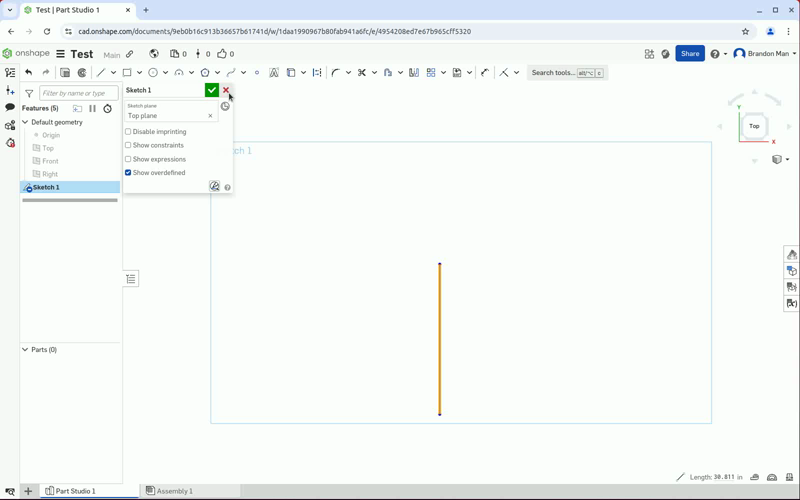
key(shift+h)
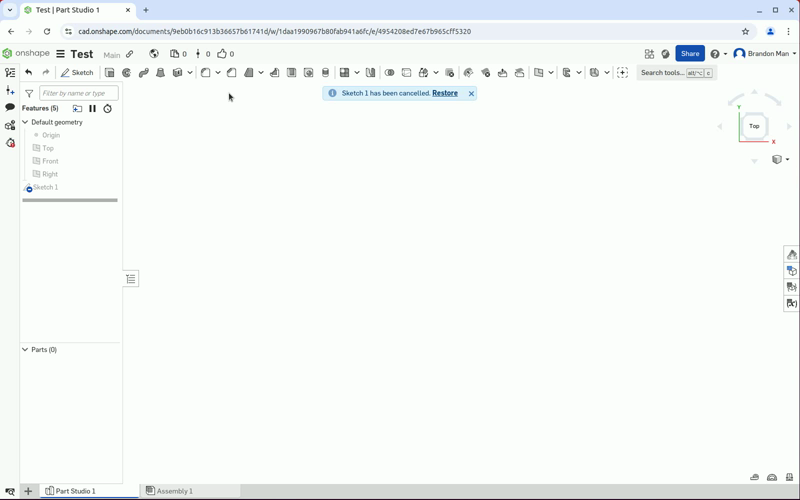
mouse_move(73, 352)
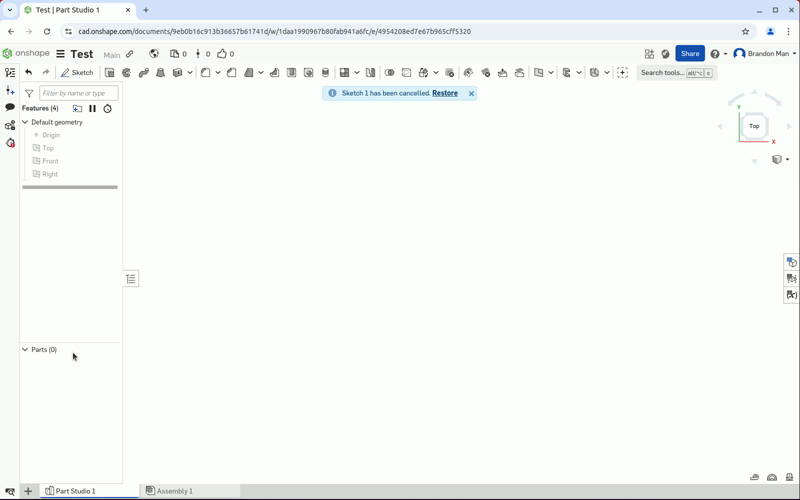
key(y)
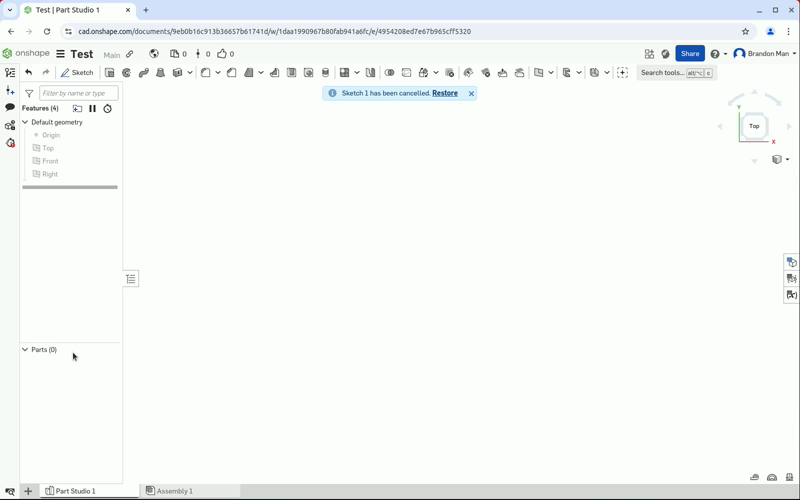
key(shift+p)
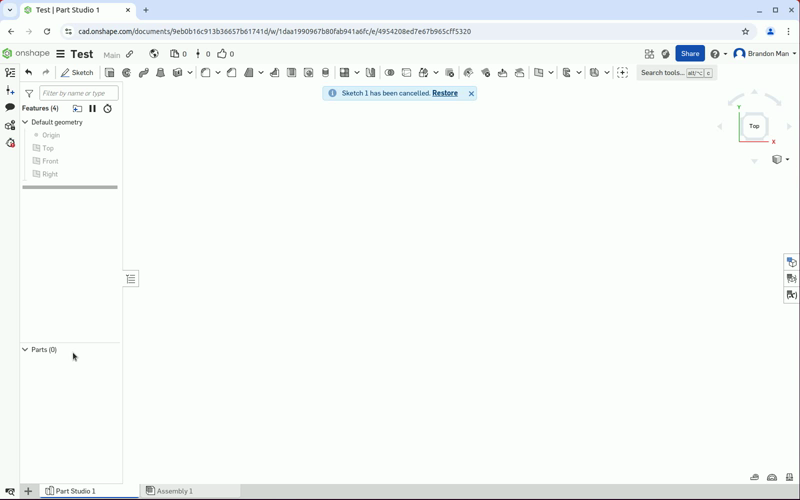
key(space)
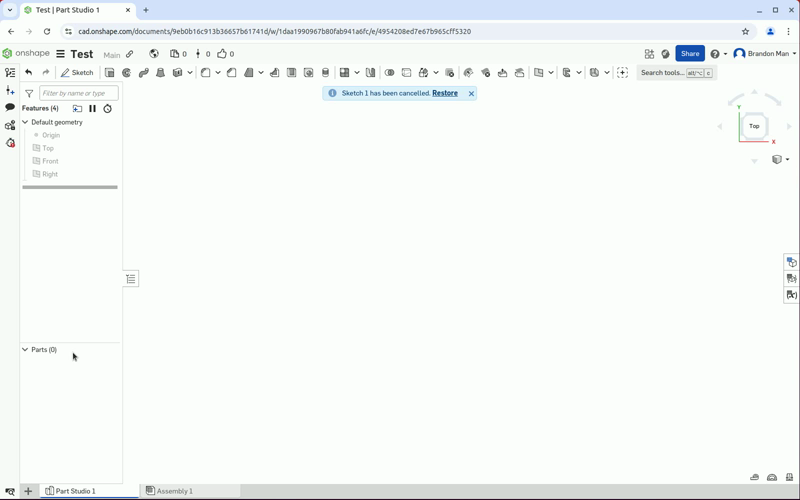
key_down(shift)
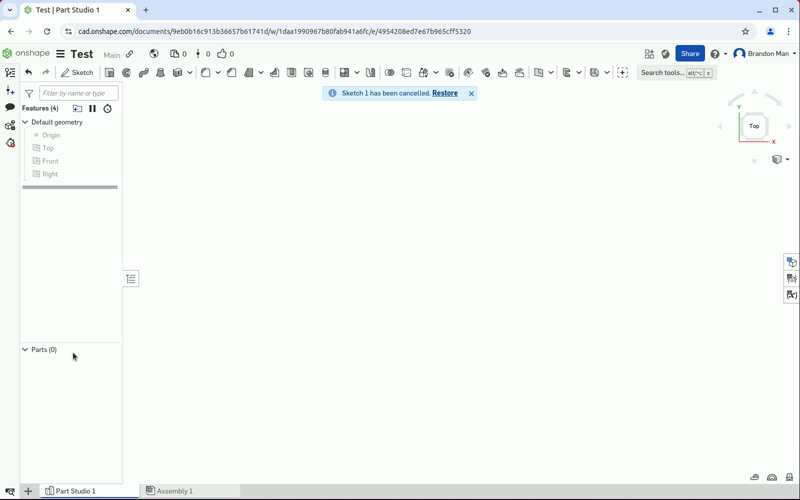
key(up)
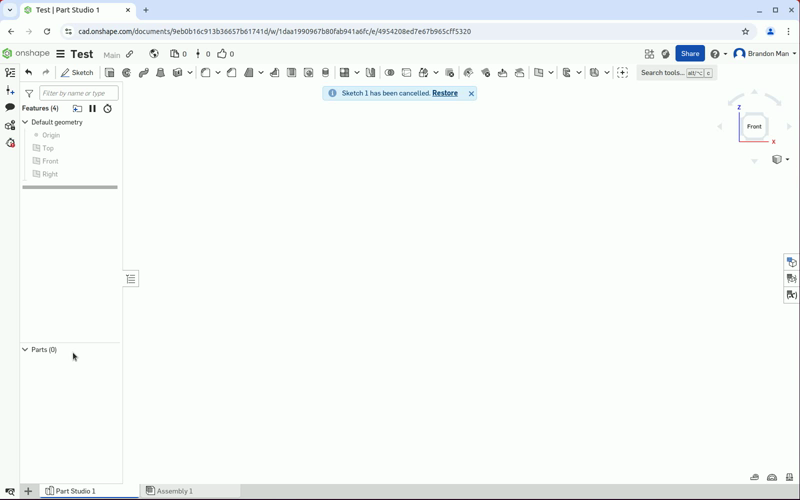
key_up(shift)
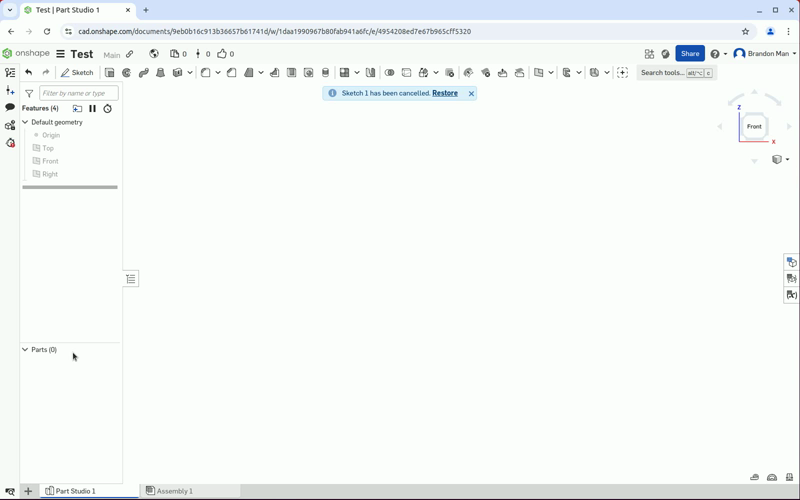
key(space)
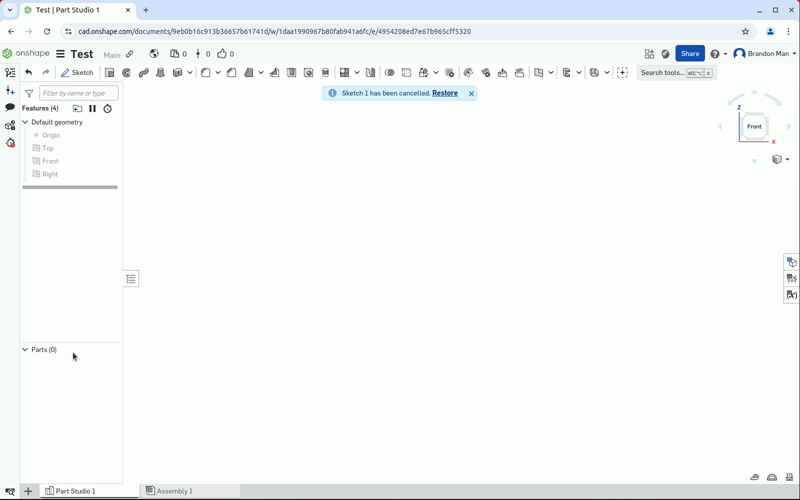
key_down(shift)
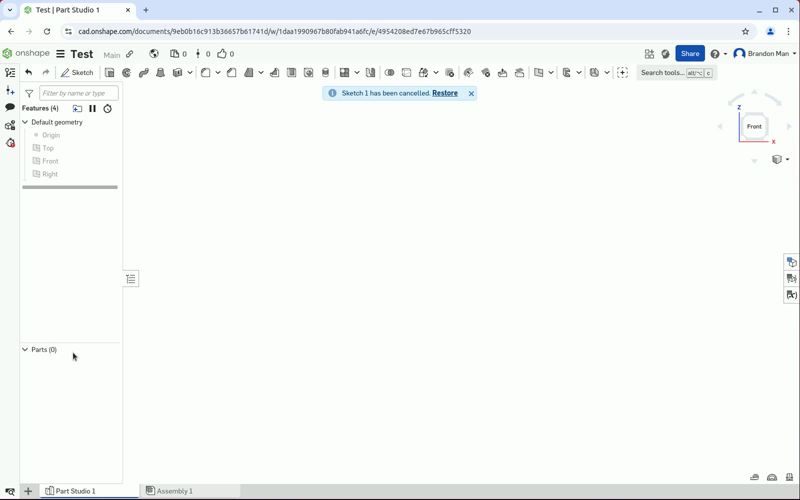
key(left)
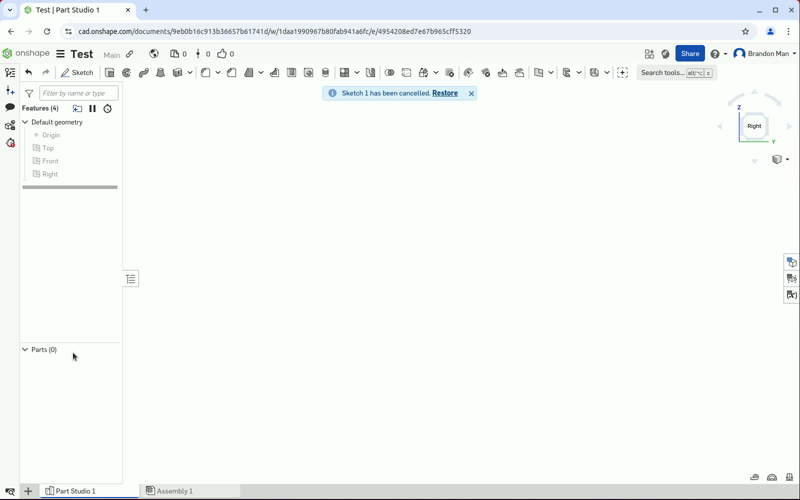
key_up(shift)
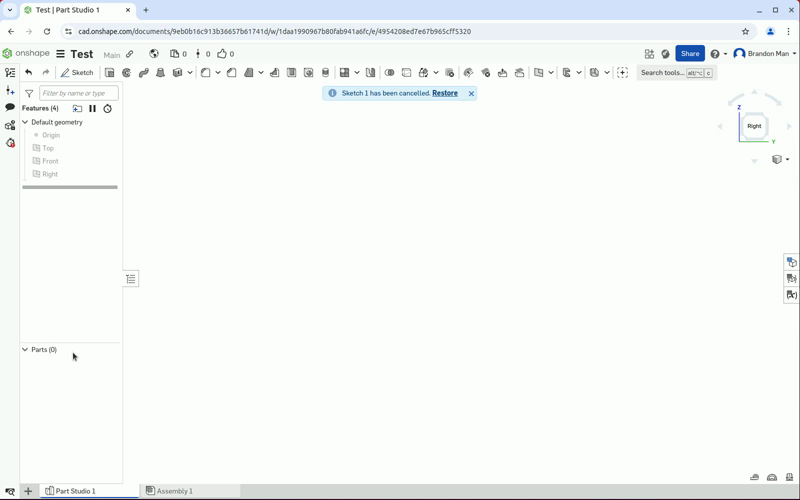
mouse_move(73, 352)
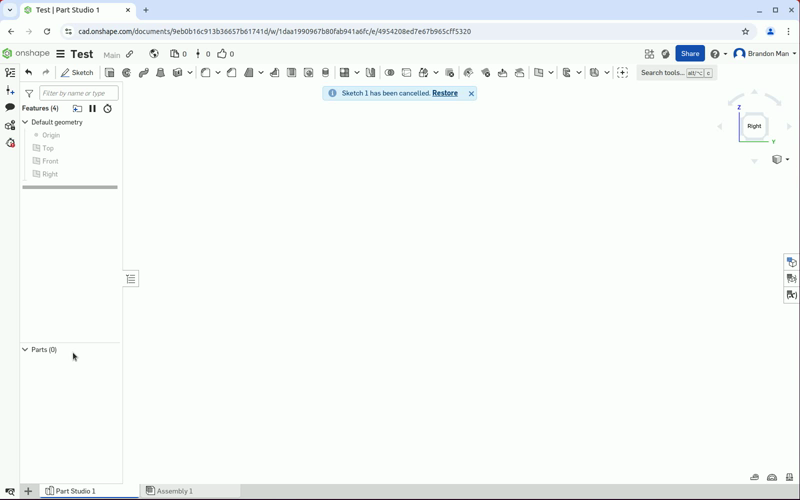
key(shift+y)
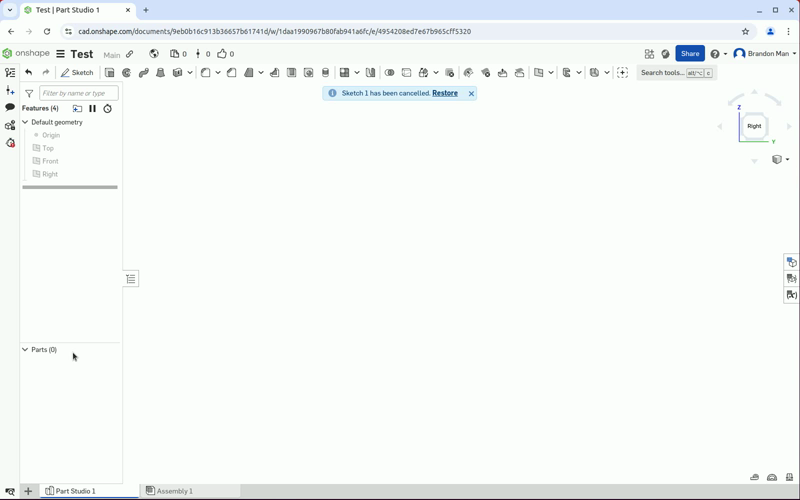
key(shift+s)
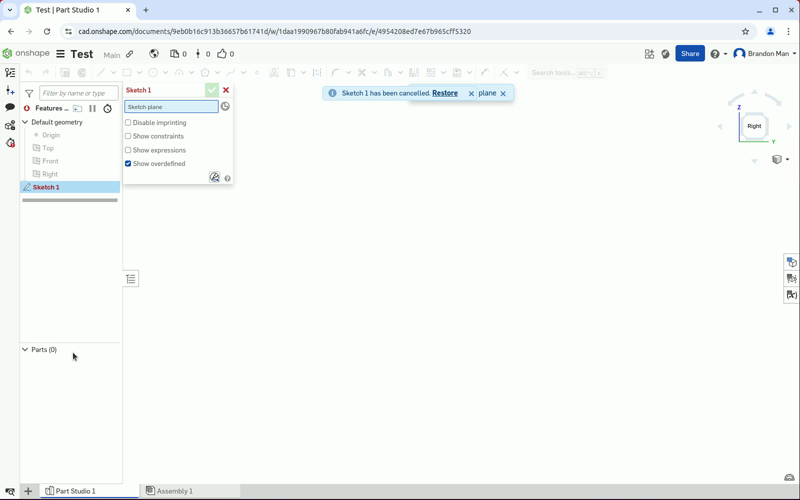
mouse_move(73, 176)
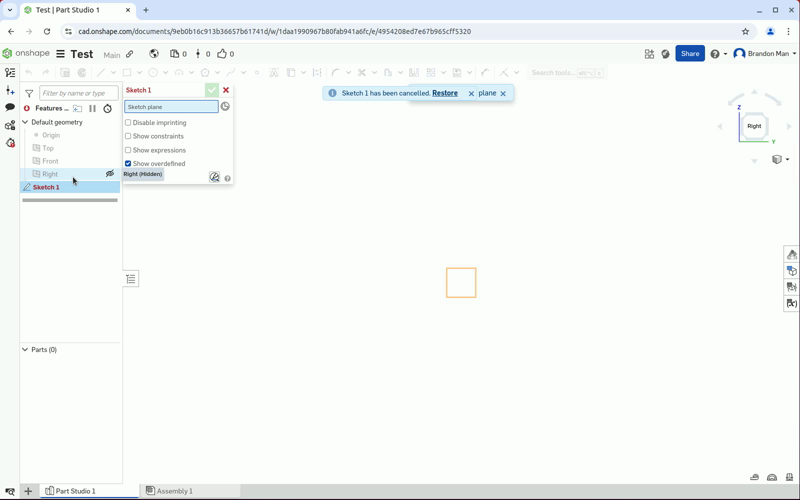
click(73, 176)
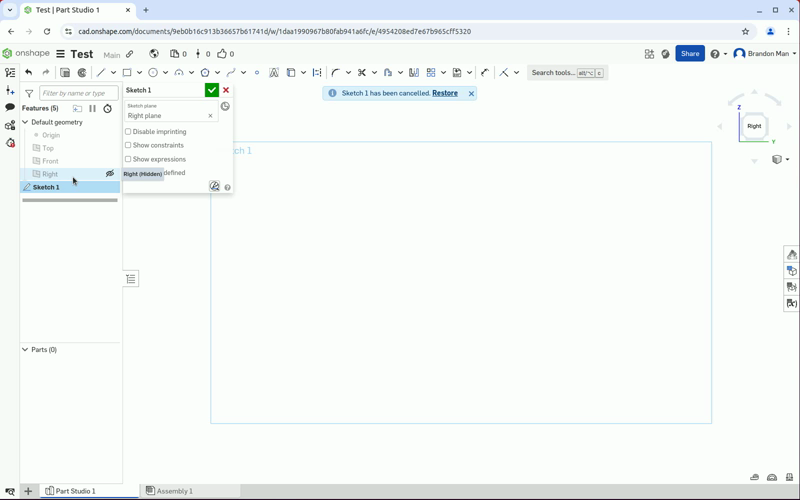
mouse_move(73, 352)
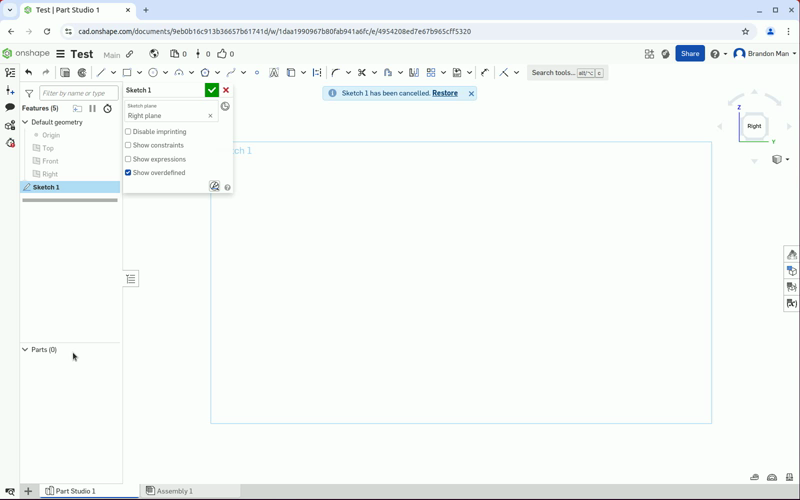
key(y)
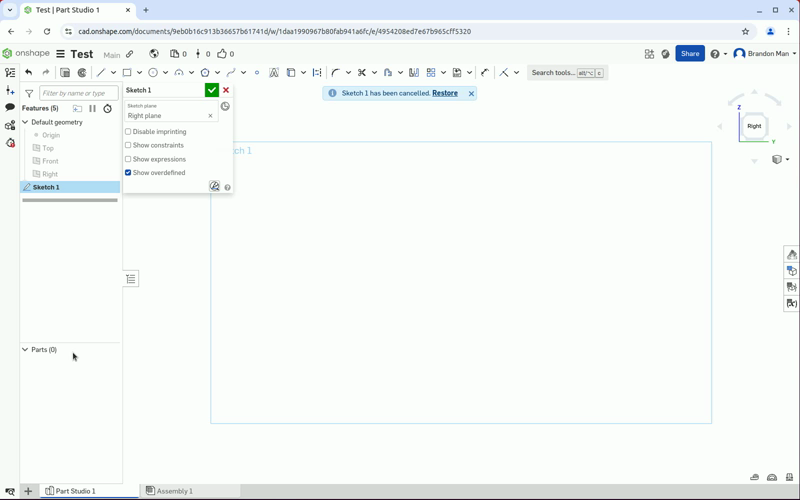
key(l)
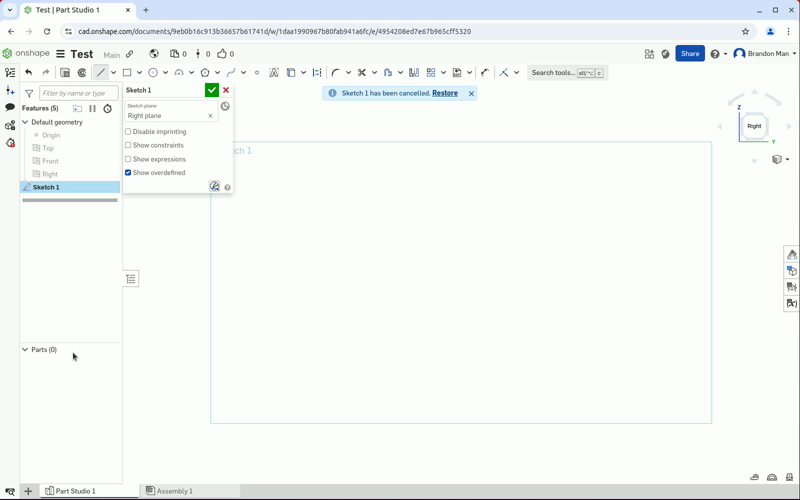
key_down(shift)
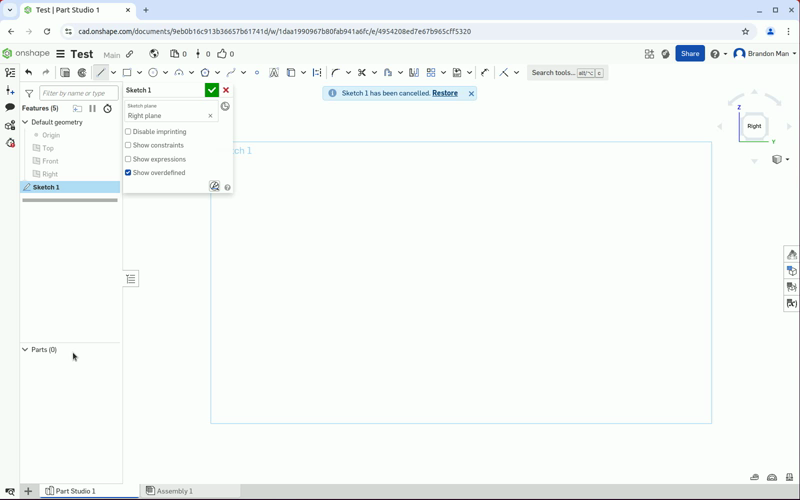
mouse_move(457, 287)
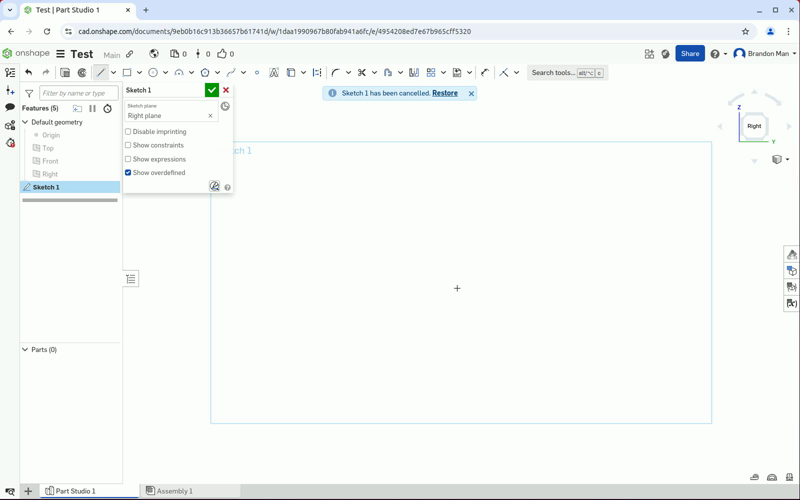
click(457, 287)
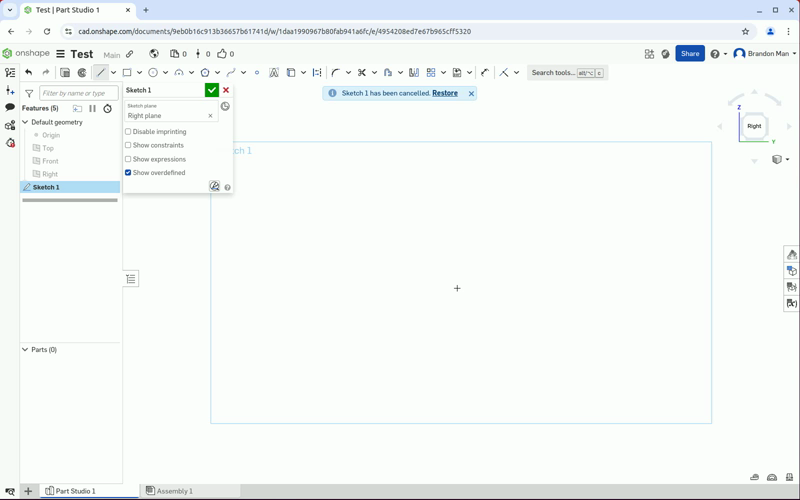
key_up(shift)
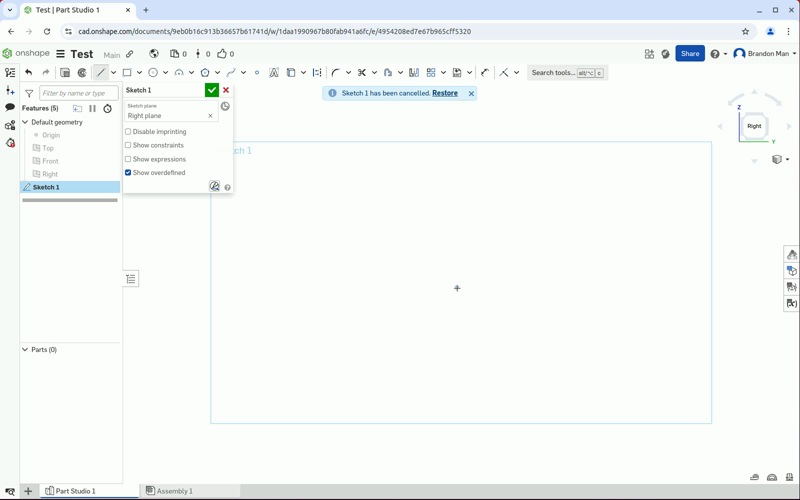
key_down(shift)
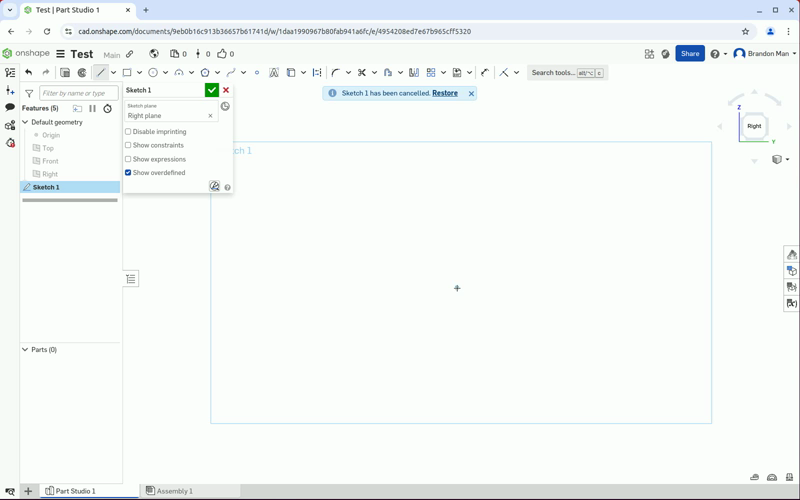
mouse_move(487, 287)
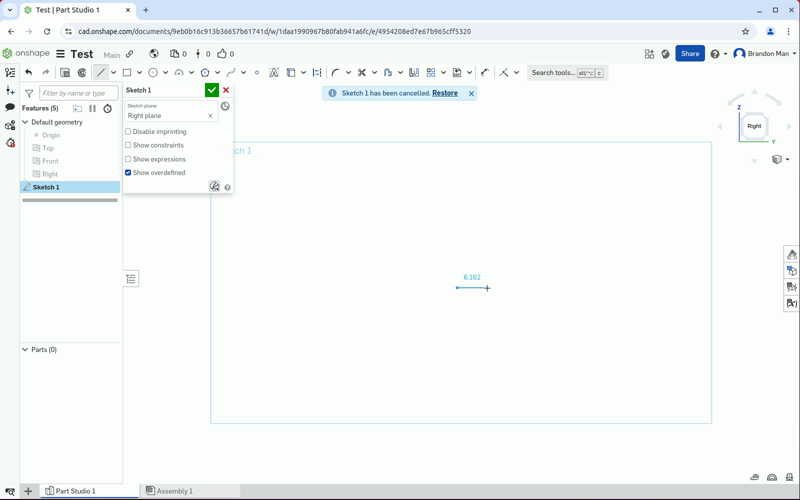
mouse_move(464, 287)
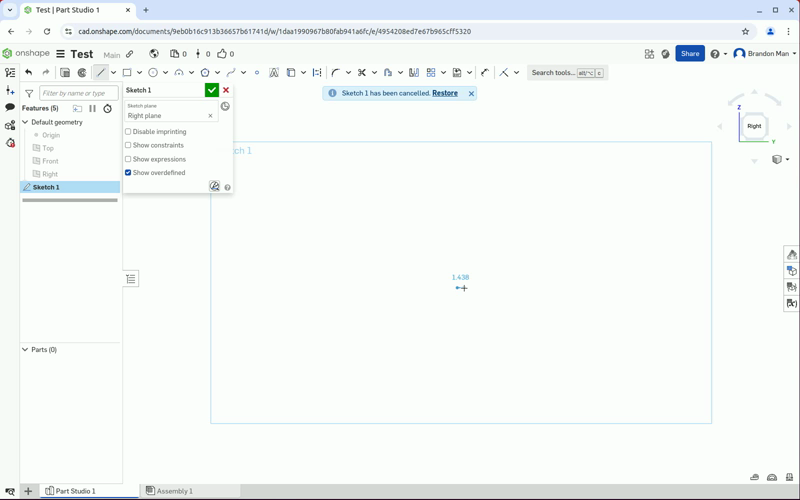
scroll(6)
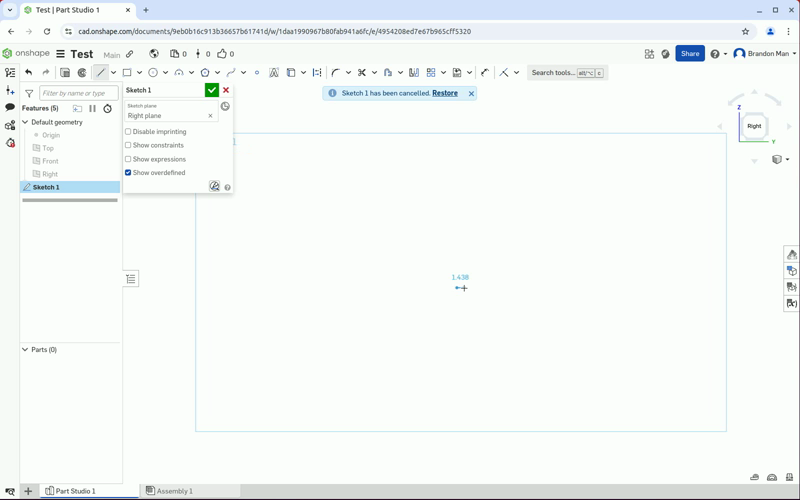
scroll(6)
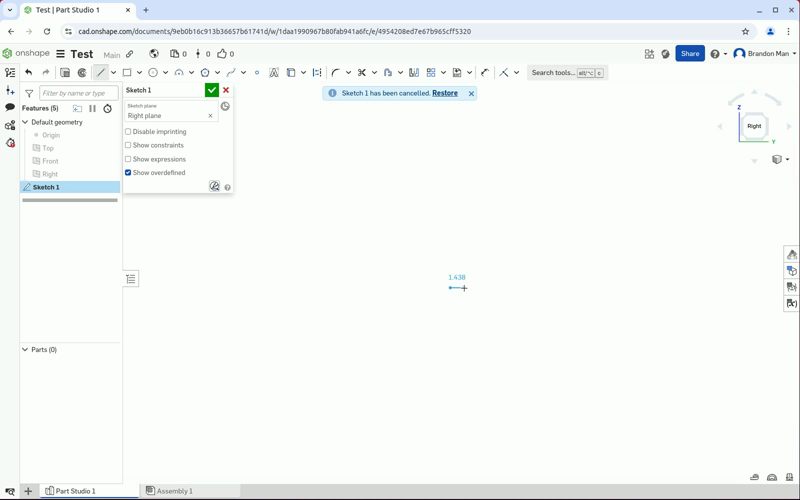
scroll(6)
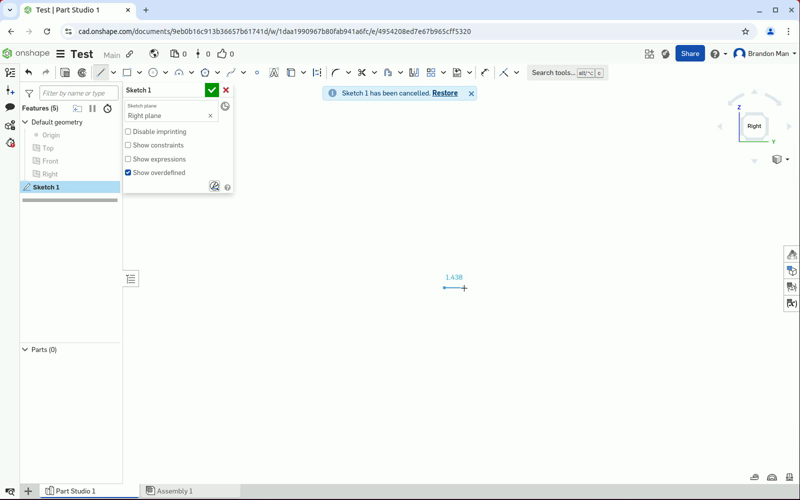
scroll(6)
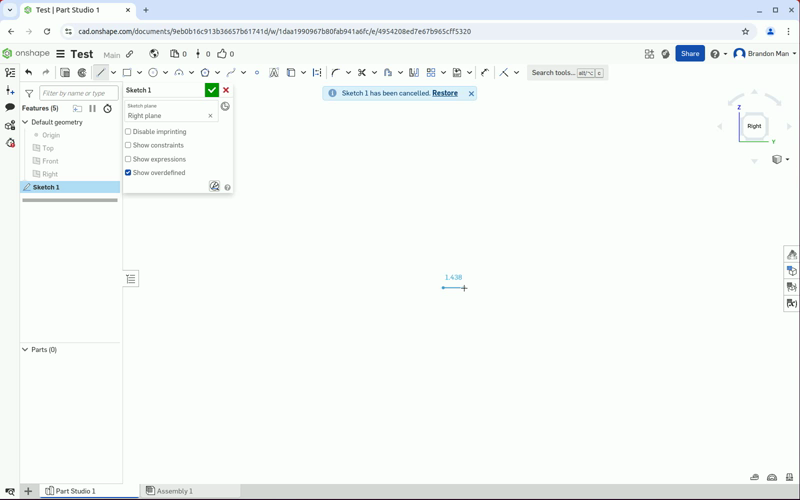
scroll(6)
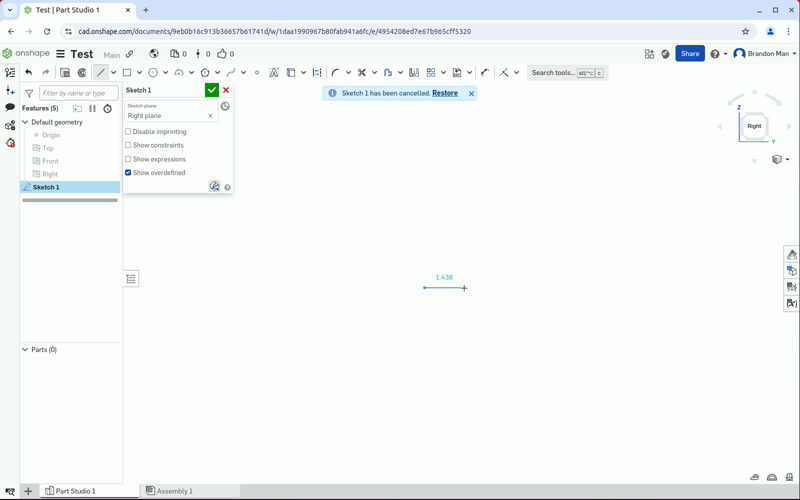
scroll(6)
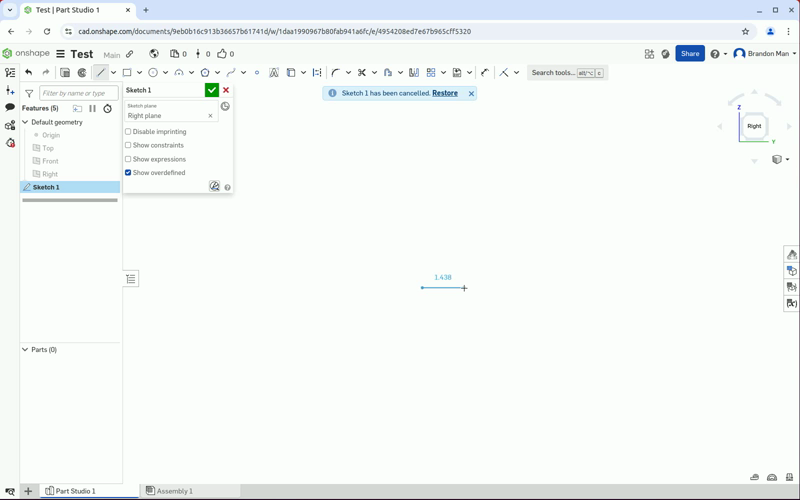
scroll(6)
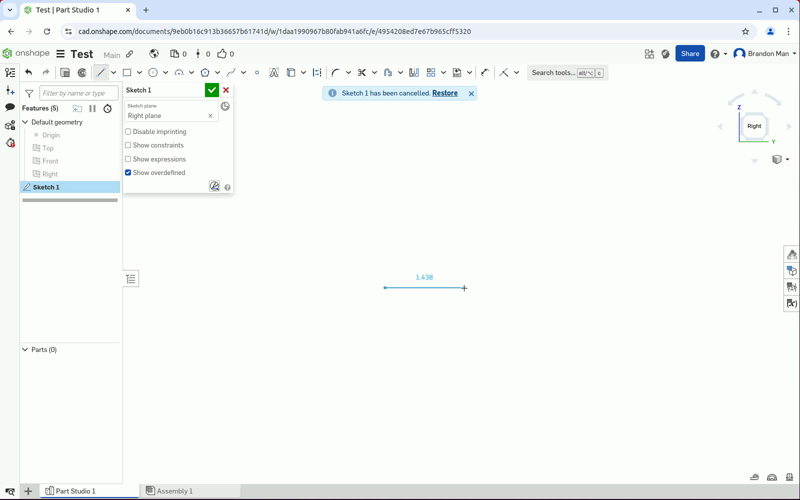
click(464, 287)
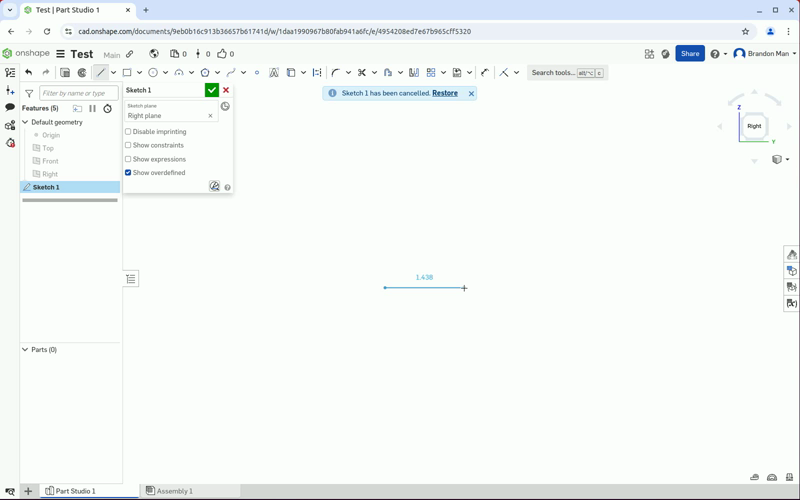
scroll(-6)
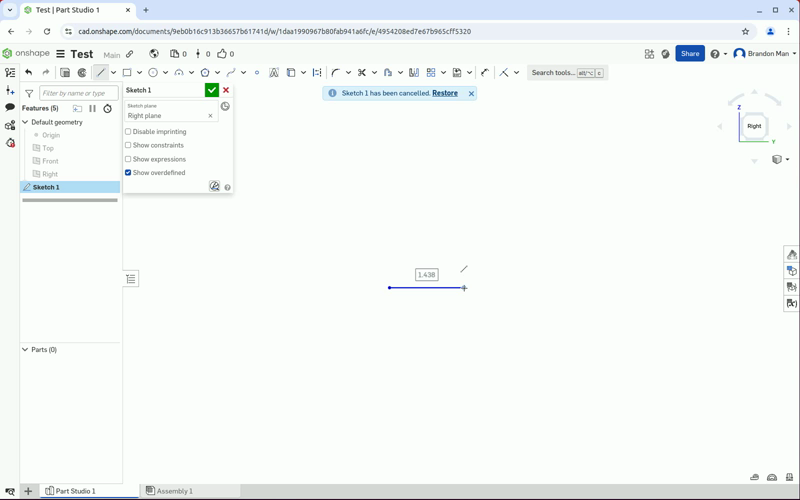
scroll(-6)
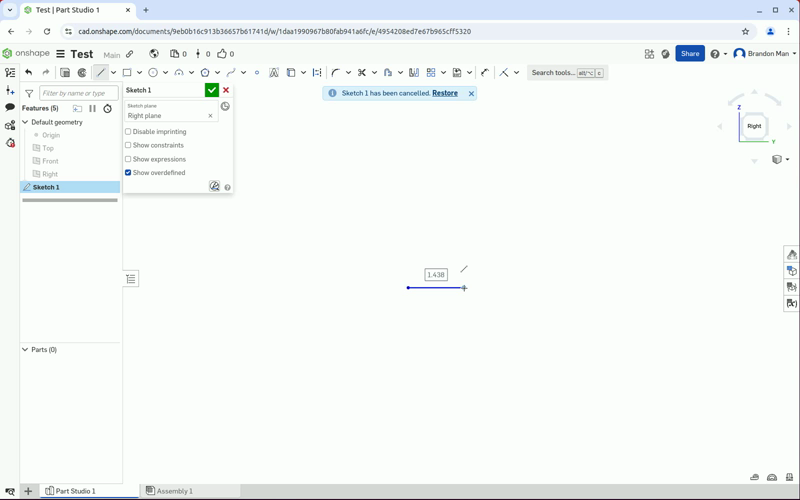
scroll(-6)
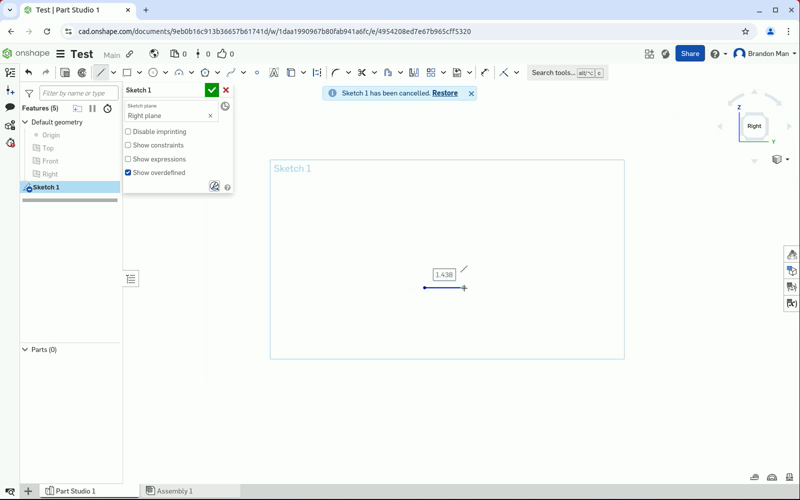
scroll(-6)
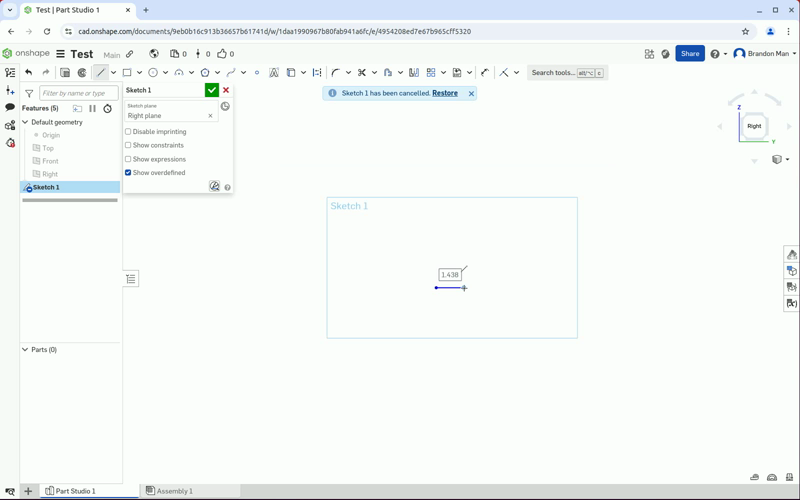
scroll(-6)
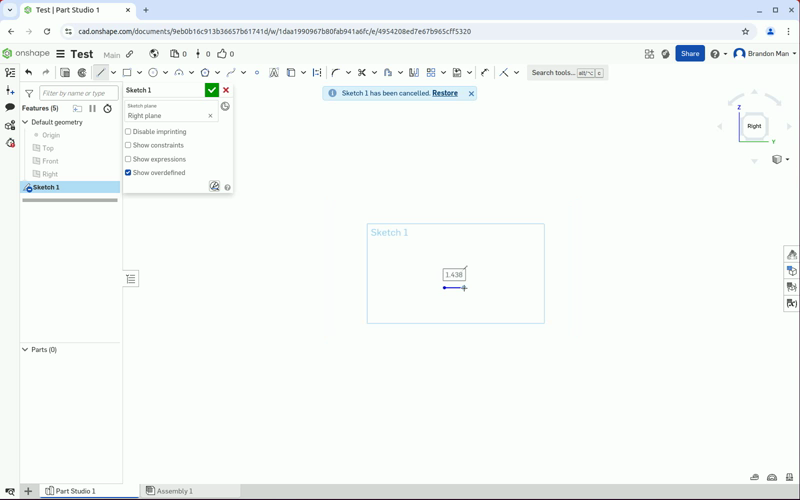
scroll(-6)
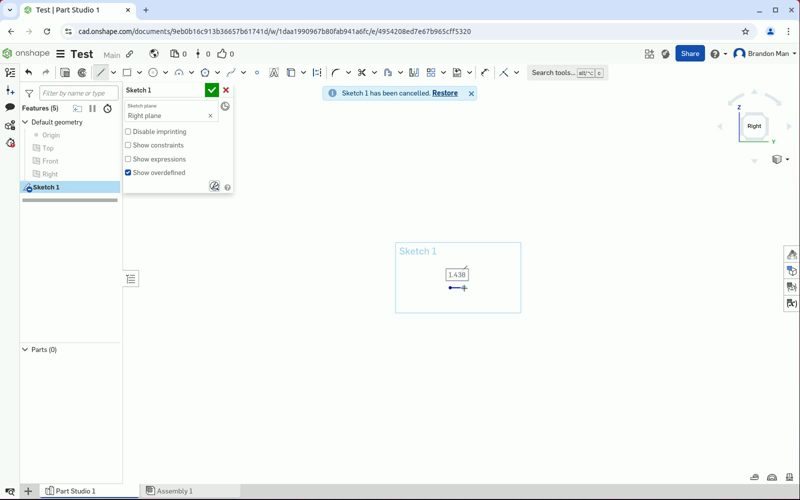
scroll(-6)
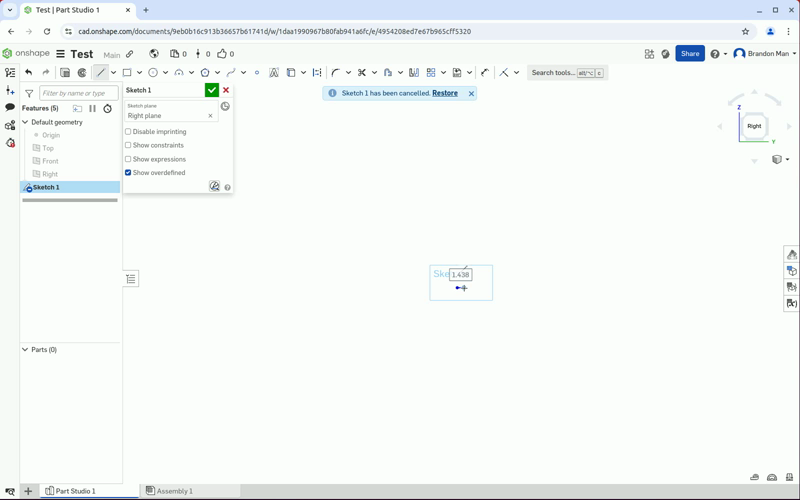
key_up(shift)
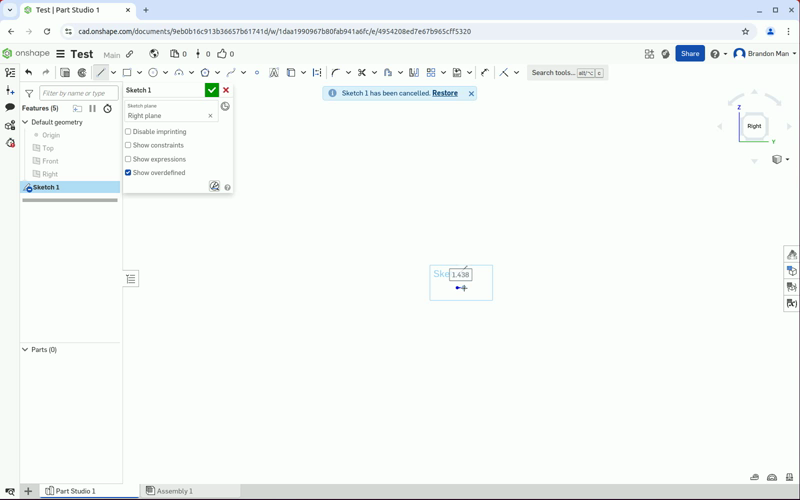
key_down(shift)
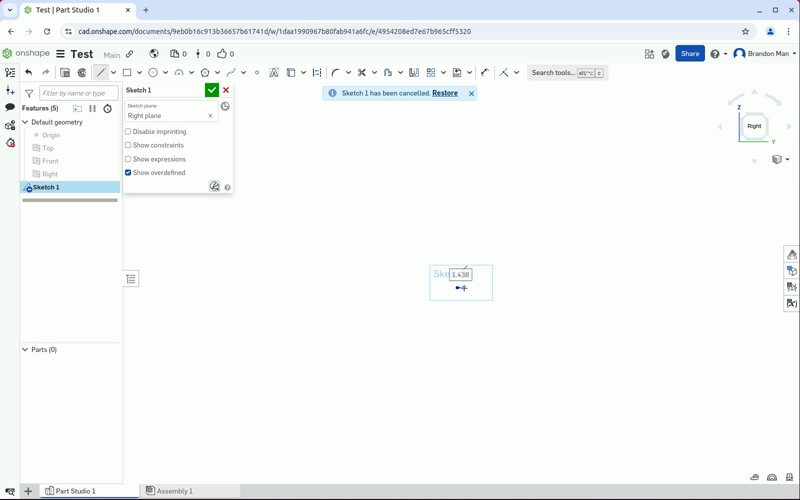
mouse_move(494, 287)
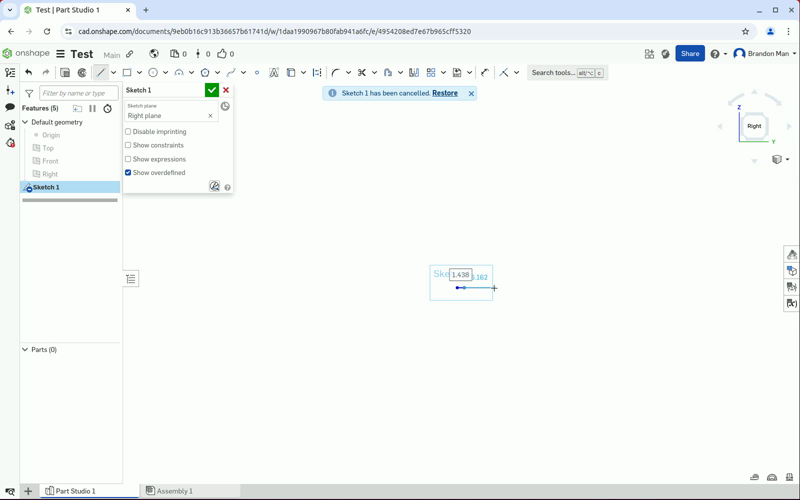
mouse_move(464, 277)
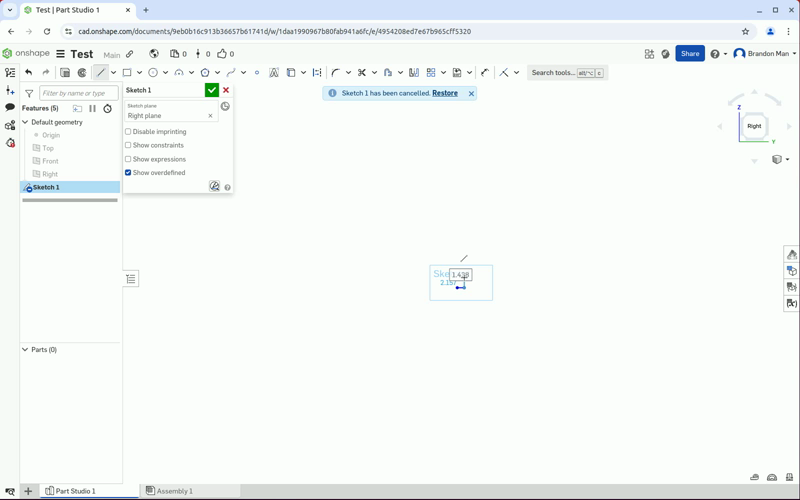
click(464, 277)
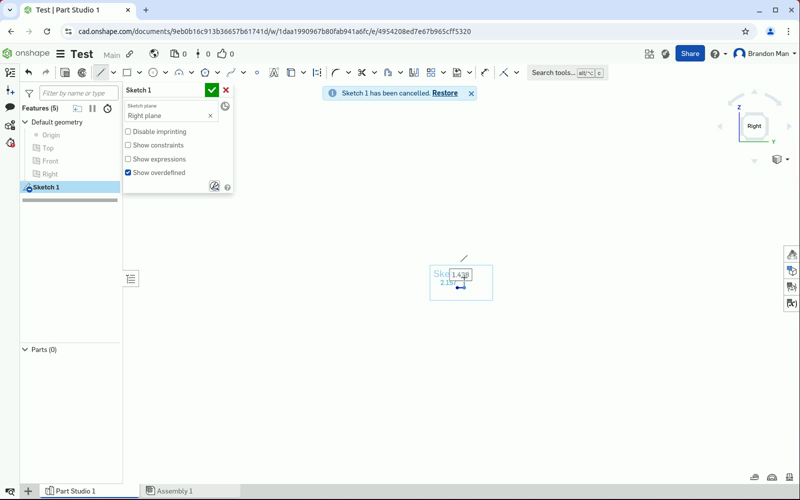
key_up(shift)
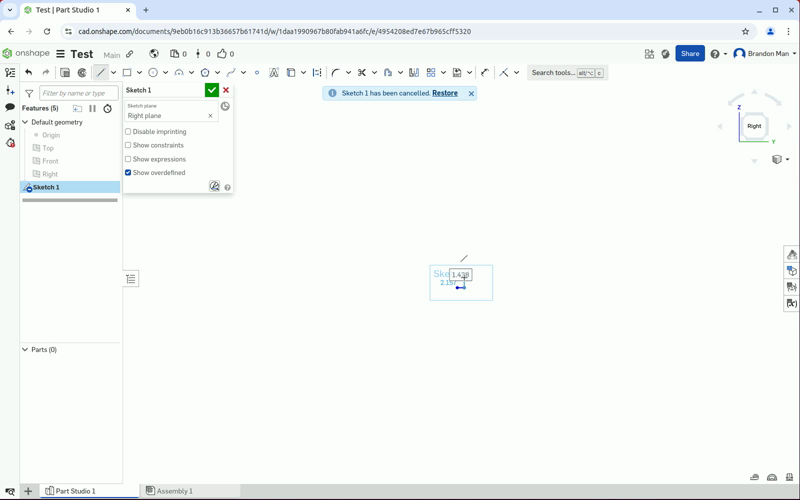
key_down(shift)
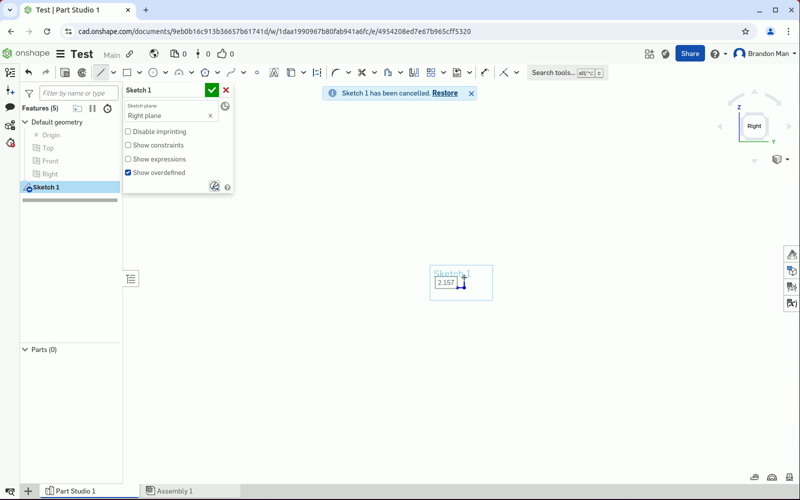
mouse_move(494, 277)
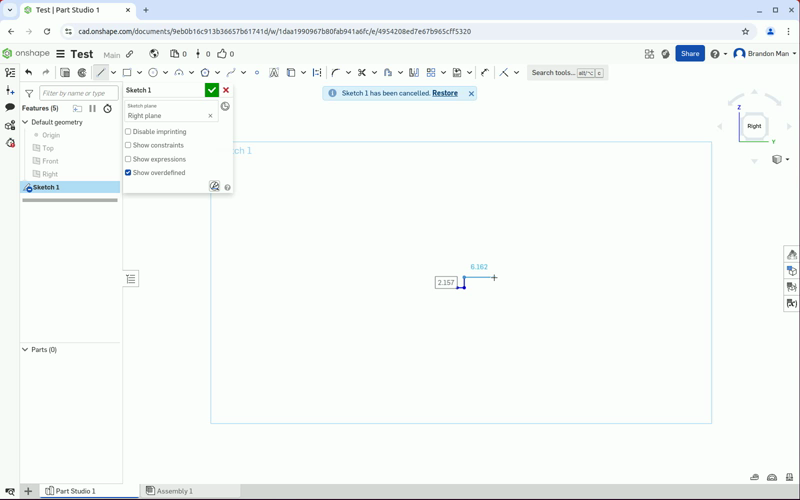
mouse_move(457, 277)
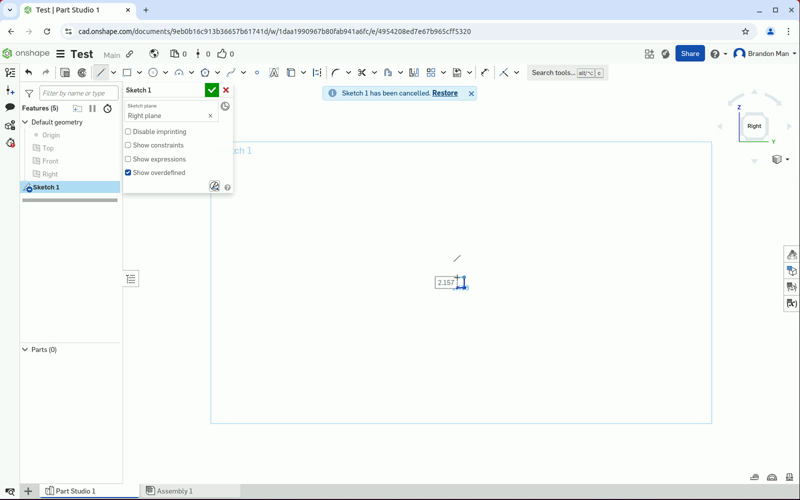
scroll(6)
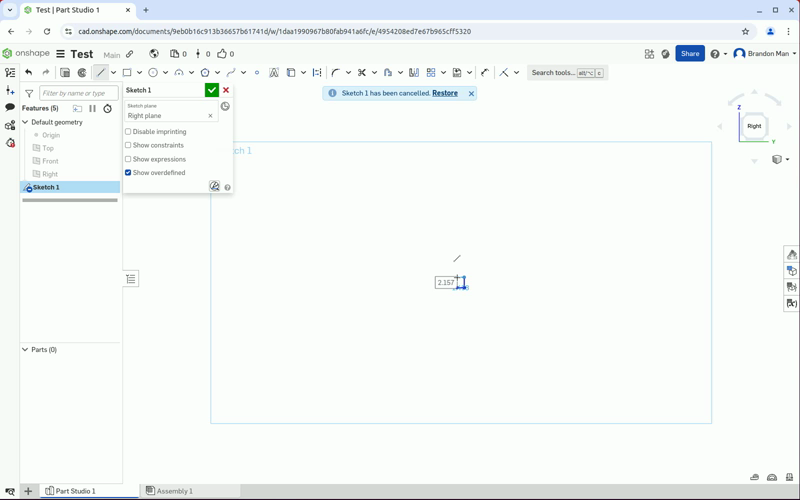
scroll(6)
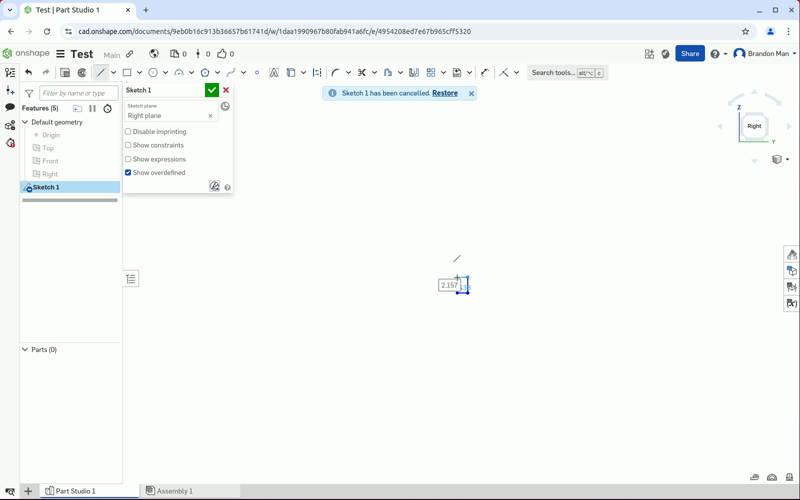
scroll(6)
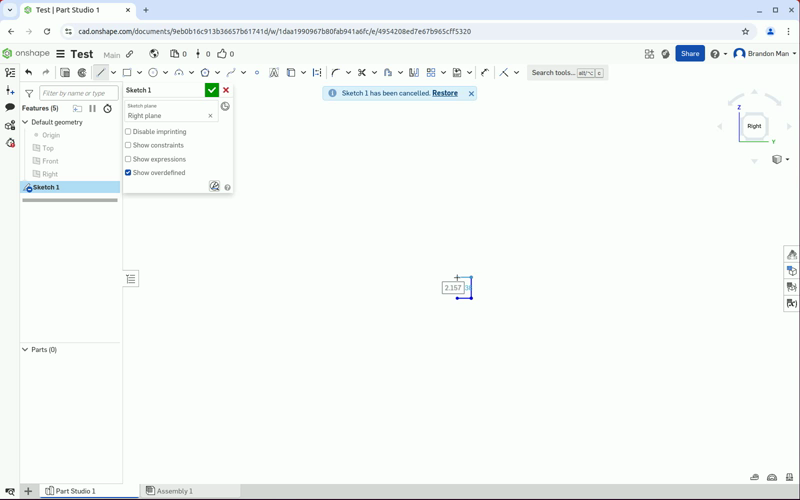
scroll(6)
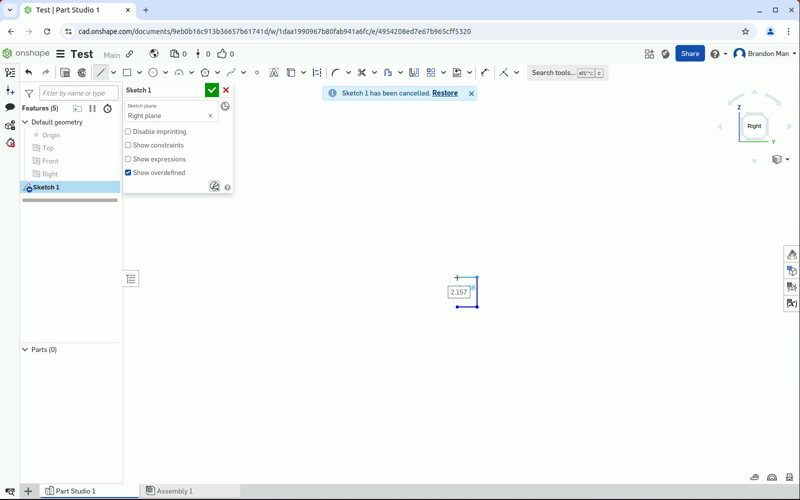
scroll(6)
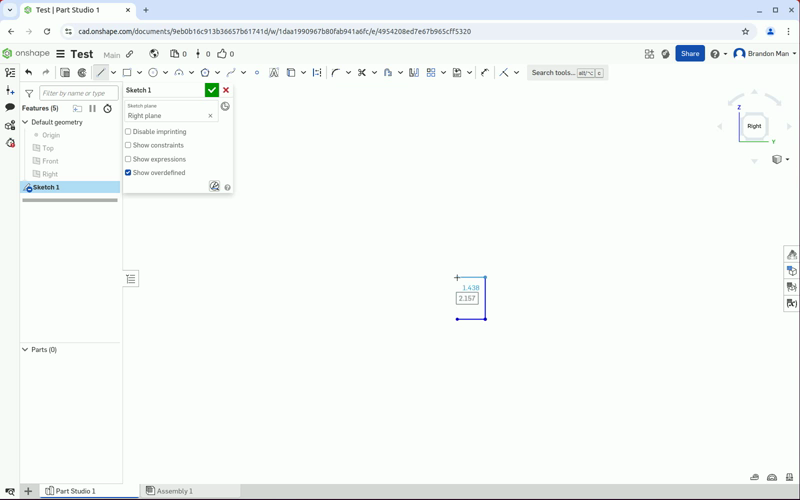
scroll(6)
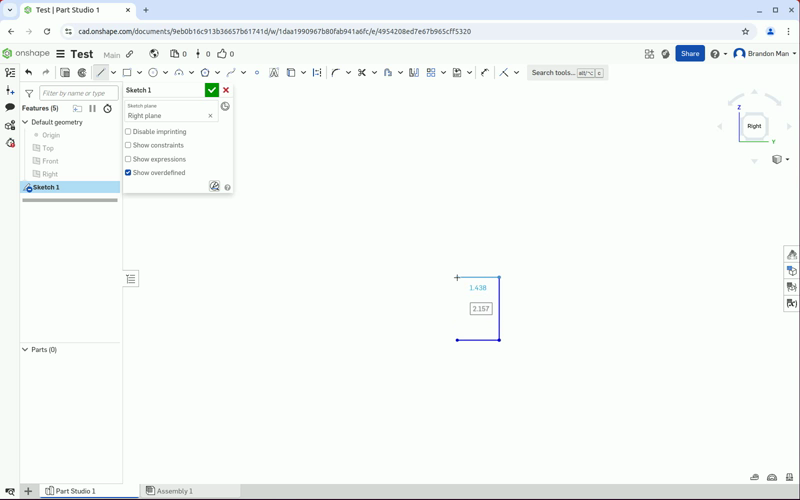
scroll(6)
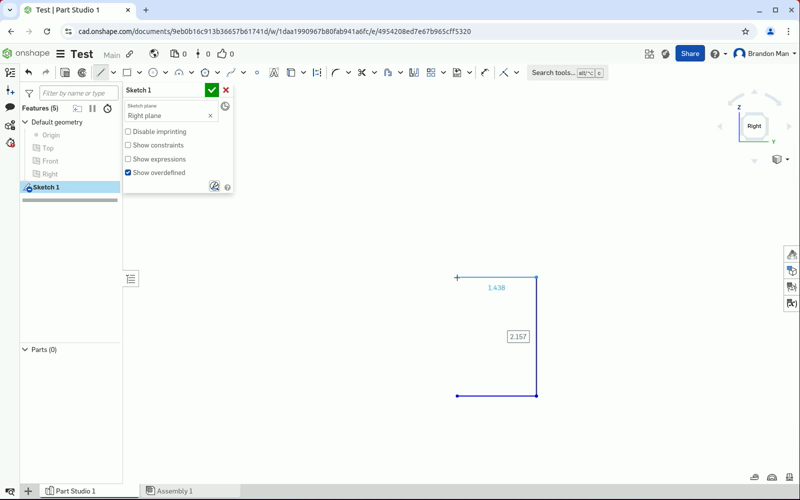
click(457, 277)
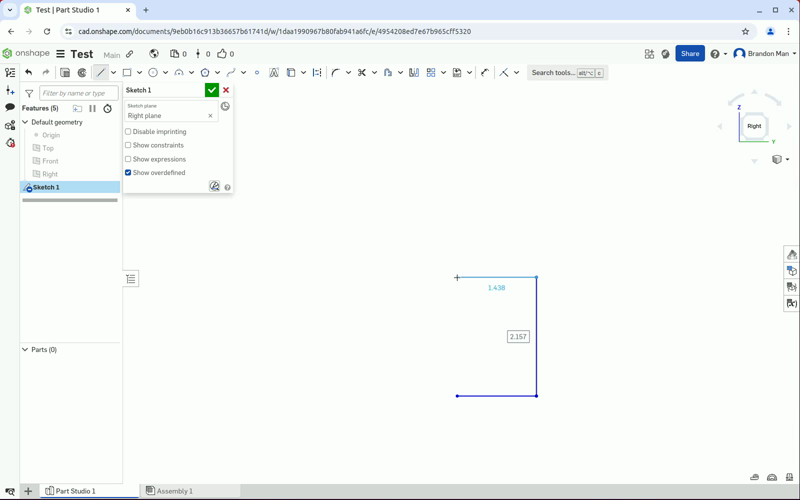
scroll(-6)
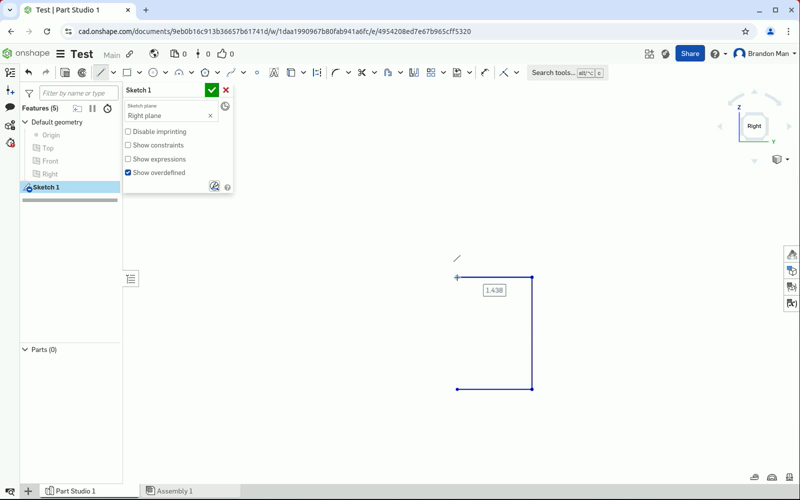
scroll(-6)
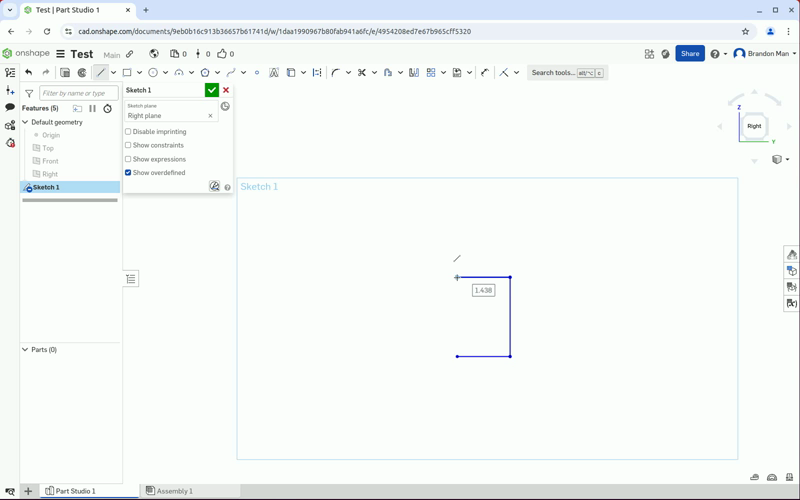
scroll(-6)
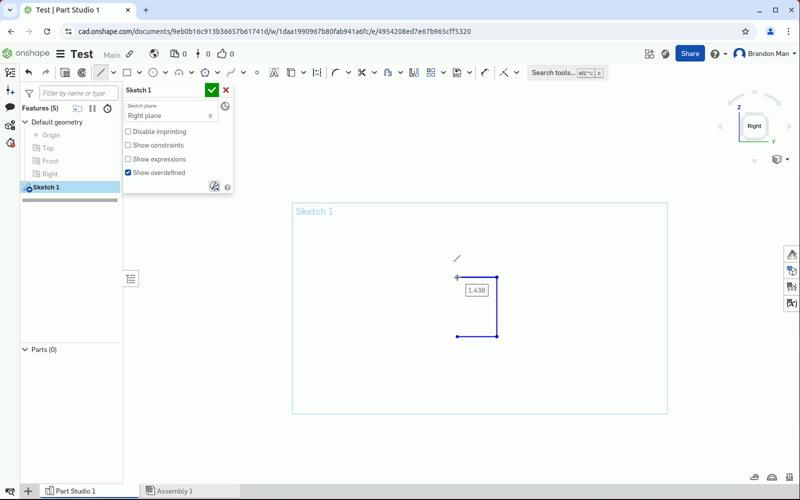
scroll(-6)
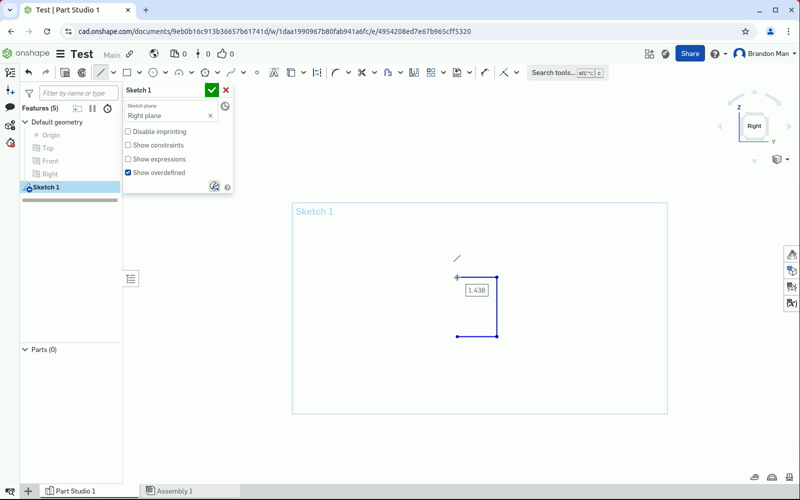
scroll(-6)
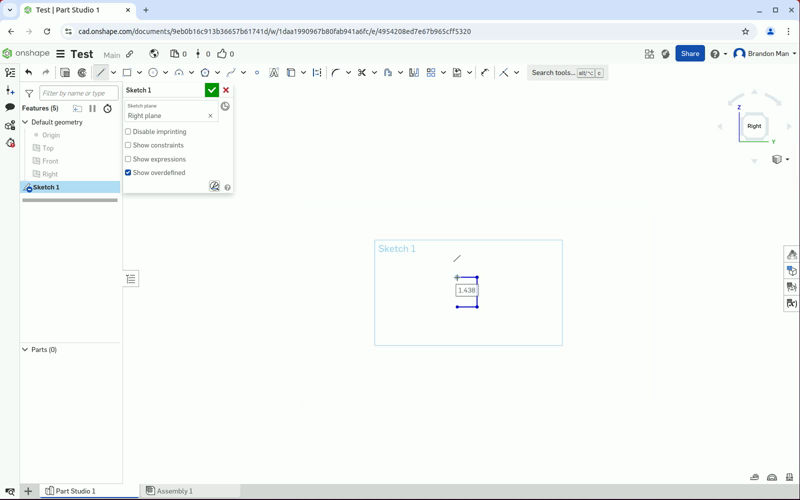
scroll(-6)
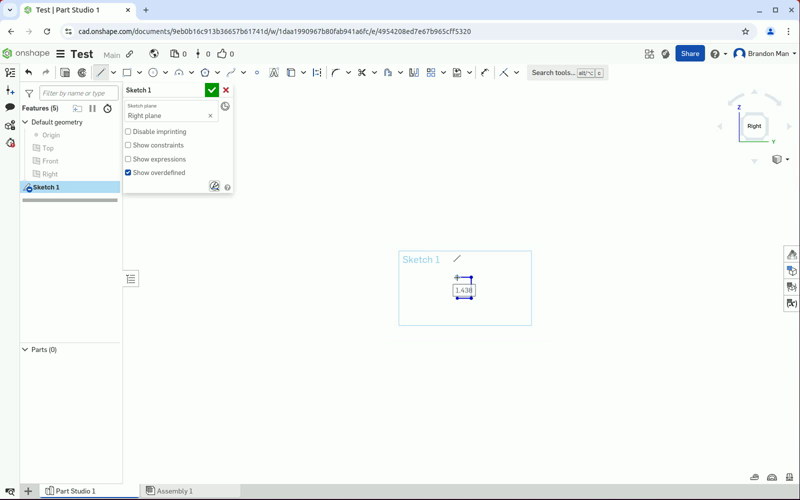
scroll(-6)
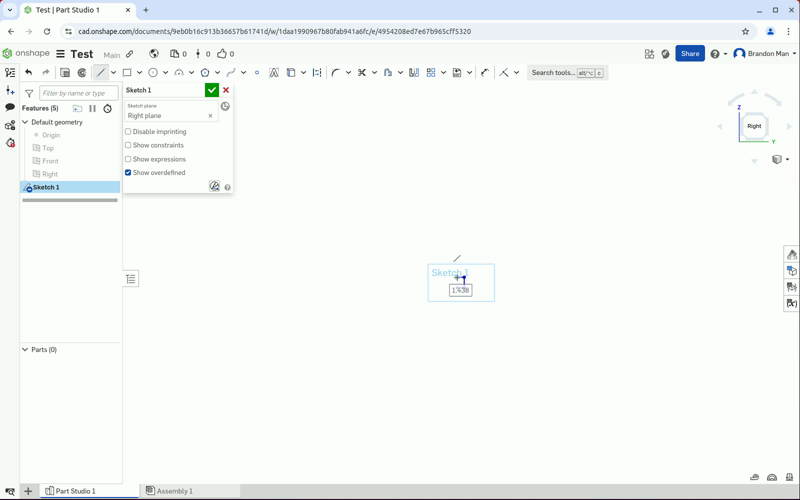
key_up(shift)
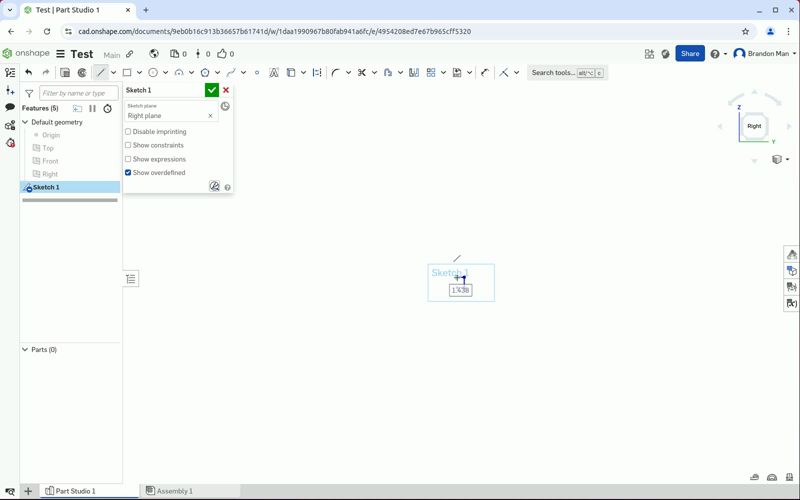
mouse_move(487, 277)
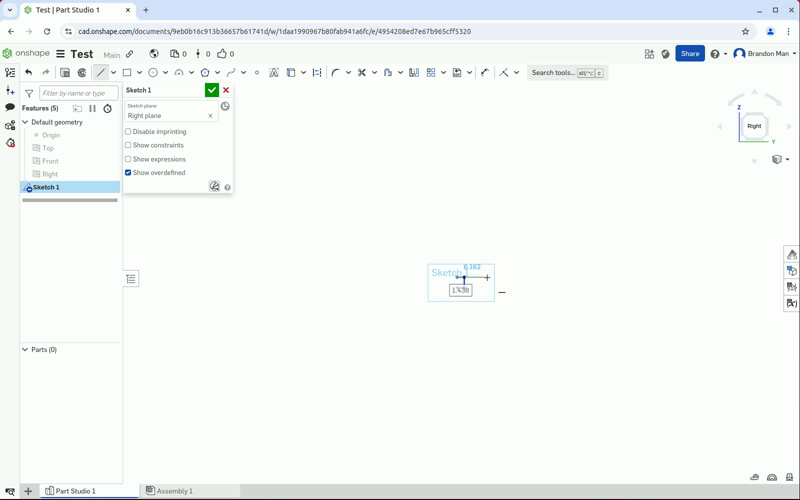
key_down(shift)
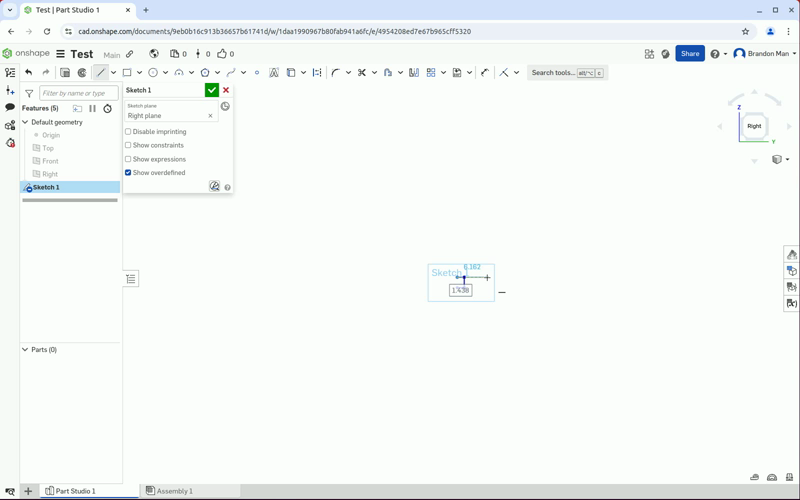
mouse_move(457, 287)
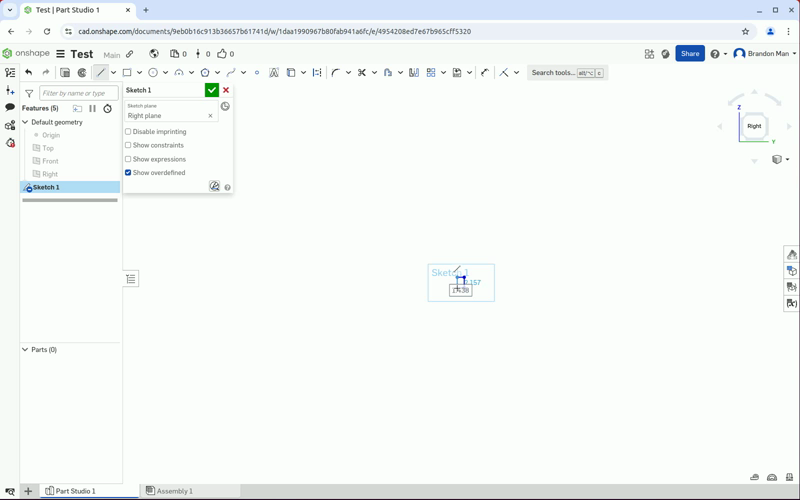
key_up(shift)
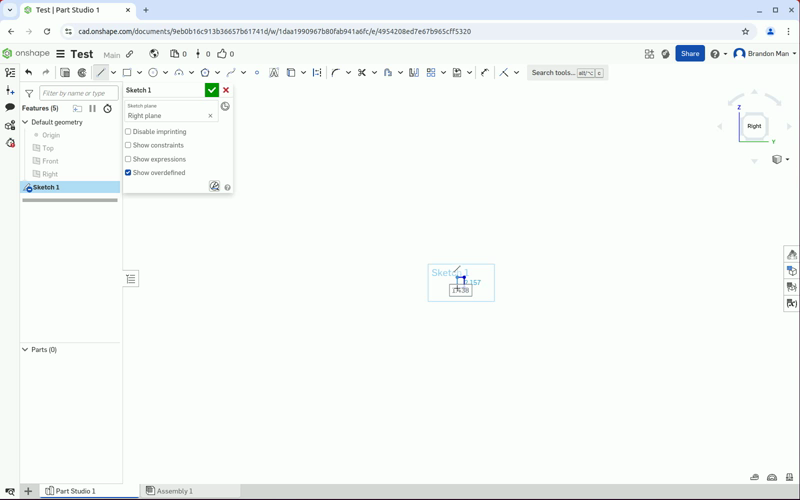
click(457, 287)
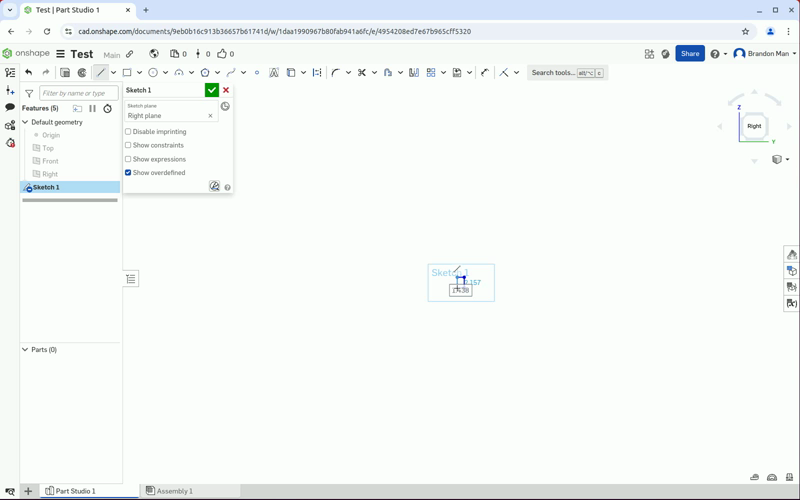
key(esc)
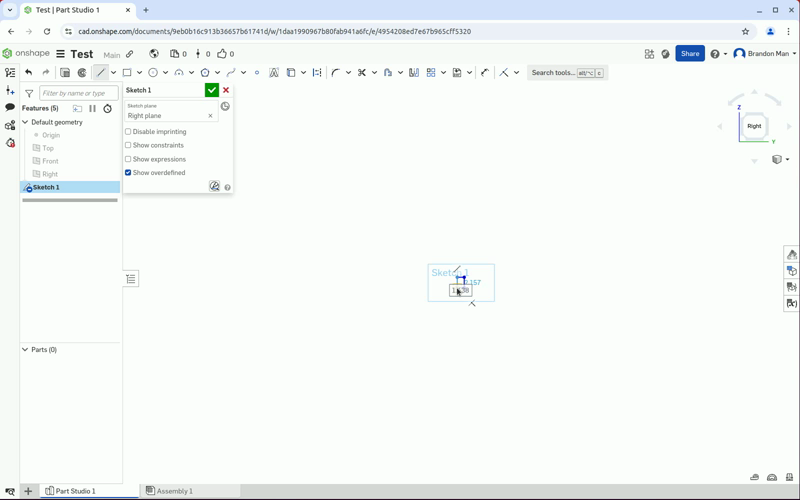
key(l)
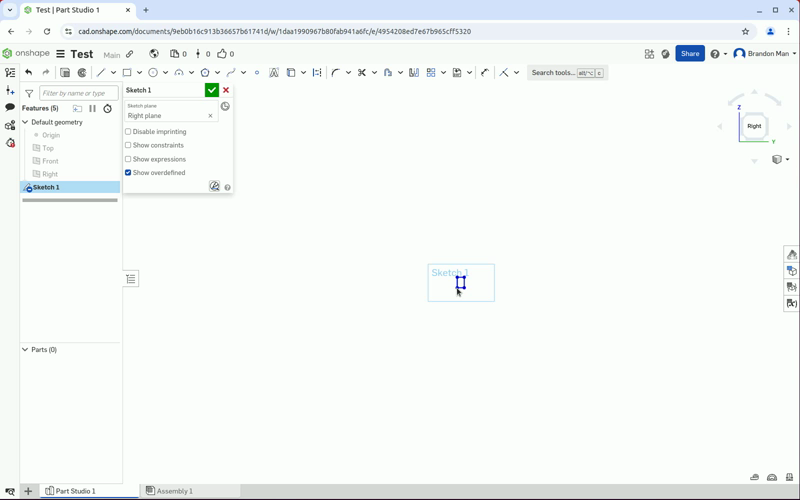
key_down(shift)
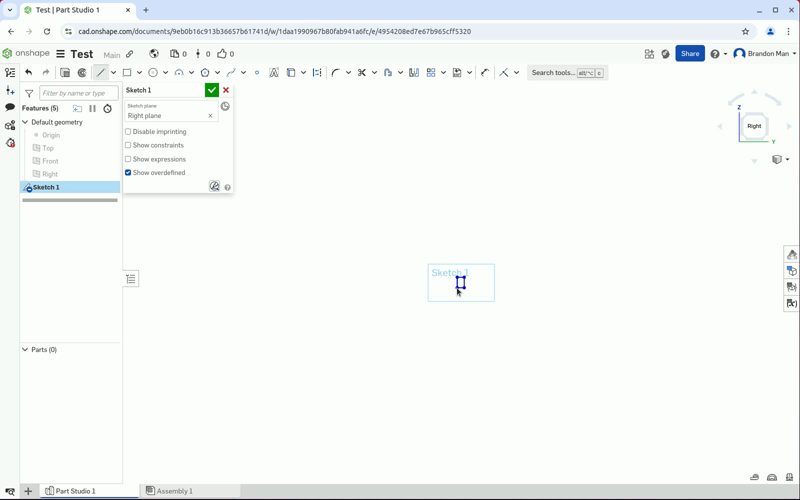
mouse_move(458, 286)
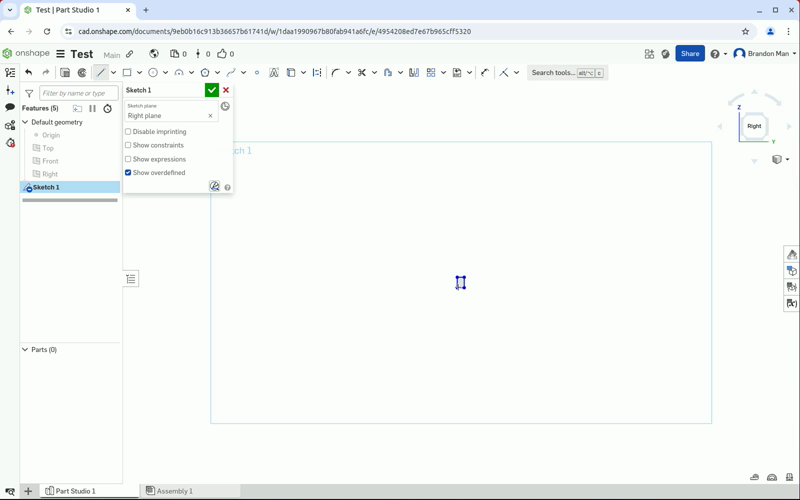
scroll(6)
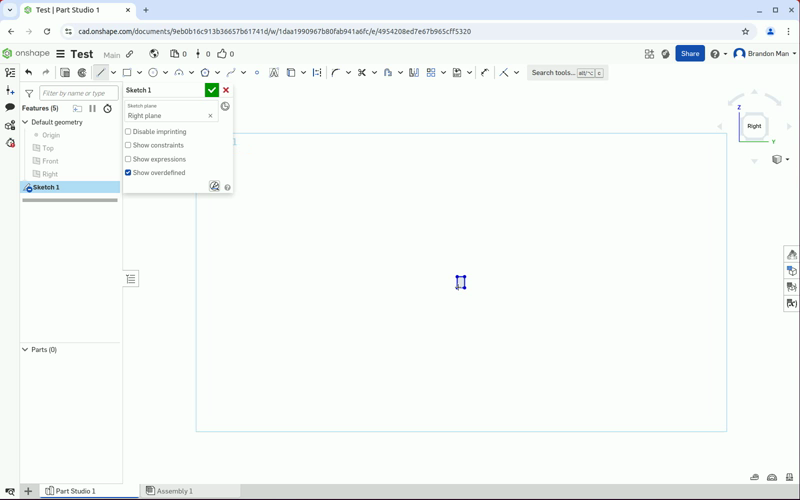
scroll(6)
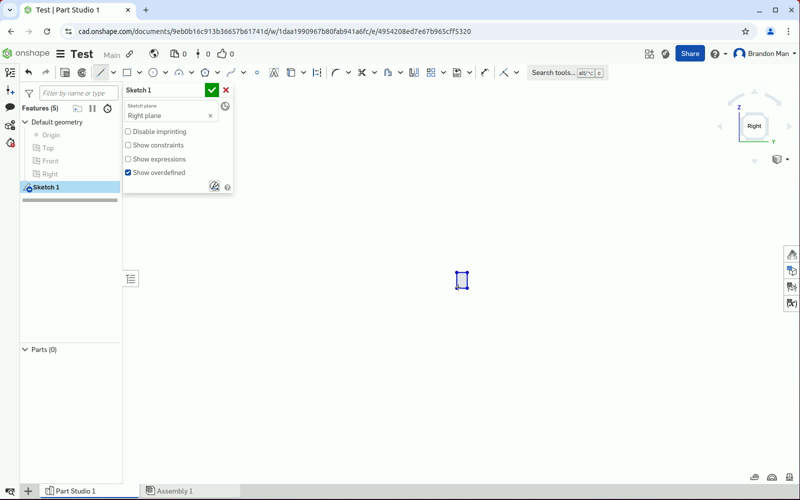
scroll(6)
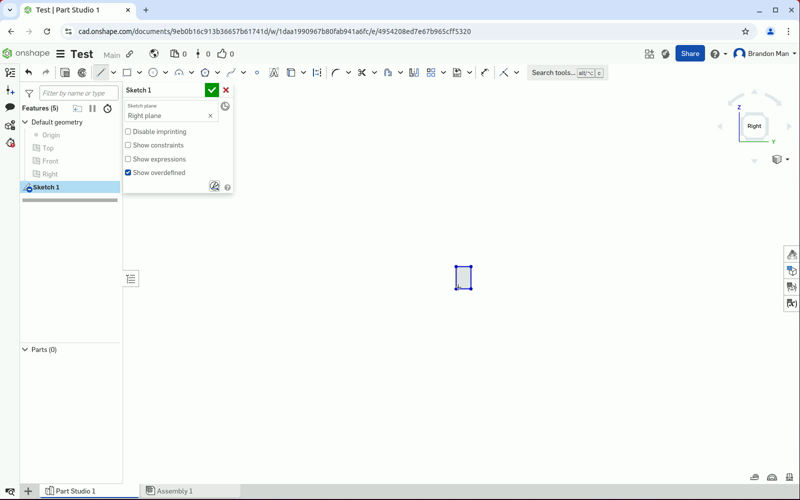
scroll(6)
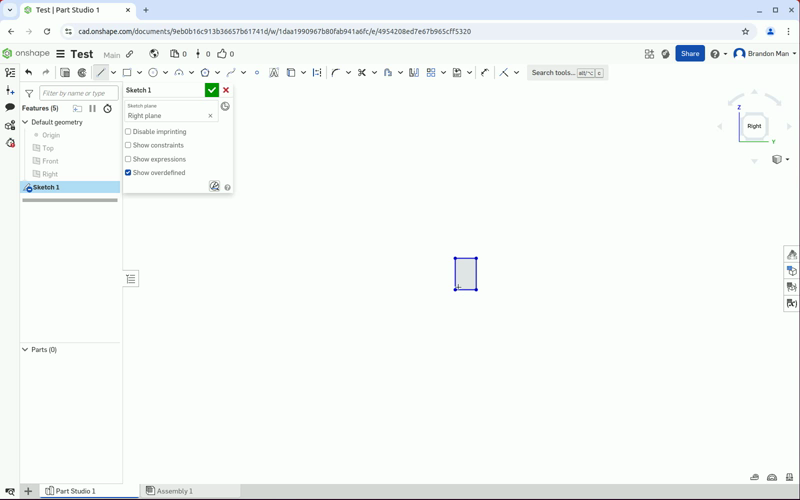
scroll(6)
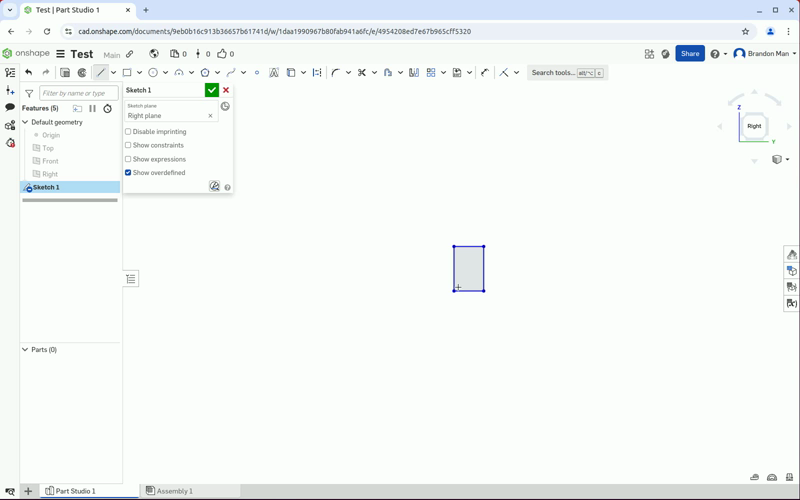
scroll(6)
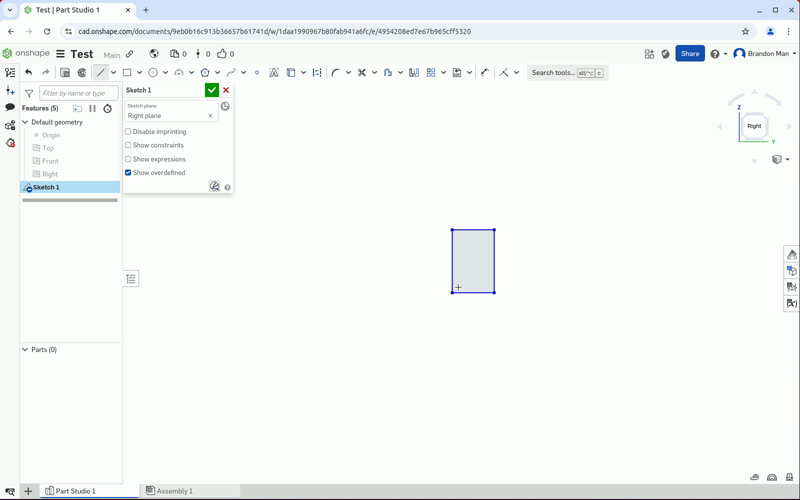
scroll(6)
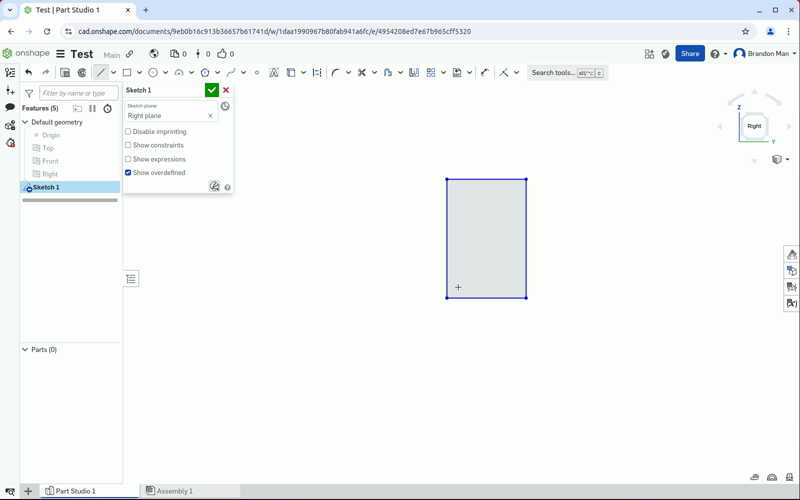
click(458, 286)
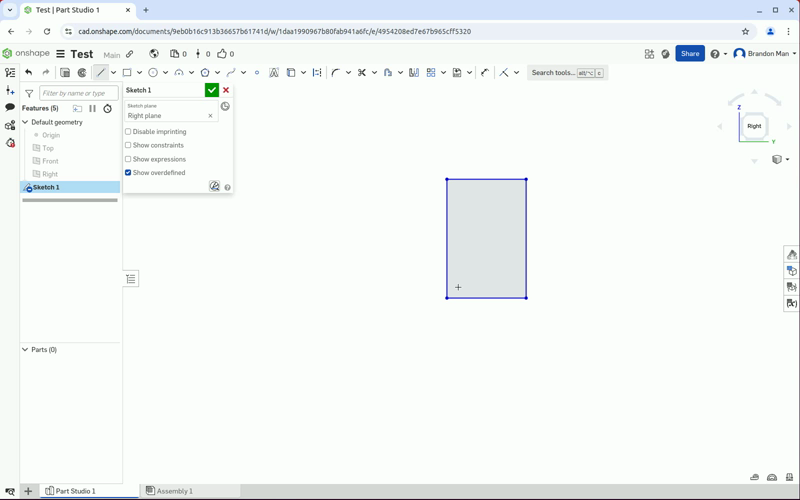
scroll(-6)
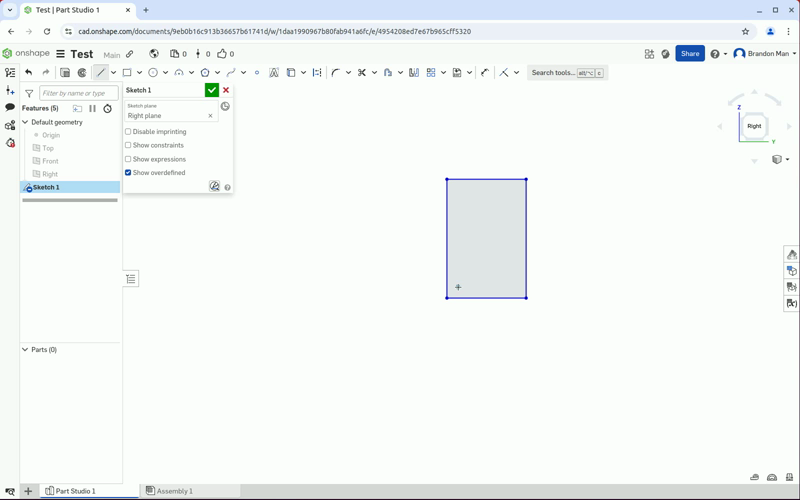
scroll(-6)
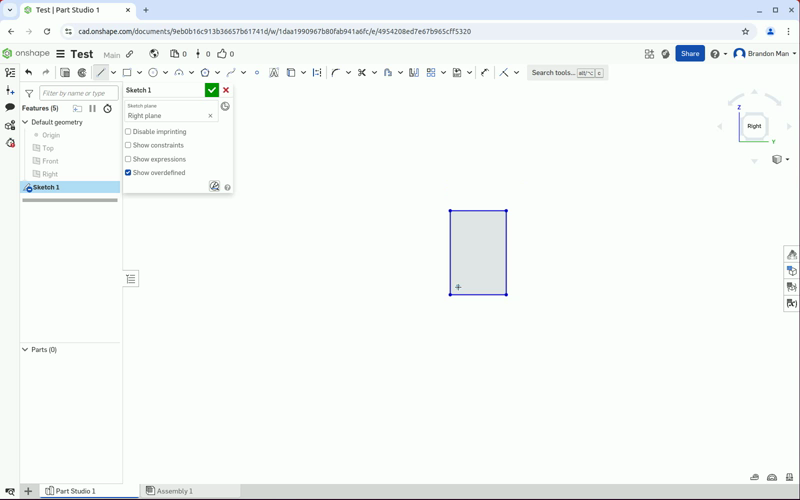
scroll(-6)
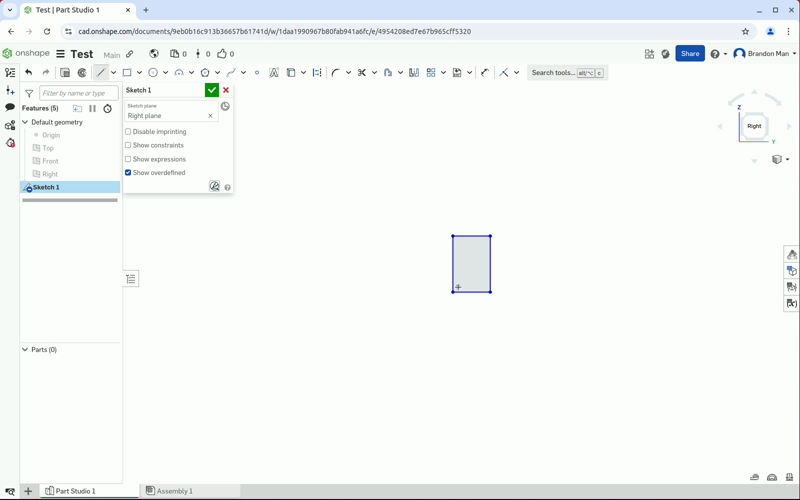
scroll(-6)
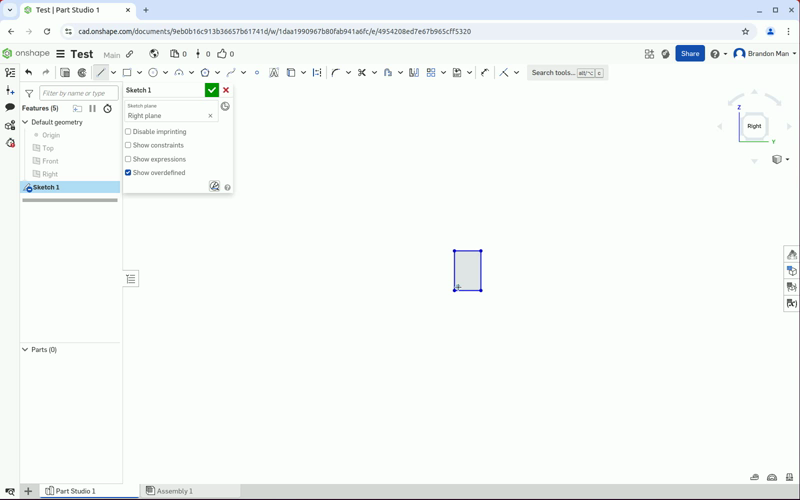
scroll(-6)
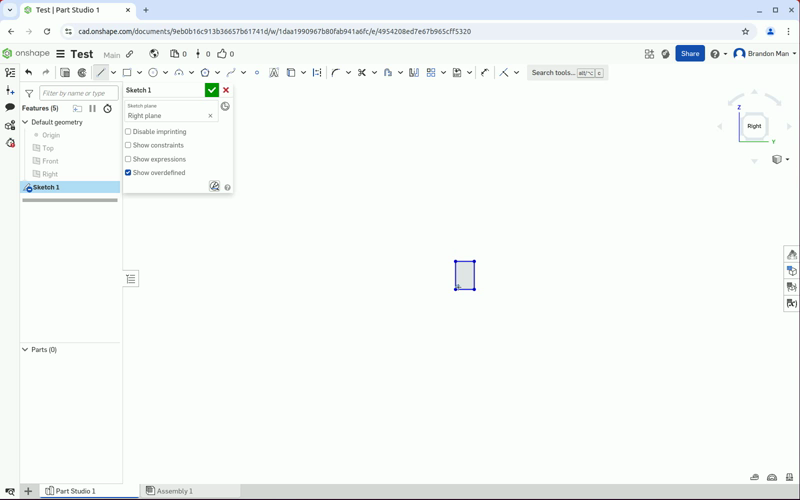
scroll(-6)
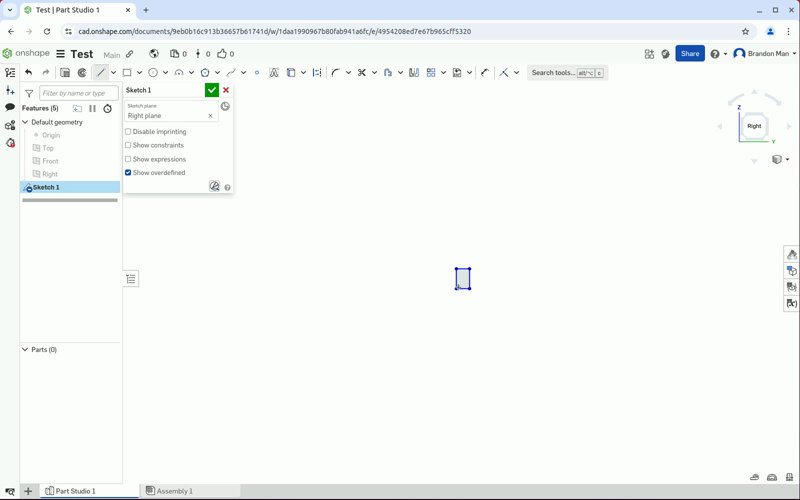
scroll(-6)
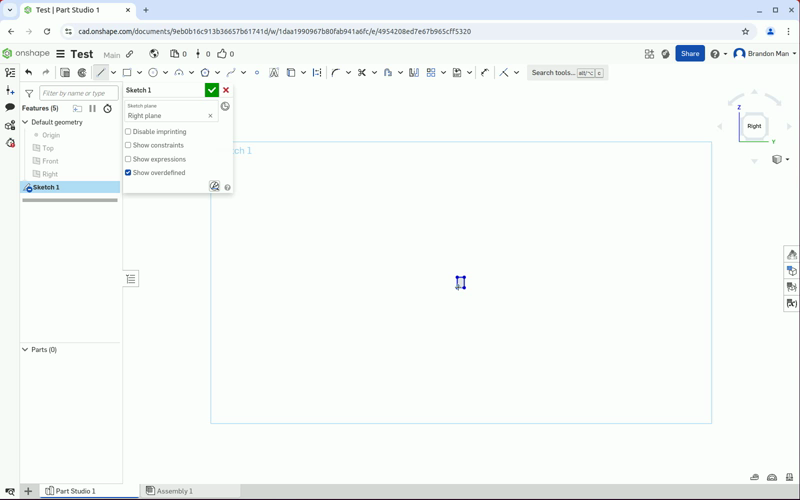
key_up(shift)
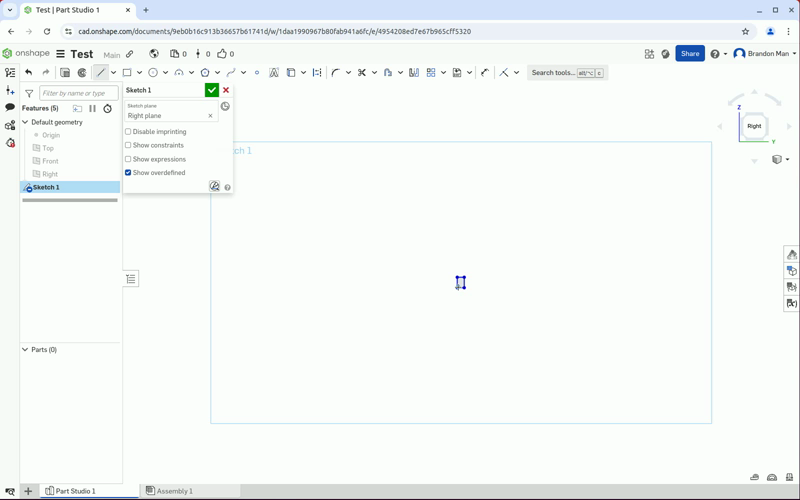
key_down(shift)
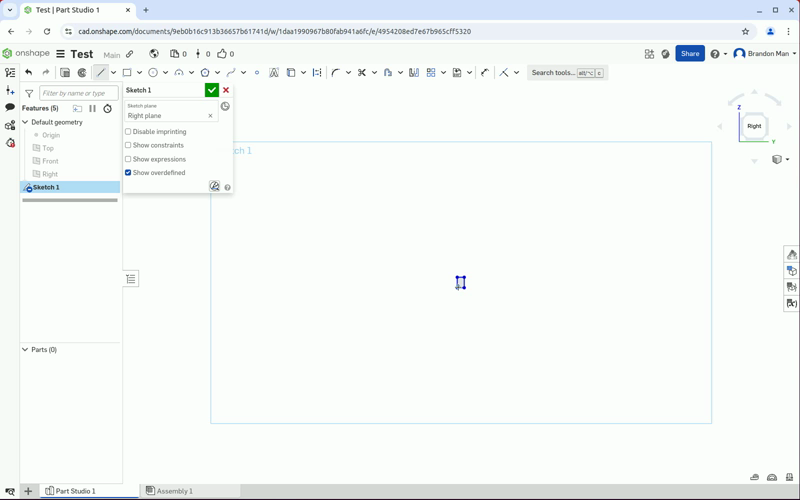
mouse_move(488, 286)
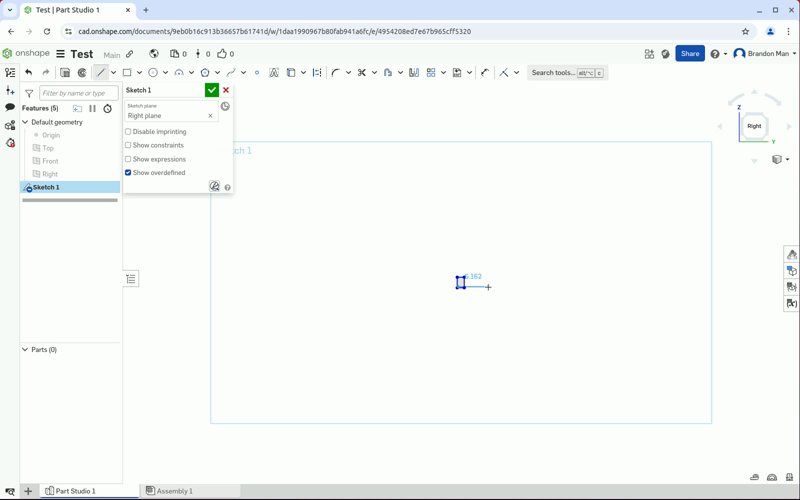
mouse_move(463, 286)
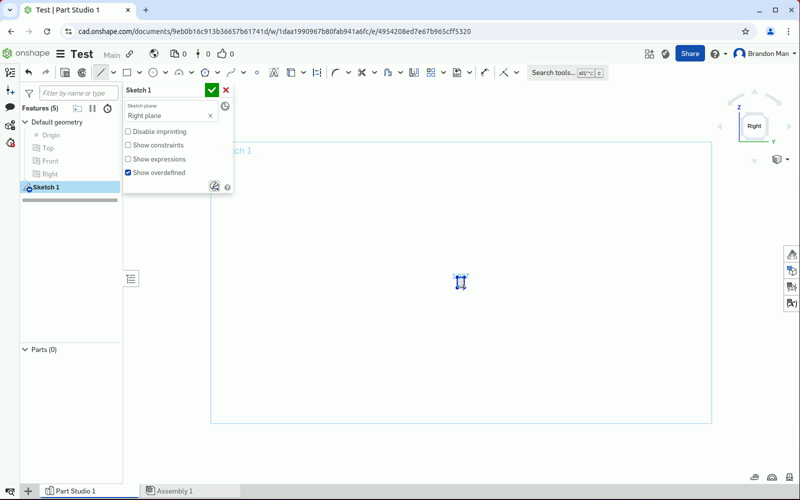
scroll(6)
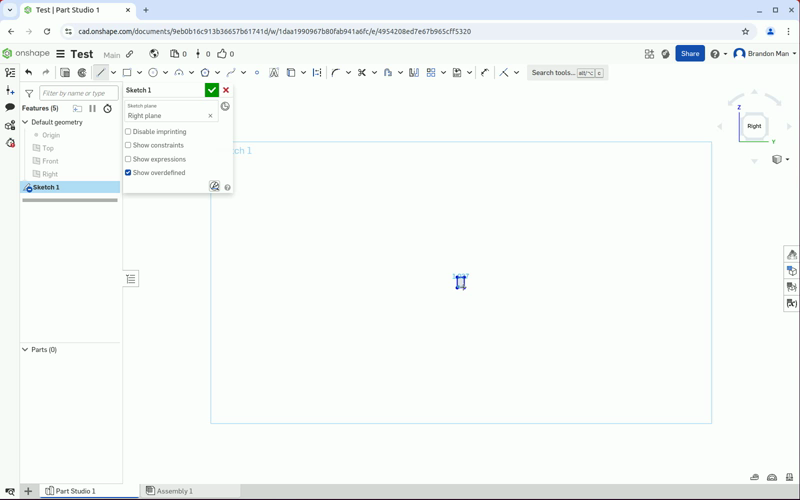
scroll(6)
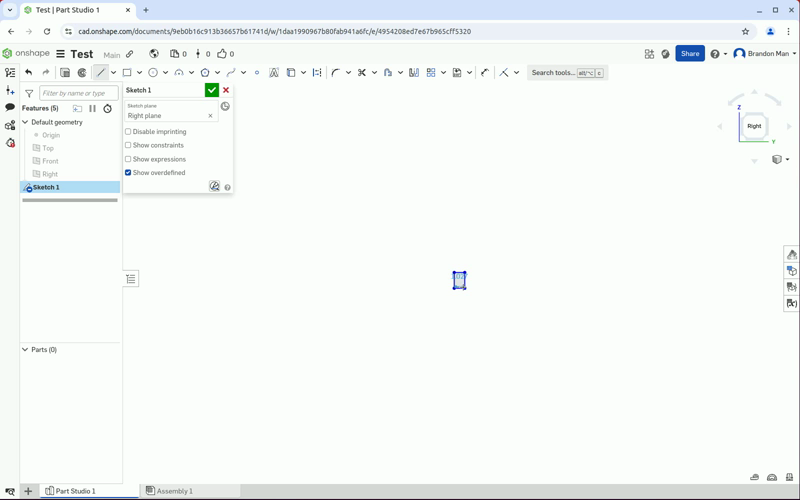
scroll(6)
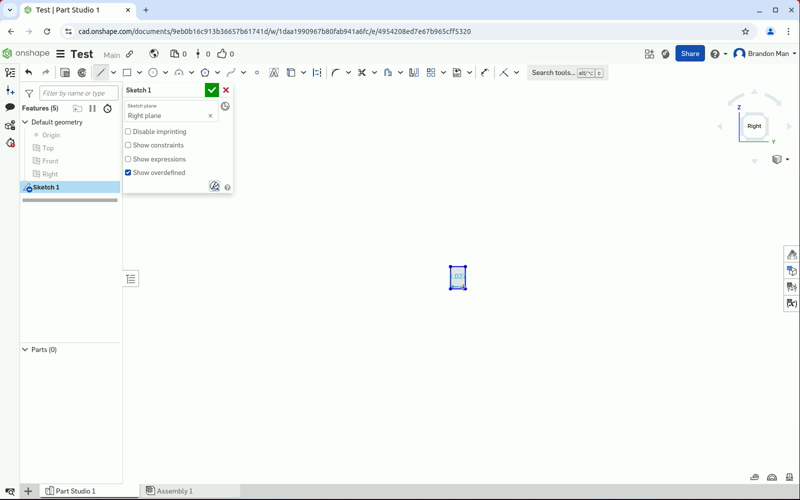
scroll(6)
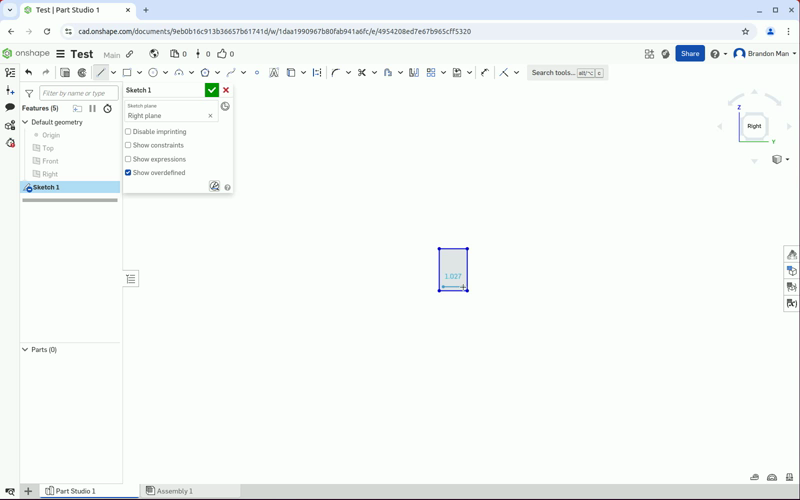
scroll(6)
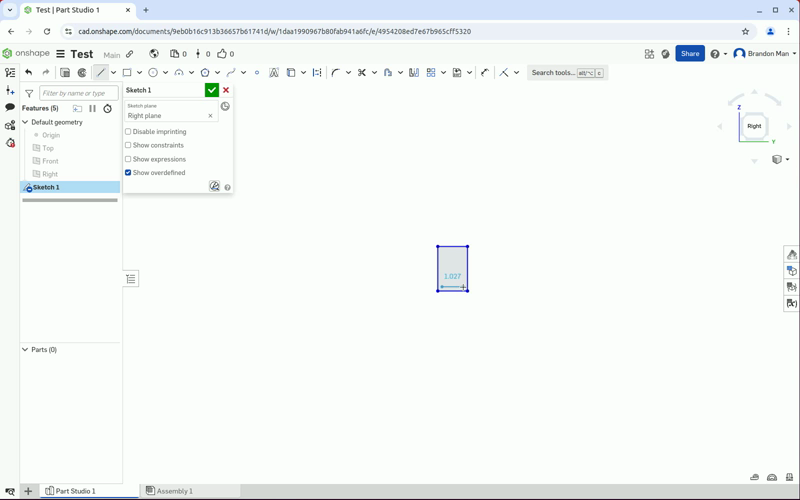
scroll(6)
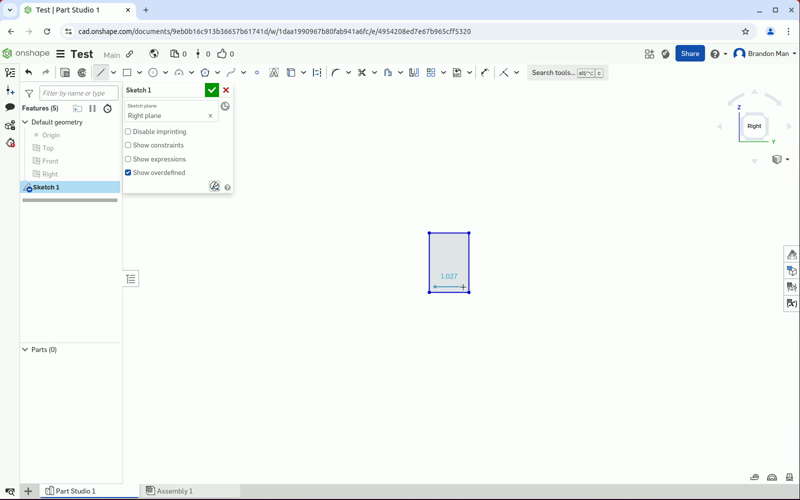
scroll(6)
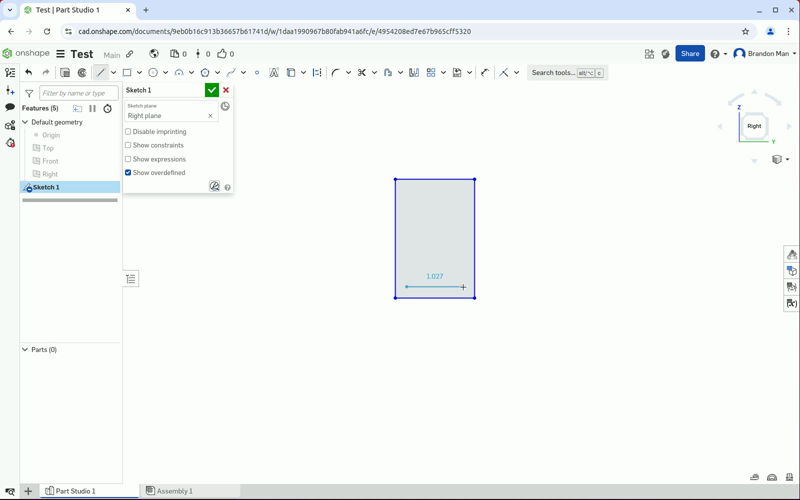
click(463, 286)
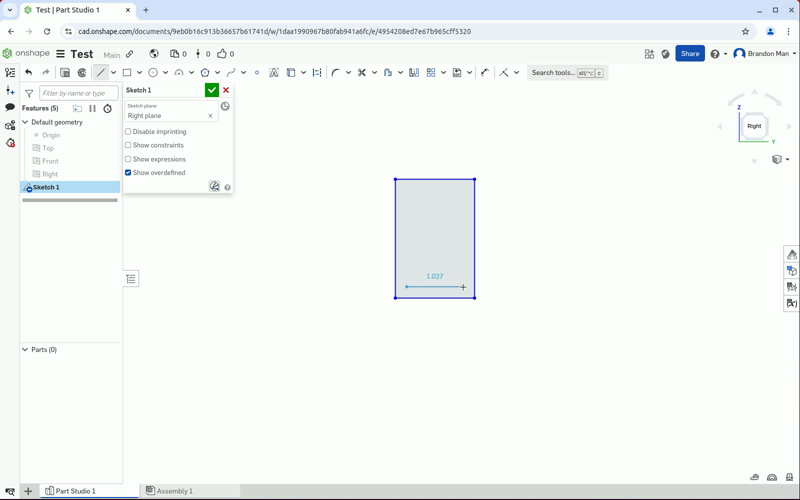
scroll(-6)
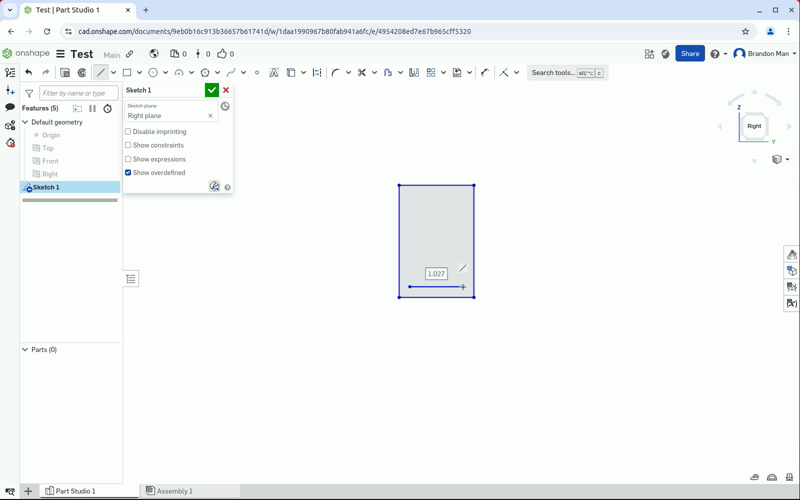
scroll(-6)
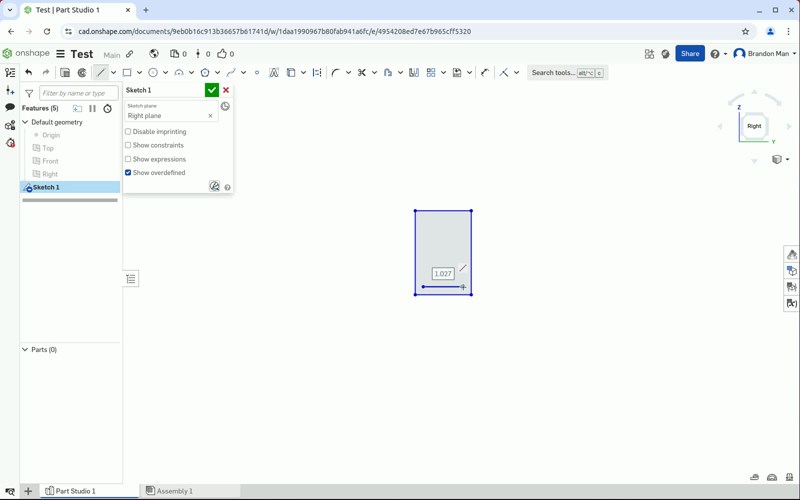
scroll(-6)
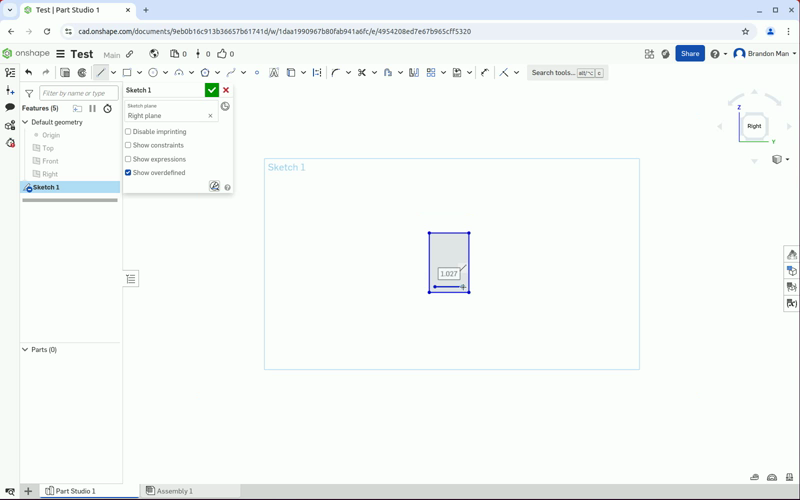
scroll(-6)
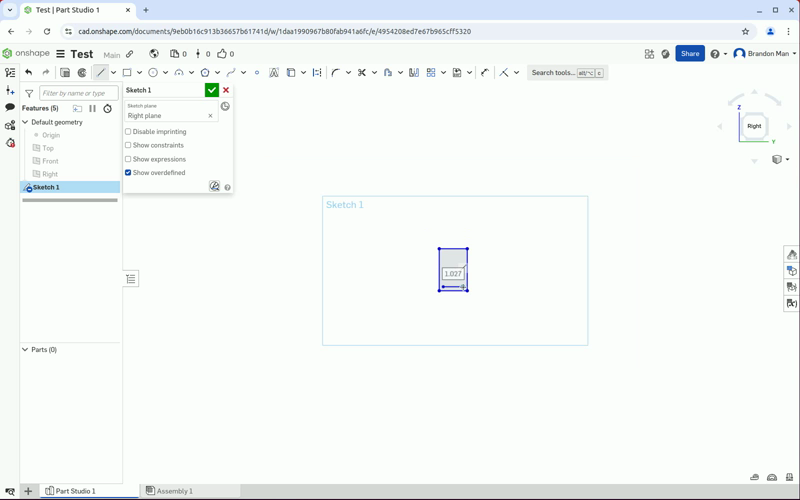
scroll(-6)
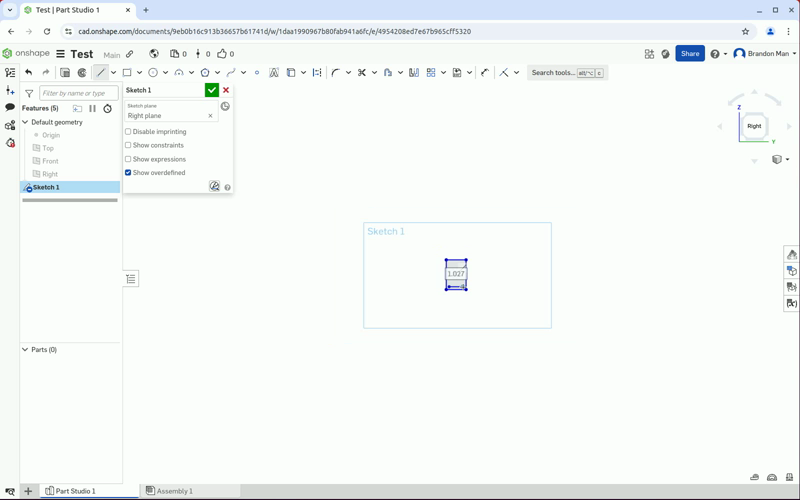
scroll(-6)
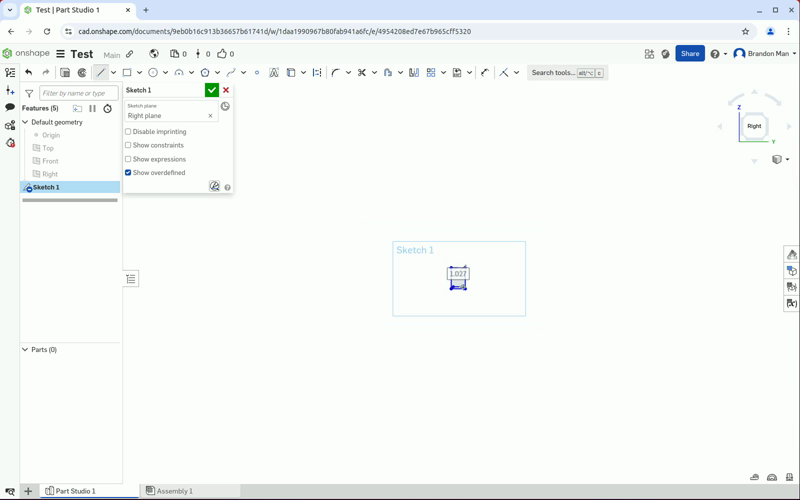
scroll(-6)
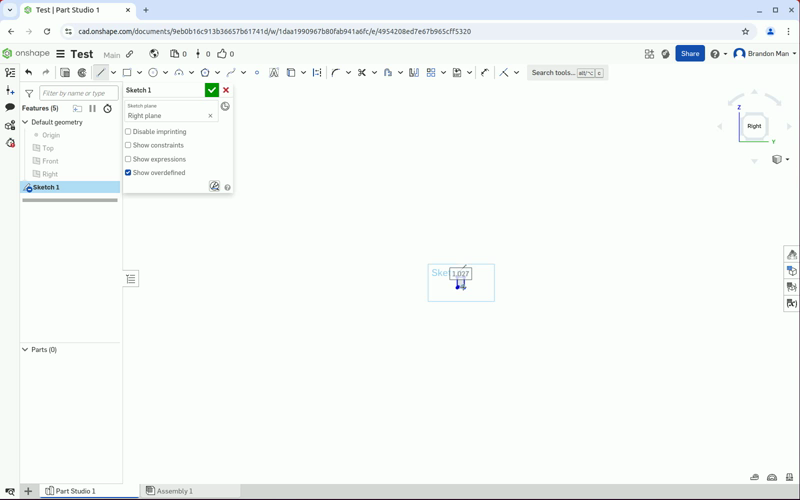
key_up(shift)
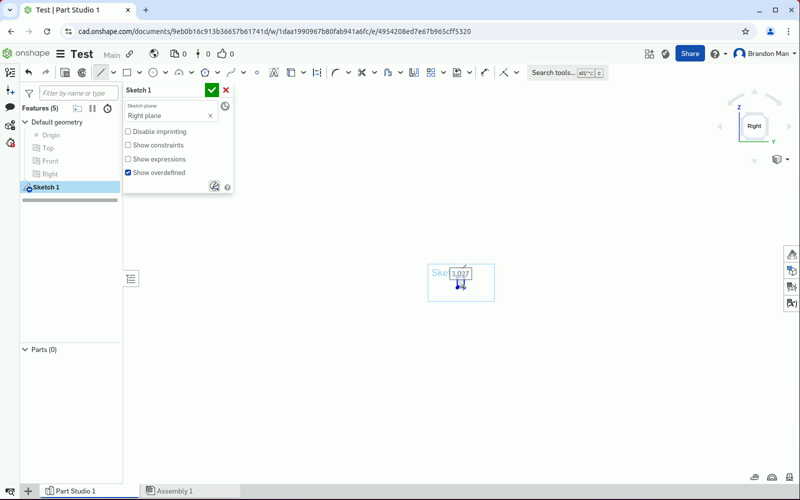
key_down(shift)
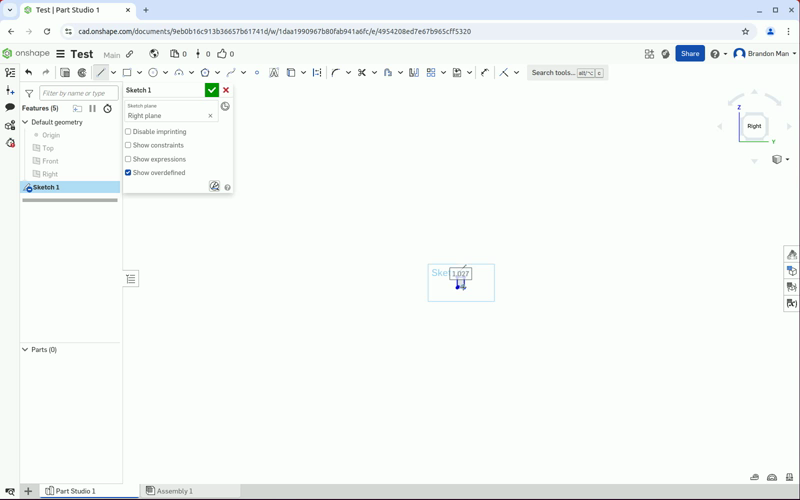
mouse_move(493, 286)
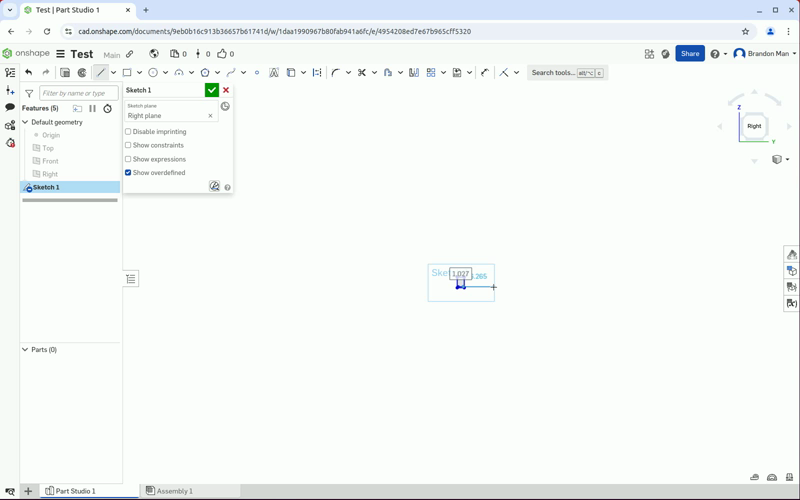
mouse_move(463, 277)
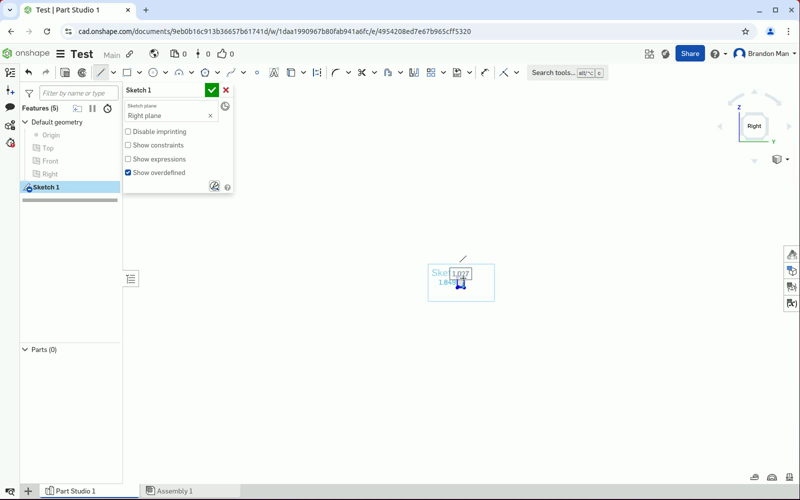
scroll(6)
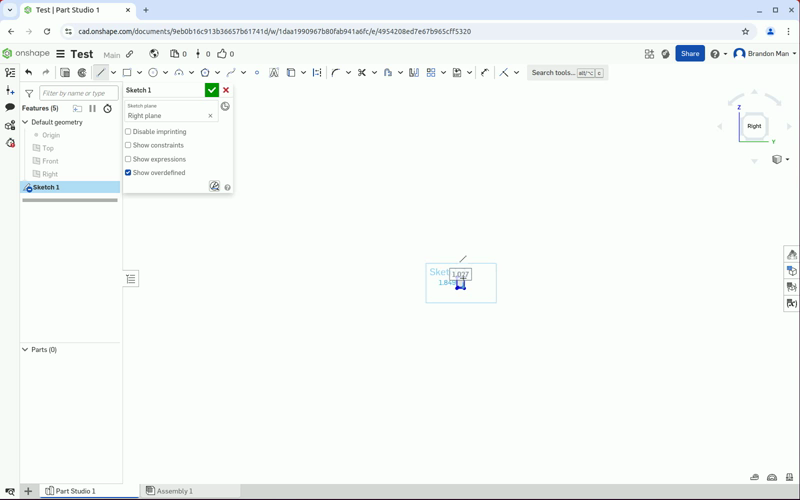
scroll(6)
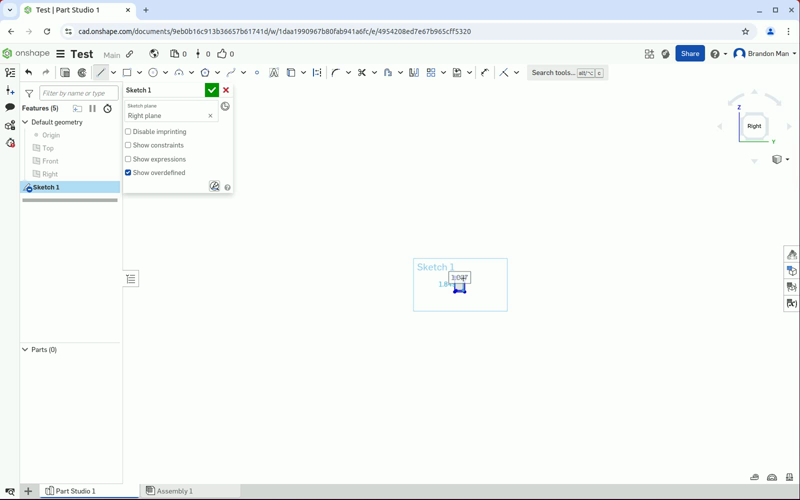
scroll(6)
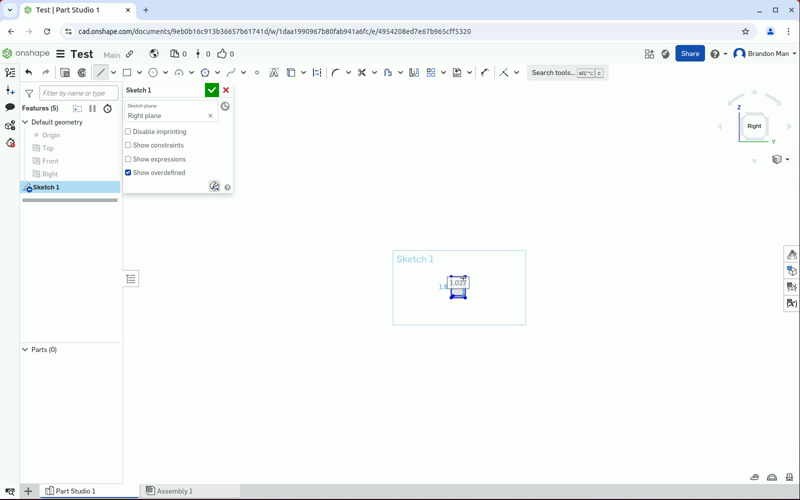
scroll(6)
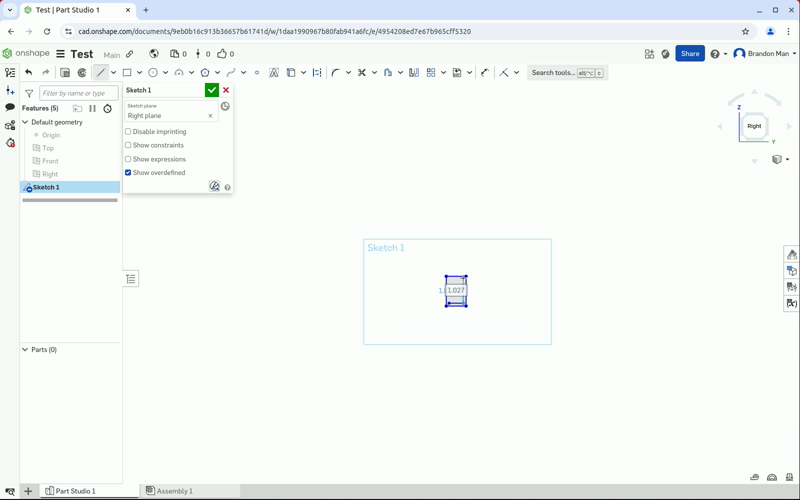
scroll(6)
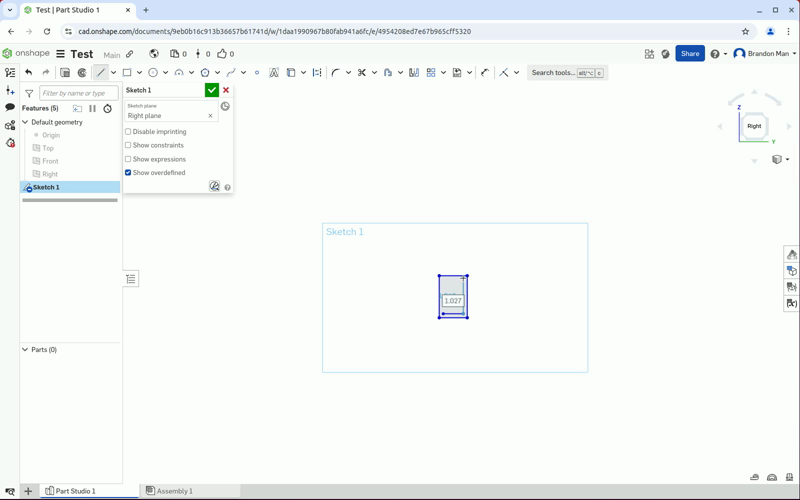
scroll(6)
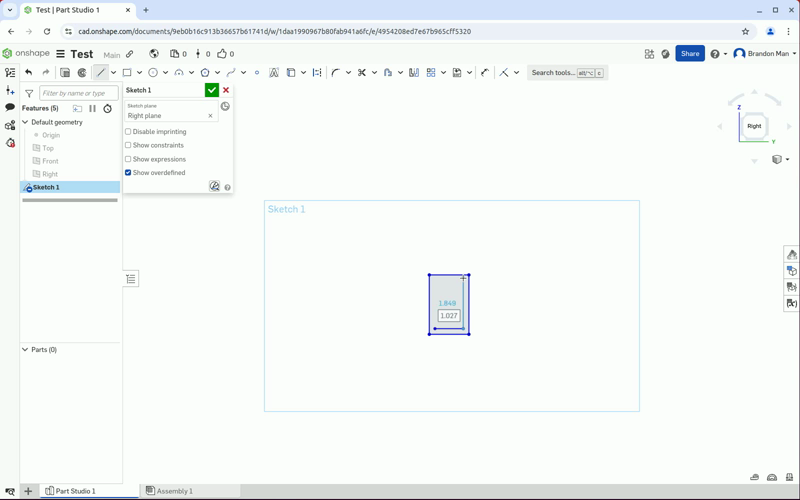
scroll(6)
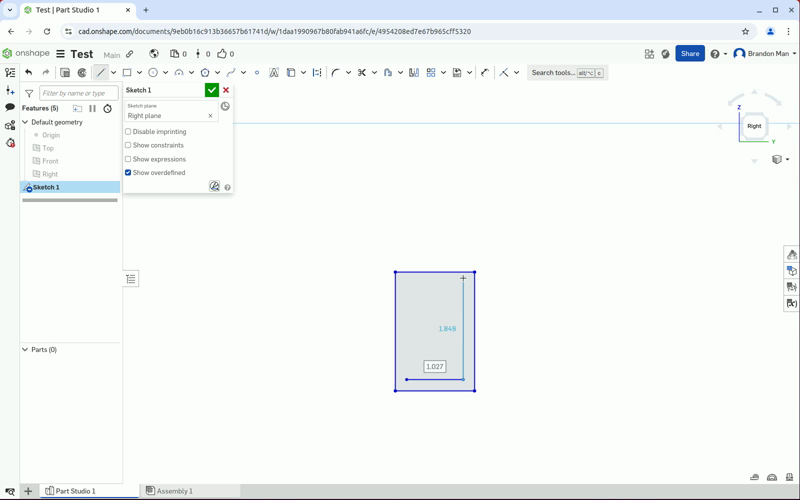
click(463, 277)
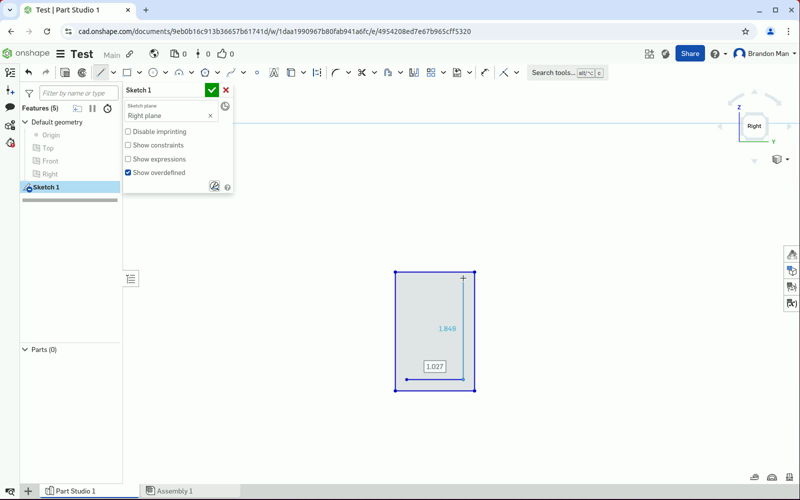
scroll(-6)
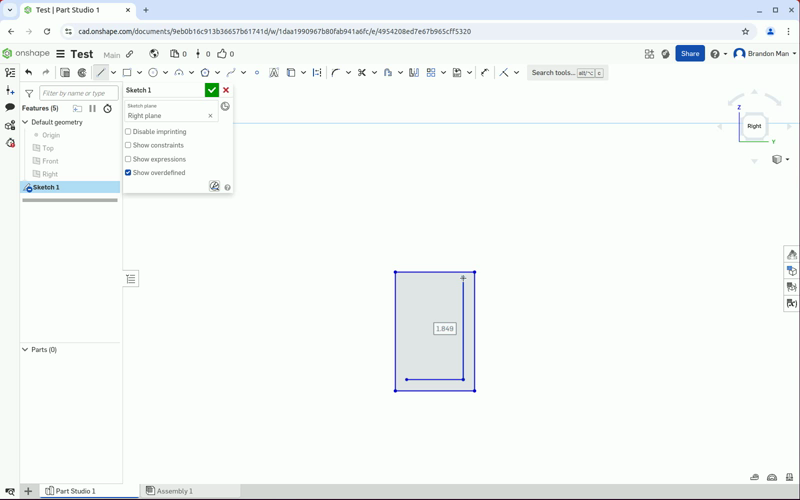
scroll(-6)
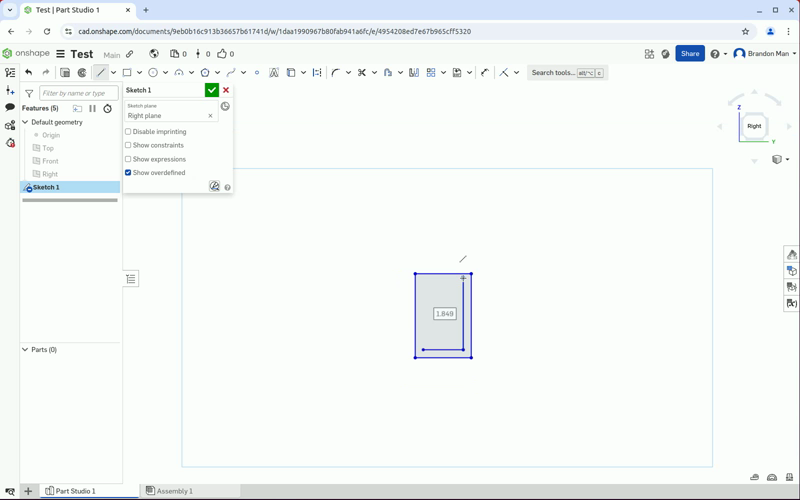
scroll(-6)
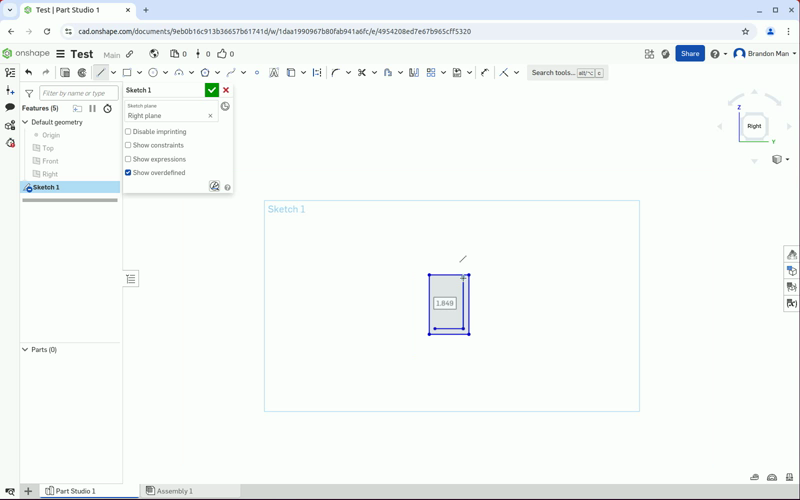
scroll(-6)
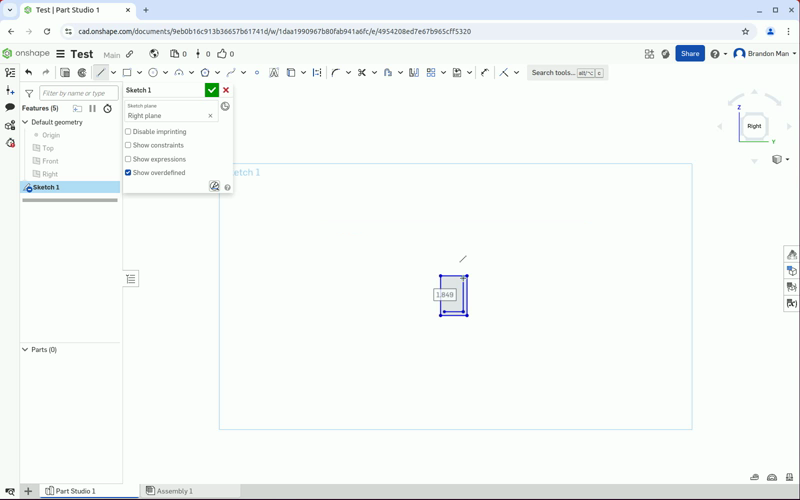
scroll(-6)
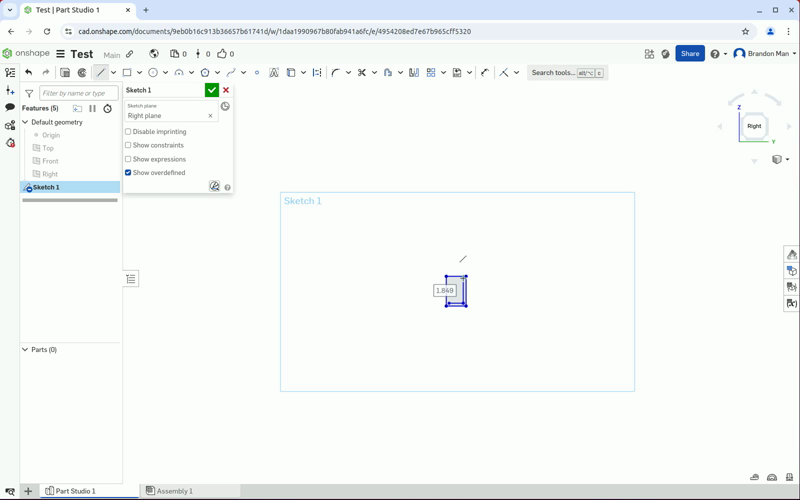
scroll(-6)
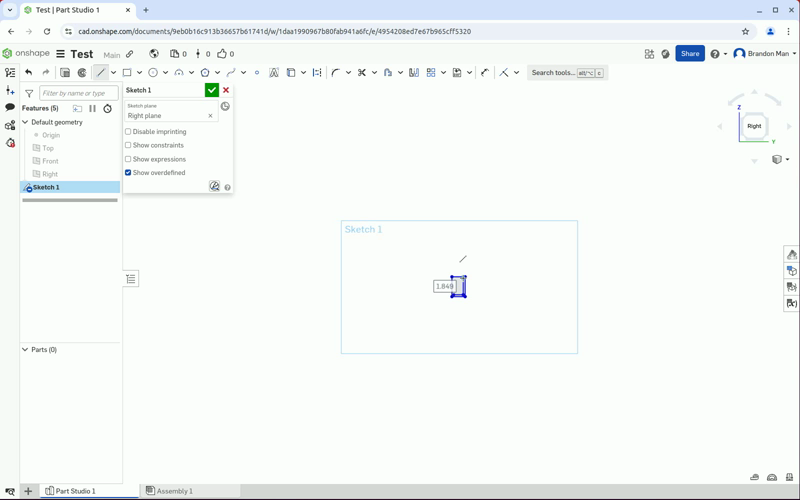
scroll(-6)
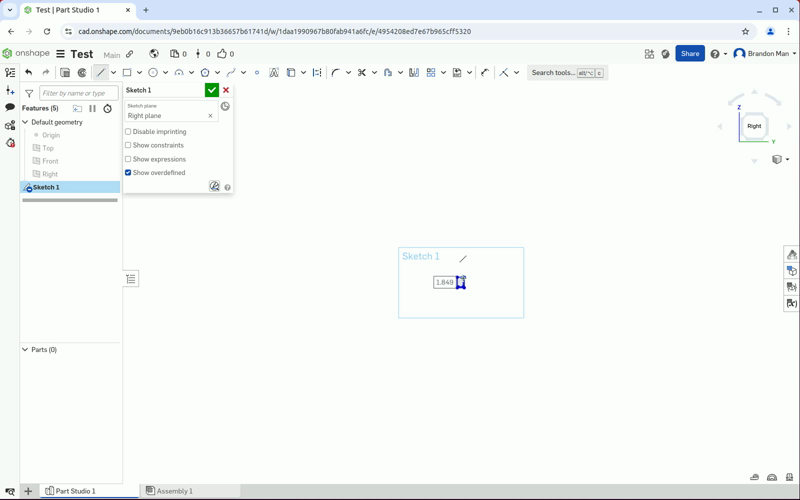
key_up(shift)
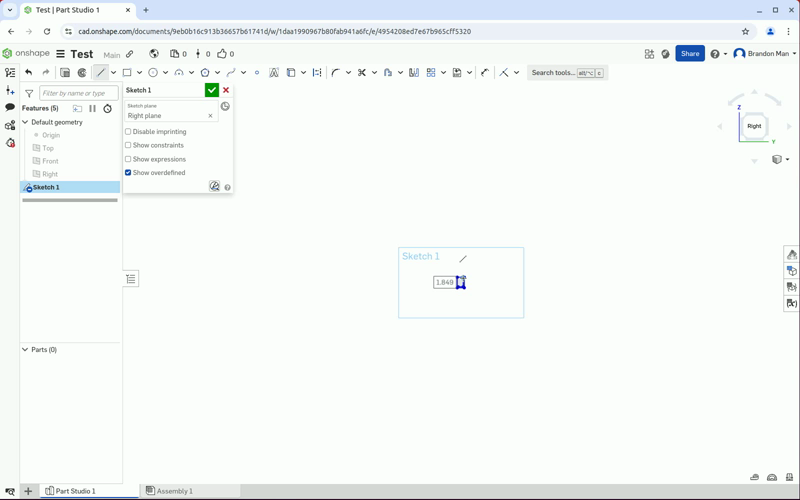
key_down(shift)
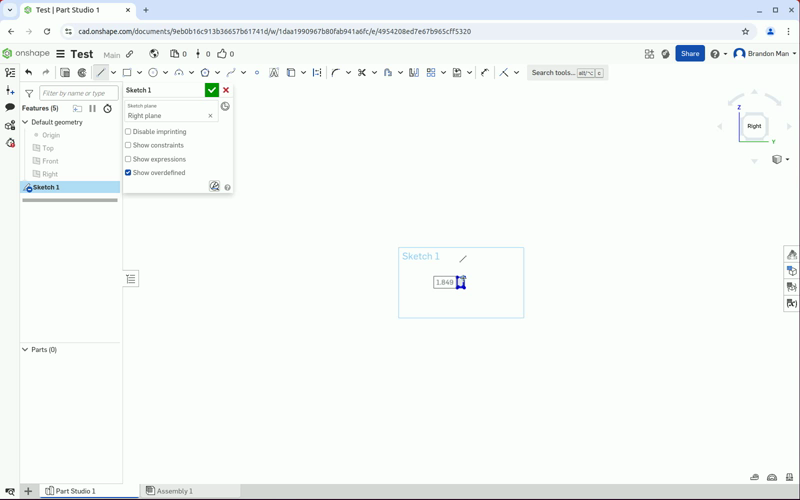
mouse_move(493, 277)
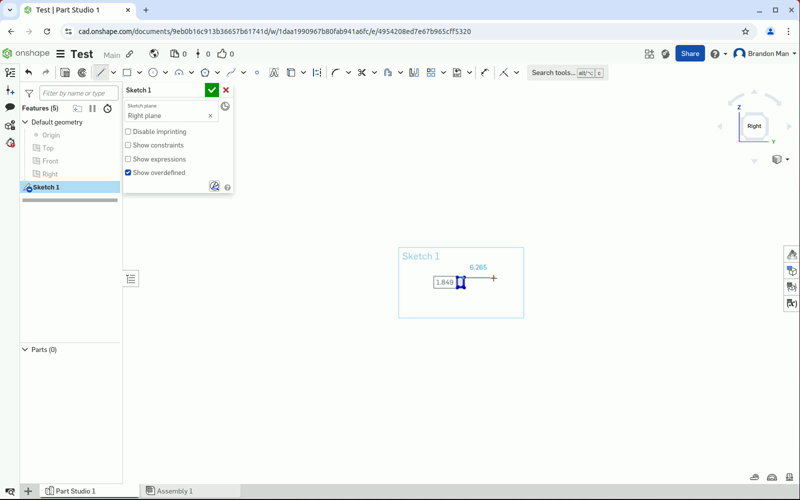
mouse_move(458, 277)
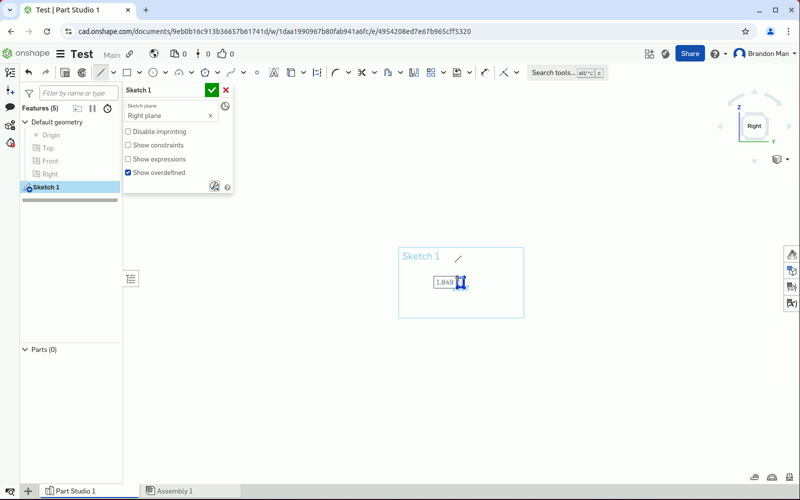
scroll(6)
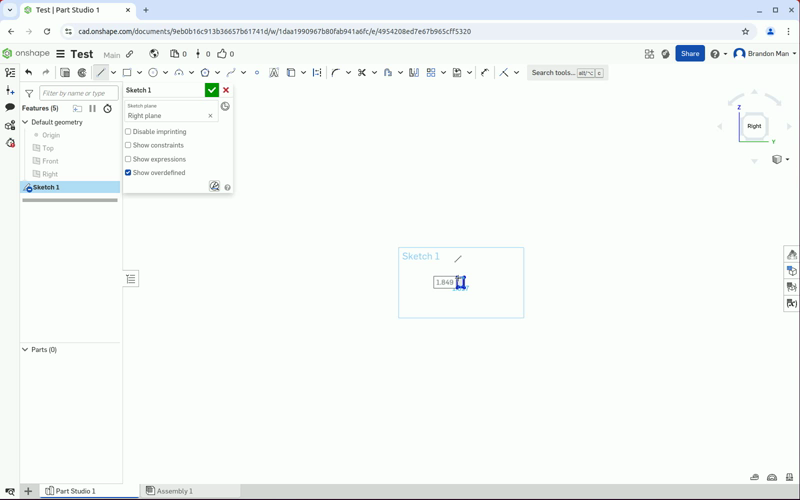
scroll(6)
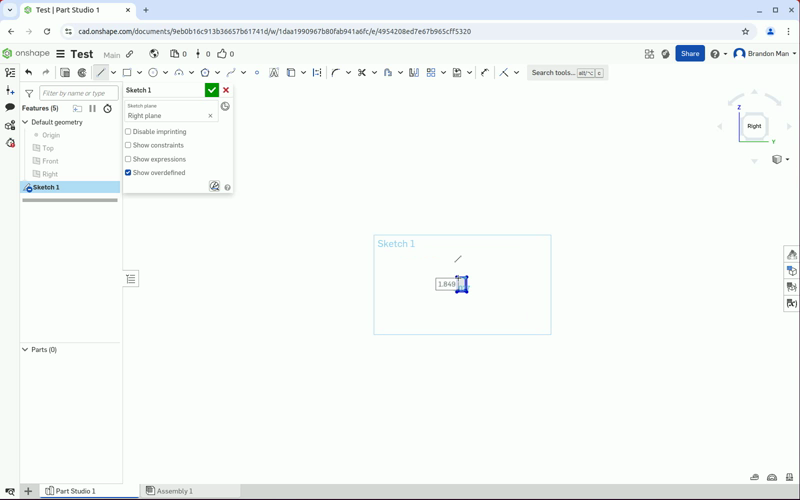
scroll(6)
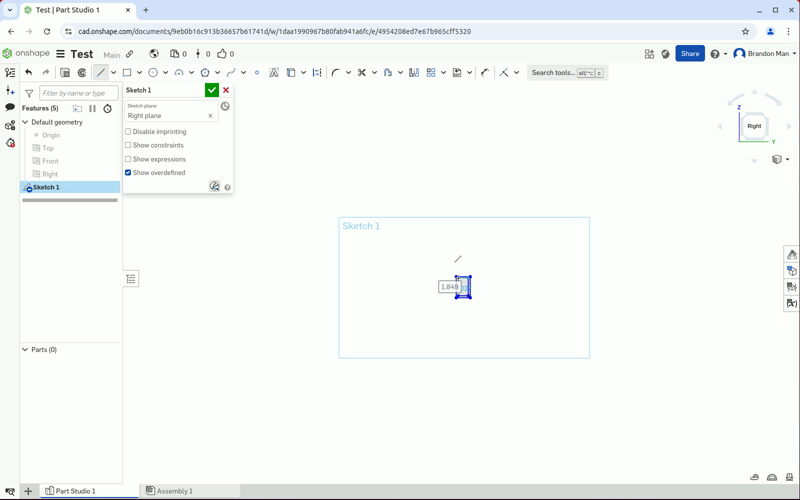
scroll(6)
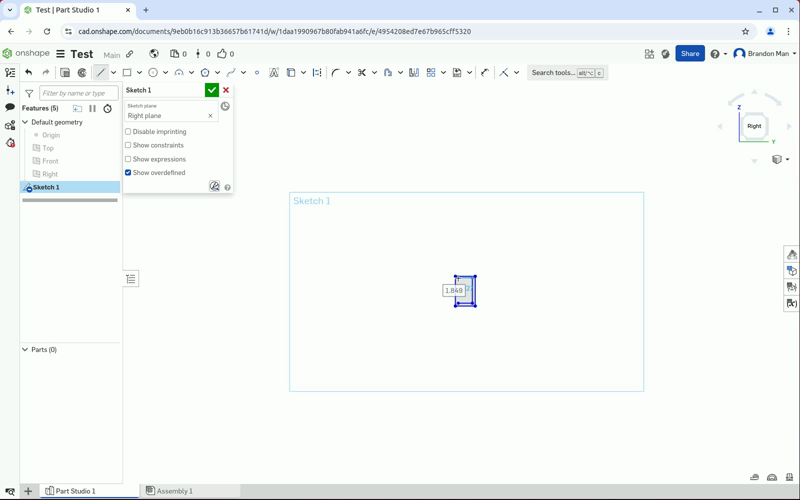
scroll(6)
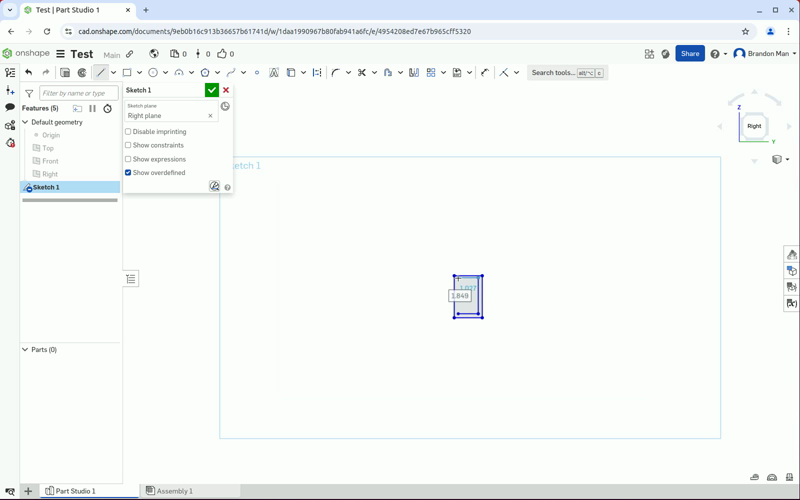
scroll(6)
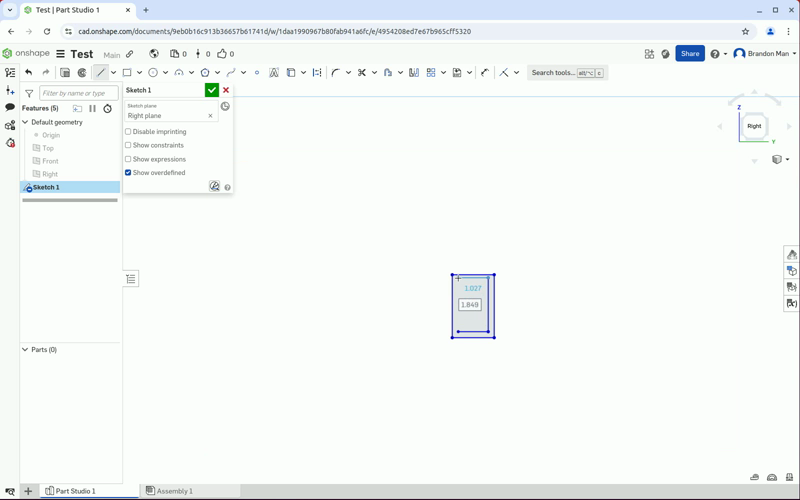
scroll(6)
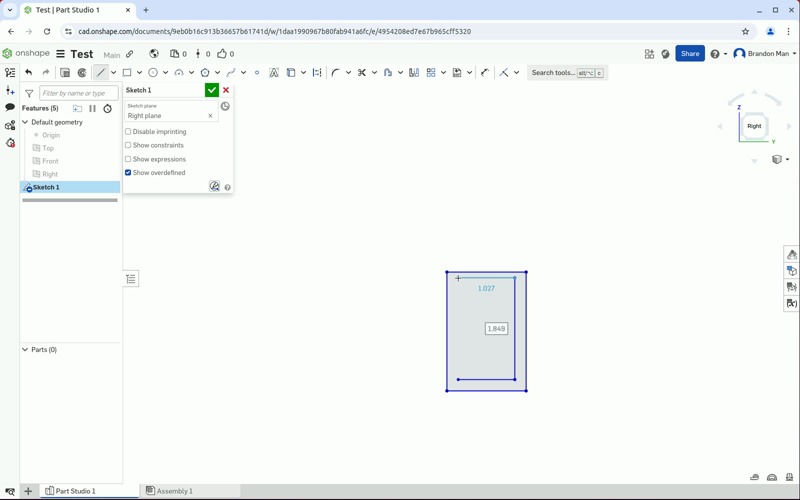
click(458, 277)
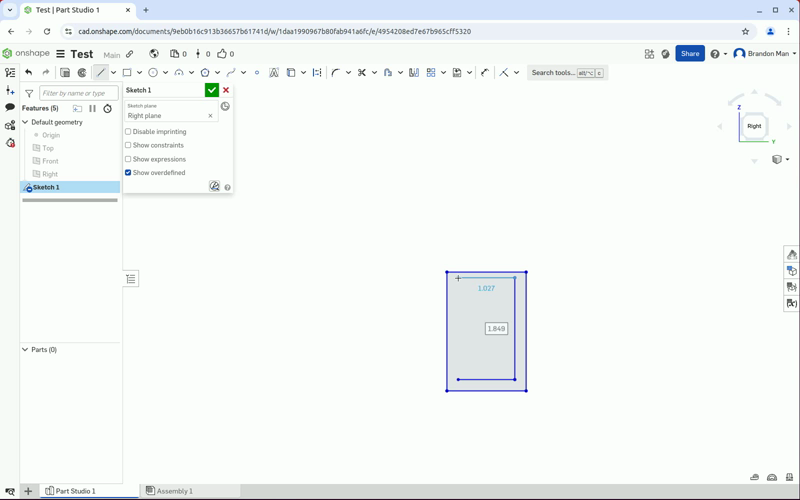
scroll(-6)
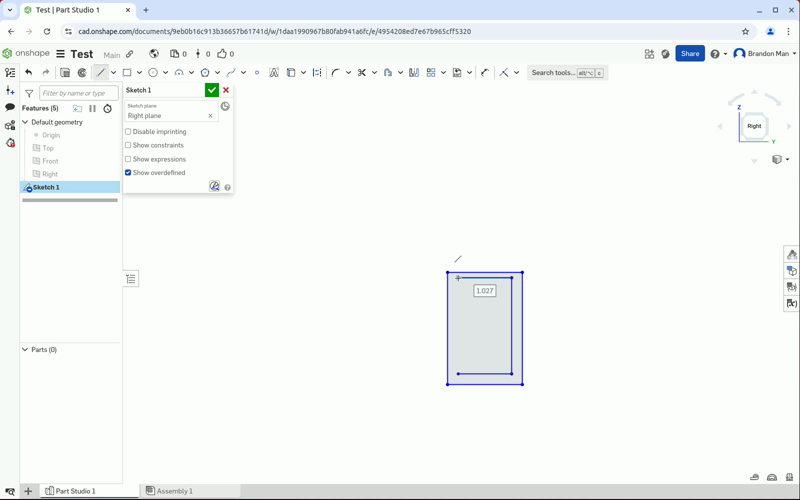
scroll(-6)
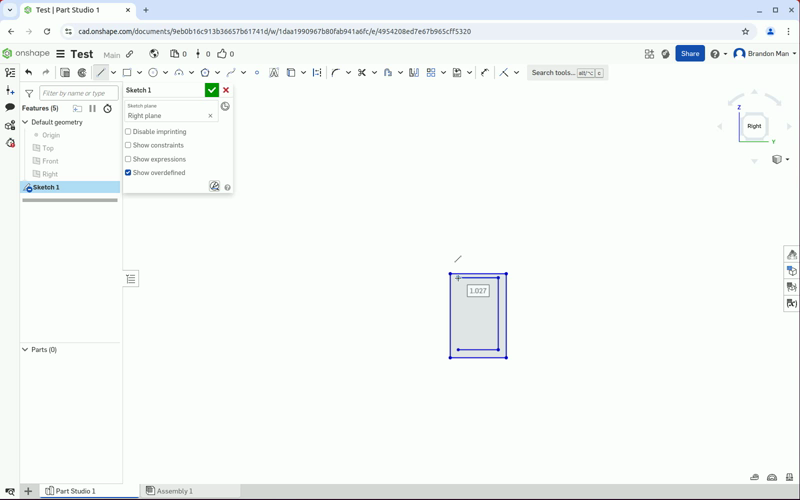
scroll(-6)
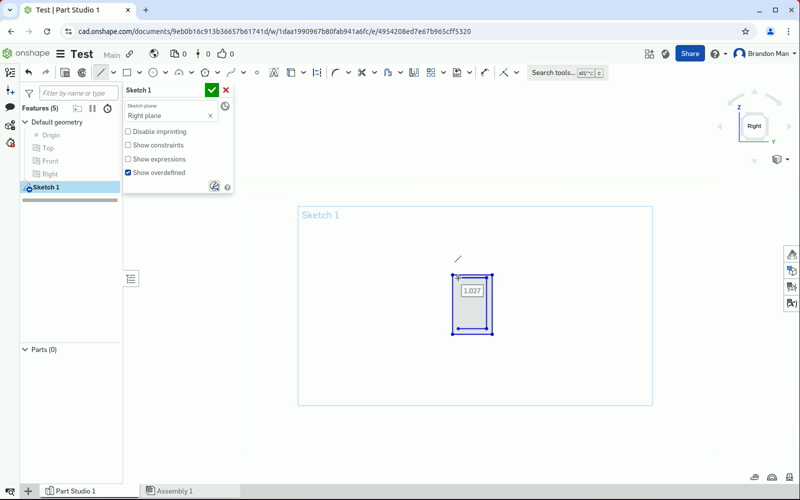
scroll(-6)
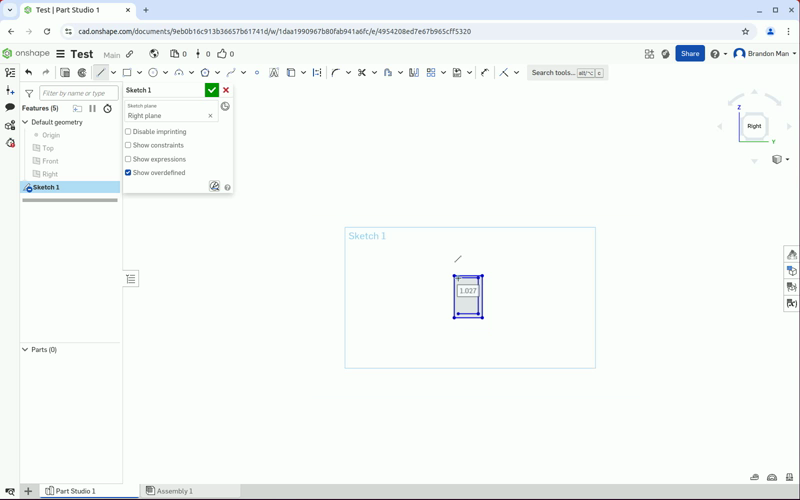
scroll(-6)
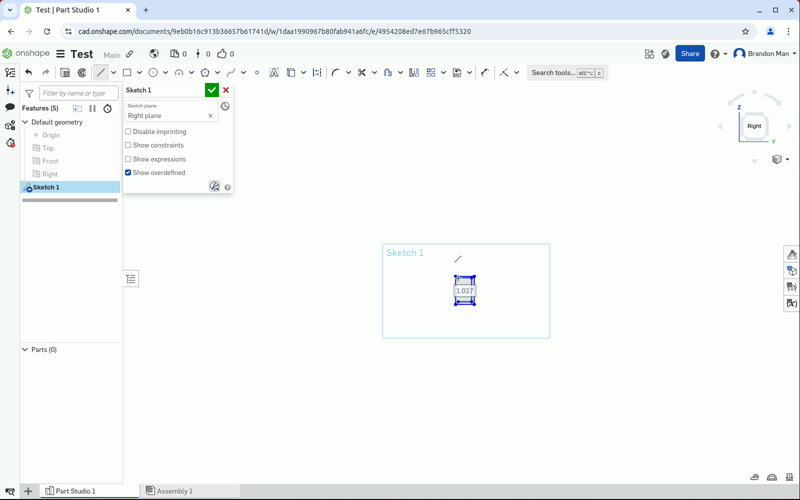
scroll(-6)
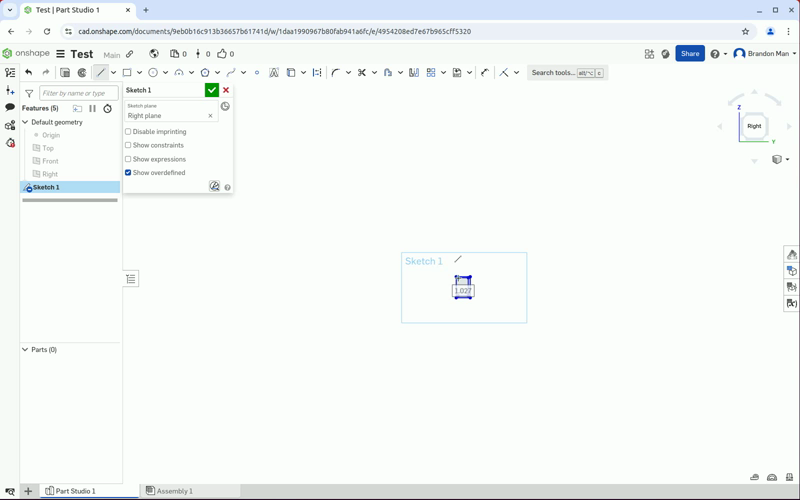
scroll(-6)
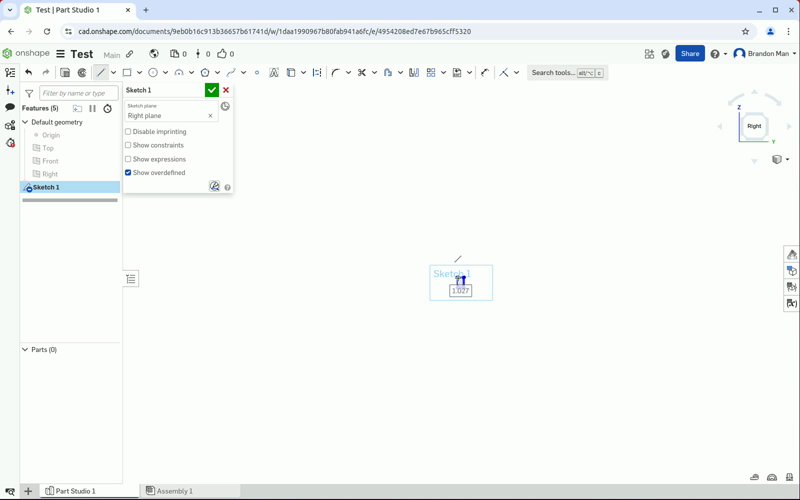
key_up(shift)
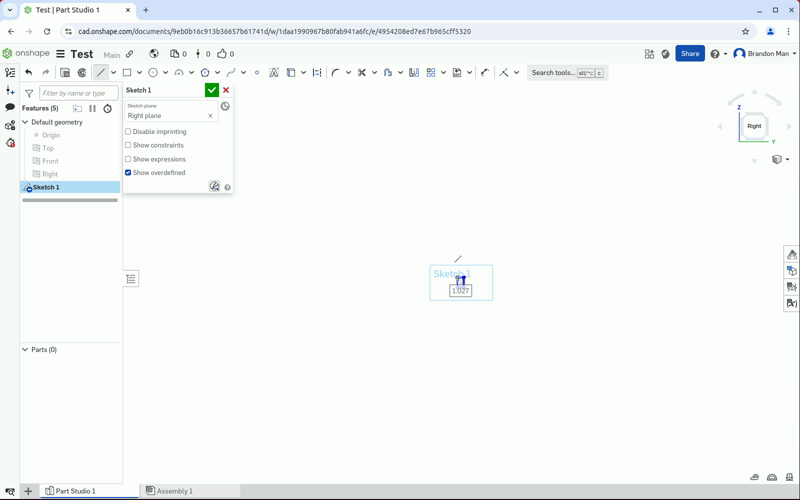
mouse_move(488, 277)
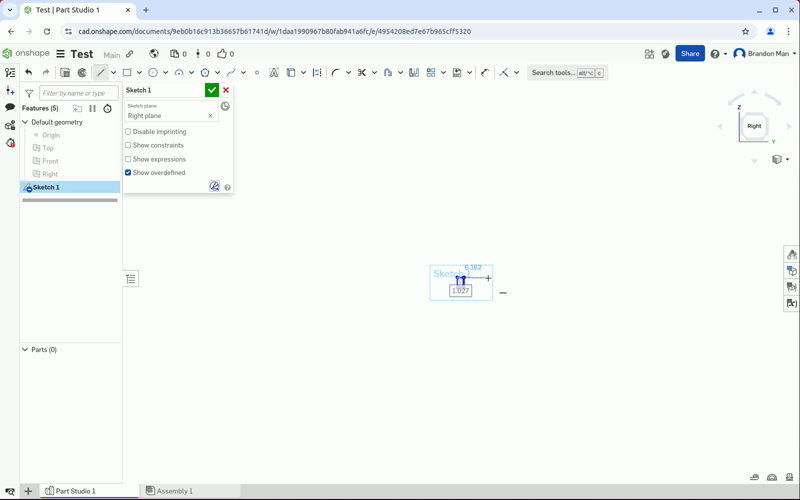
key_down(shift)
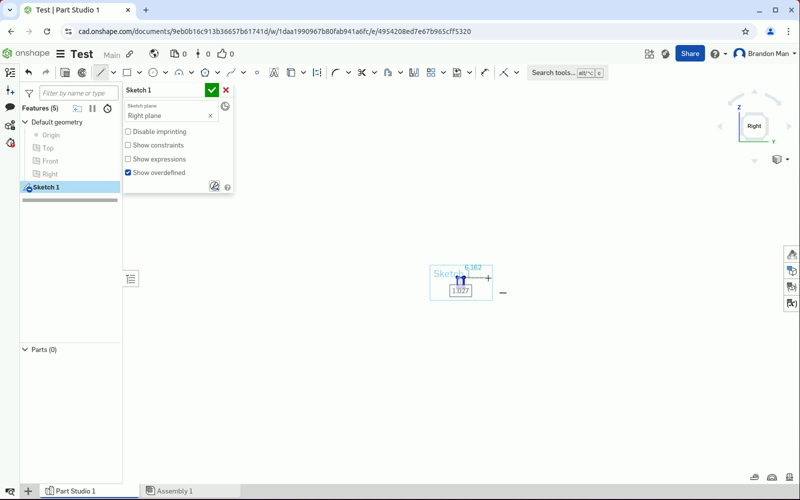
mouse_move(458, 286)
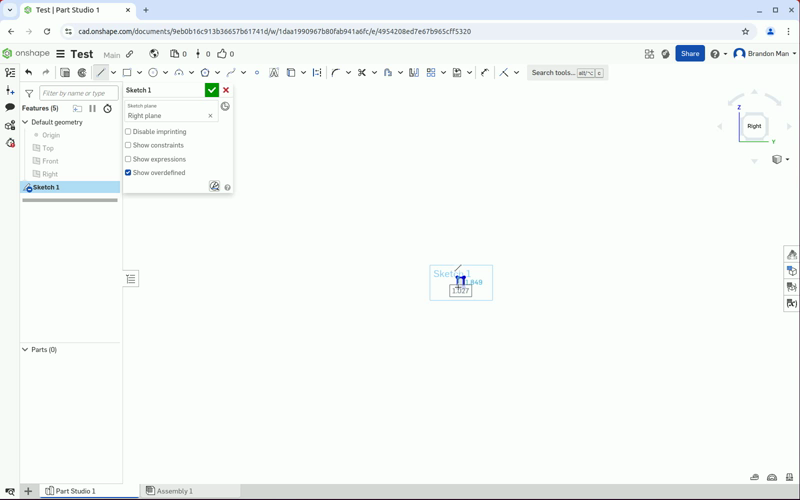
scroll(6)
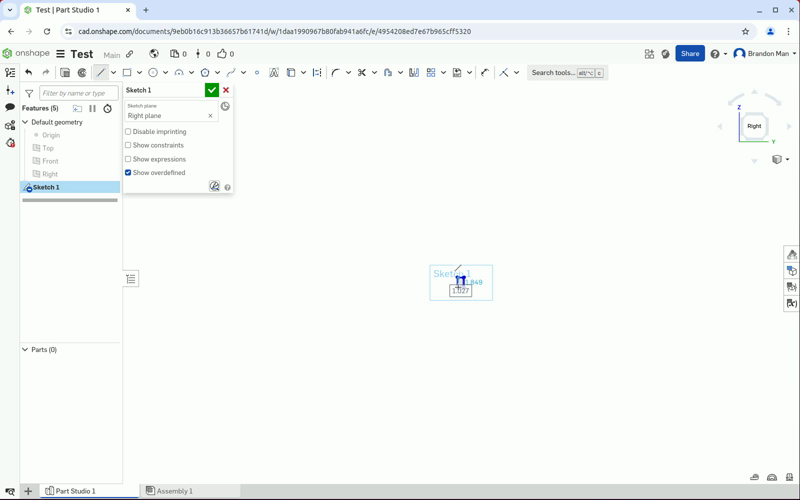
scroll(6)
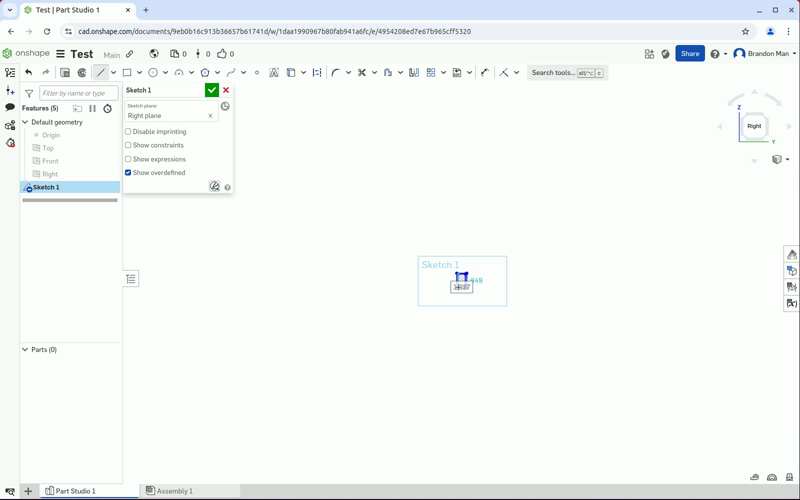
scroll(6)
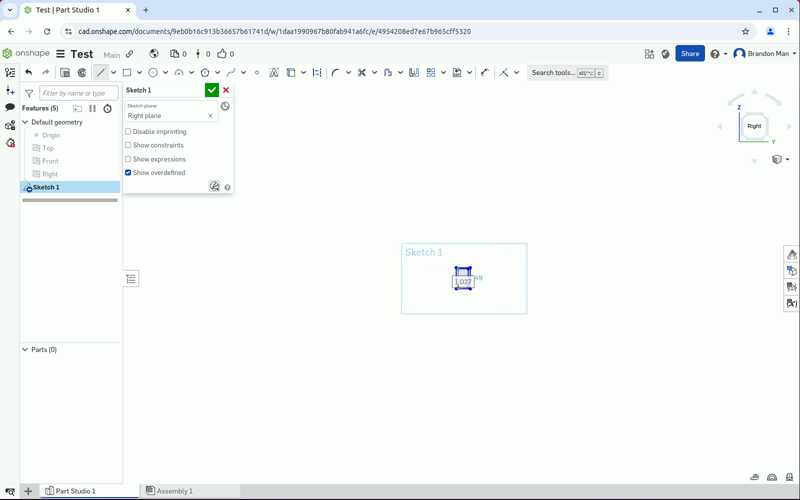
scroll(6)
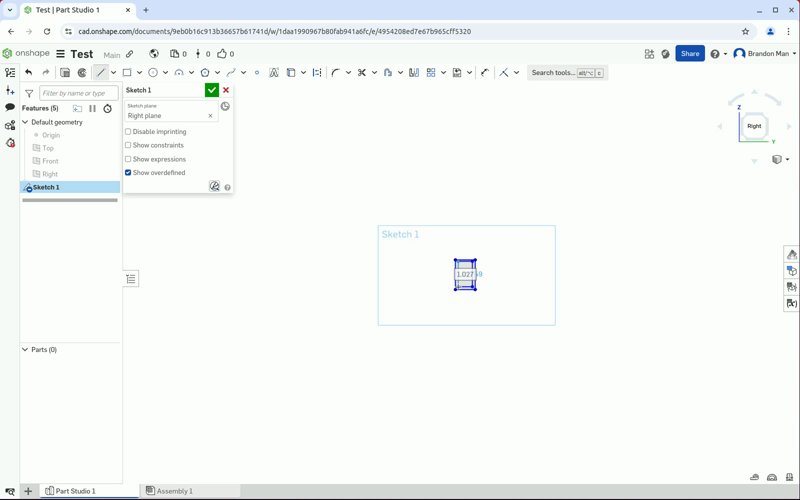
scroll(6)
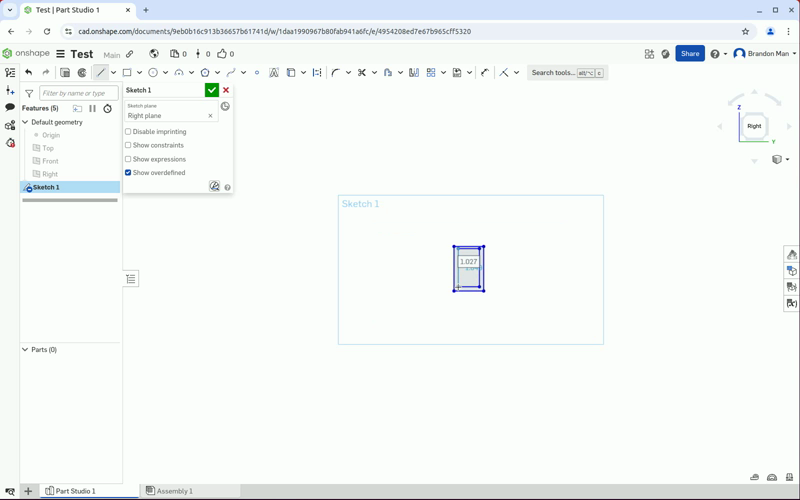
scroll(6)
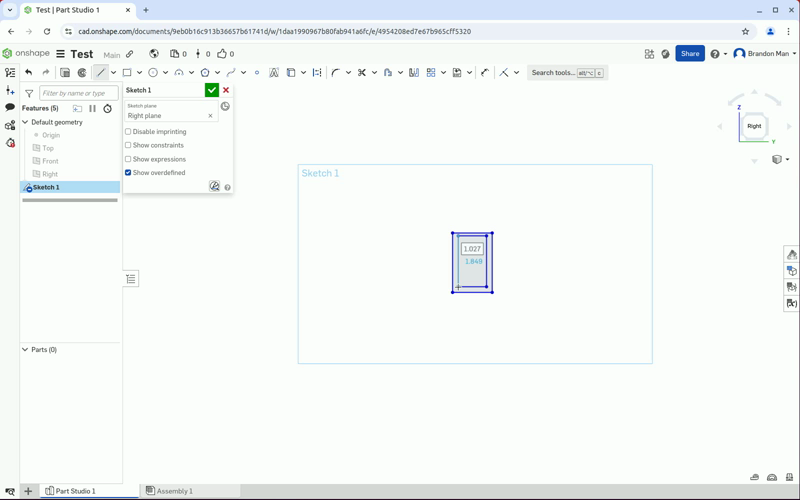
scroll(6)
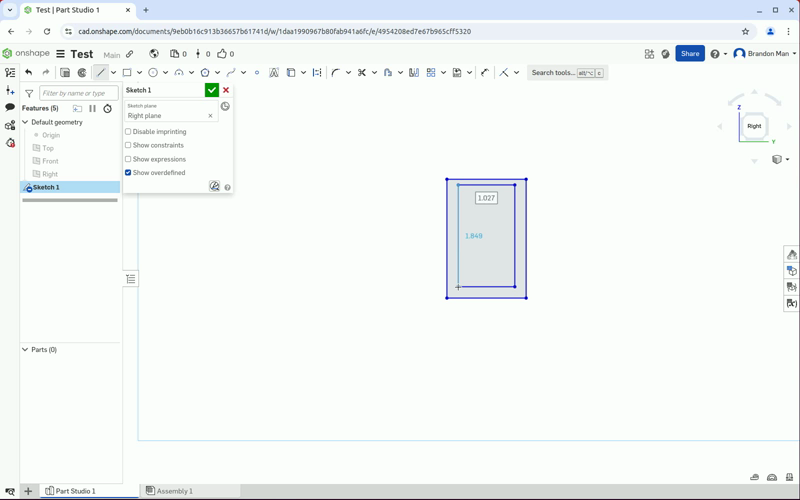
key_up(shift)
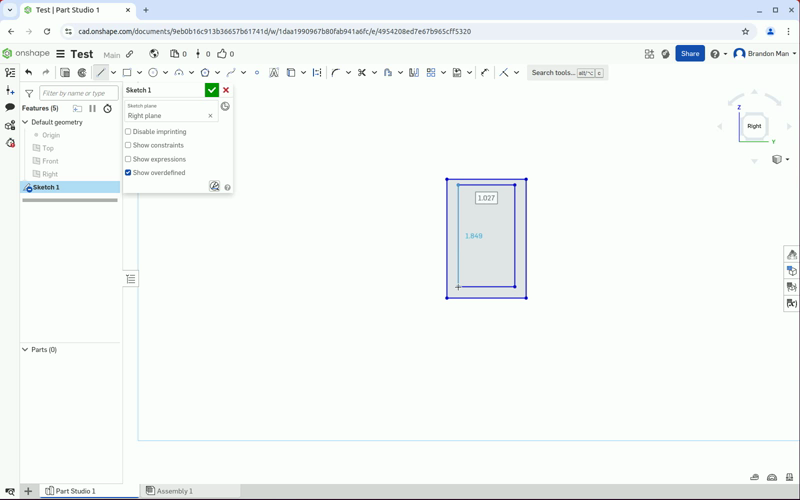
click(458, 286)
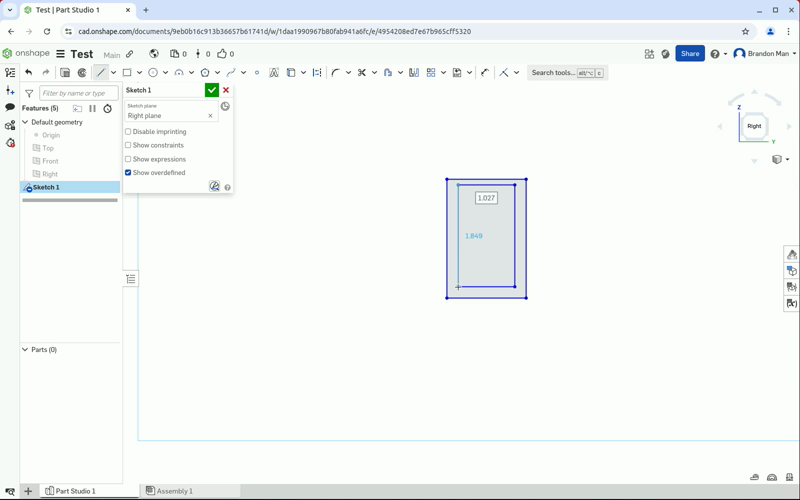
scroll(-6)
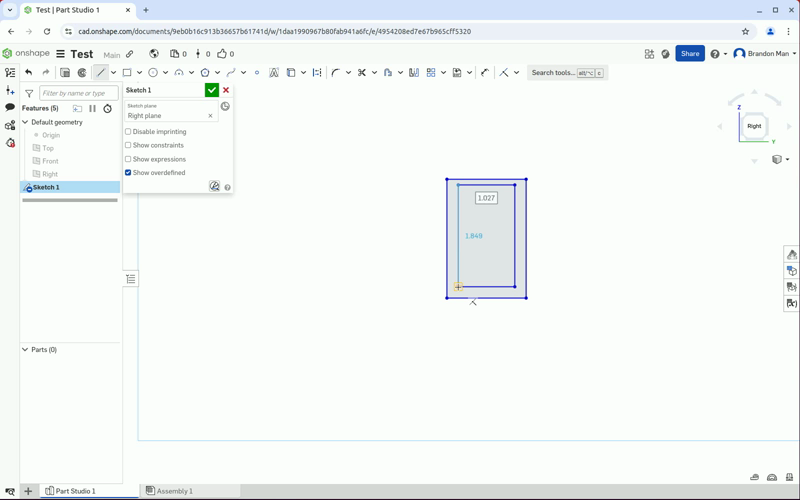
scroll(-6)
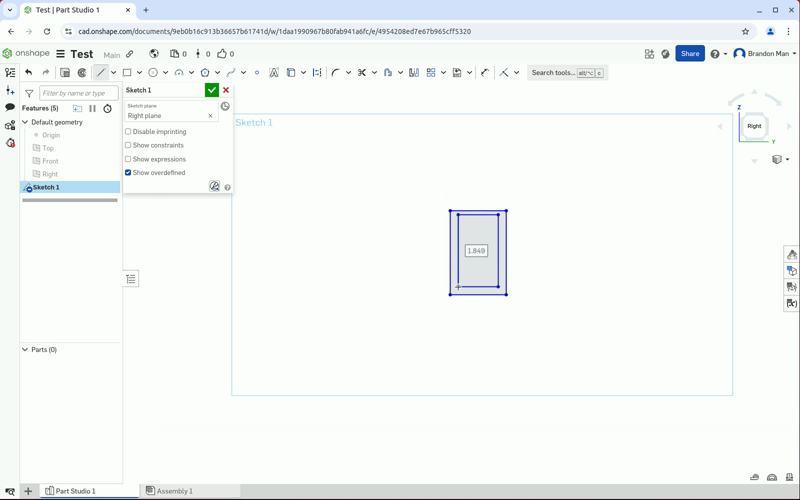
scroll(-6)
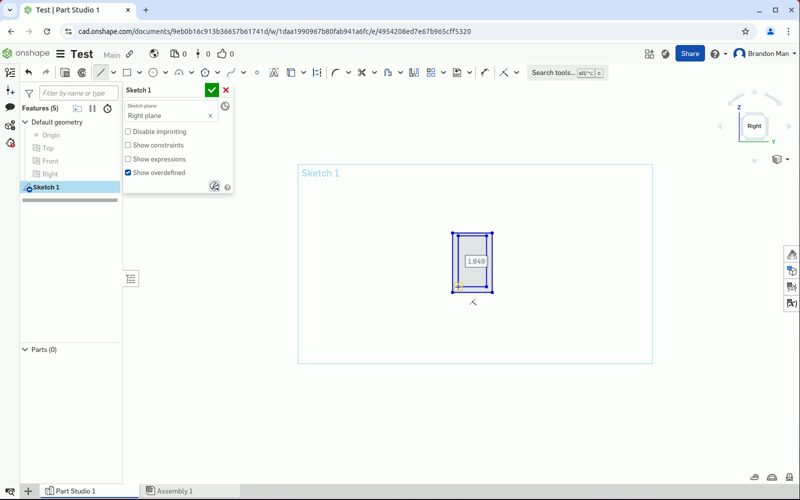
scroll(-6)
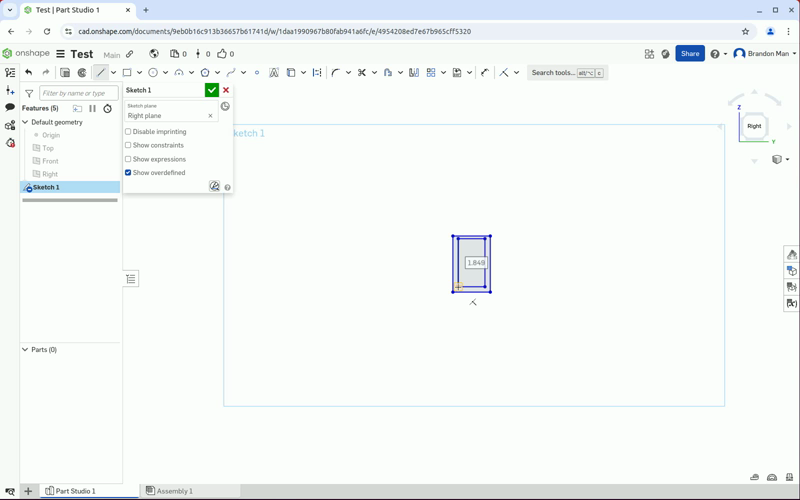
scroll(-6)
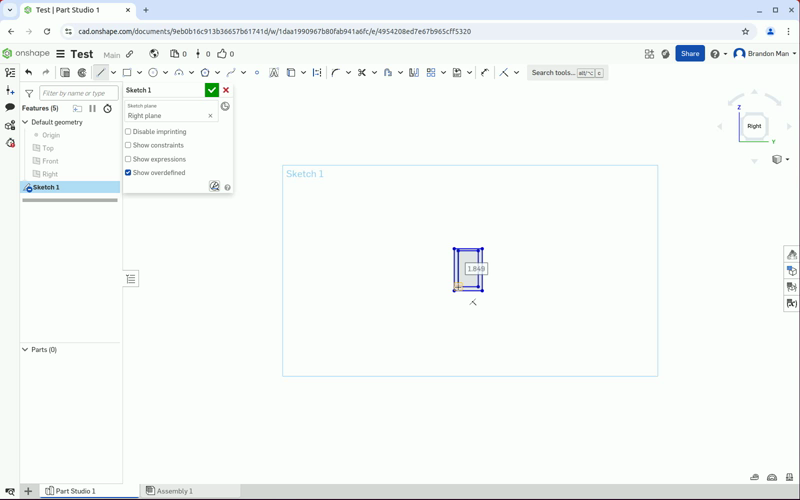
scroll(-6)
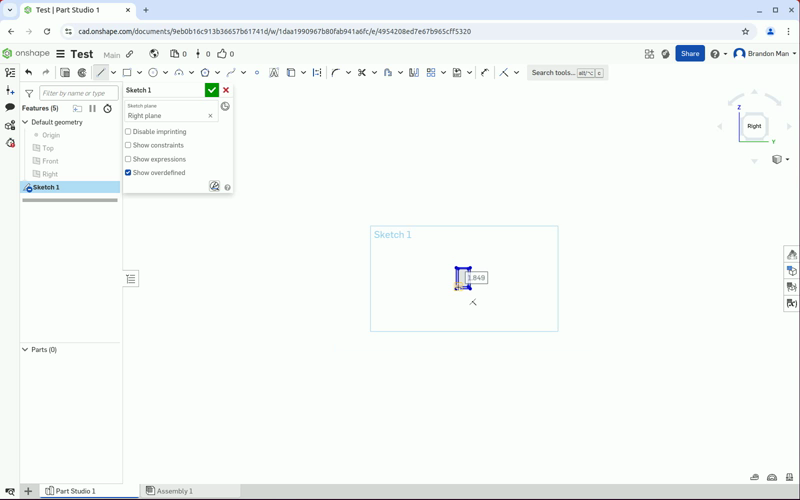
scroll(-6)
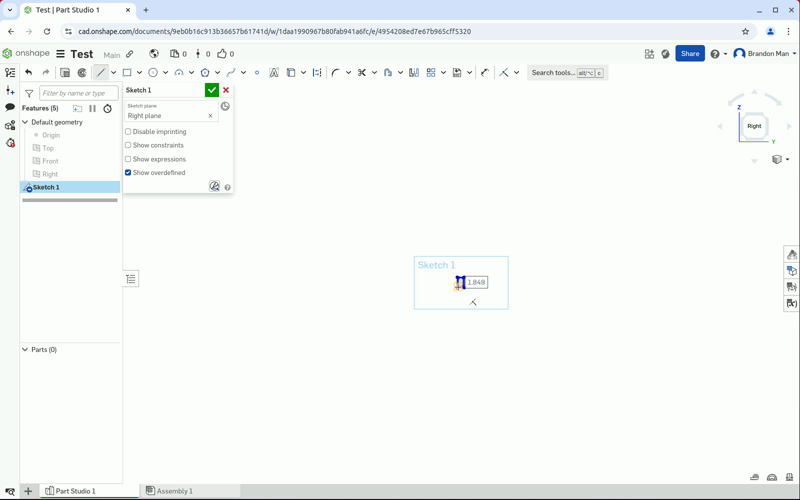
key(esc)
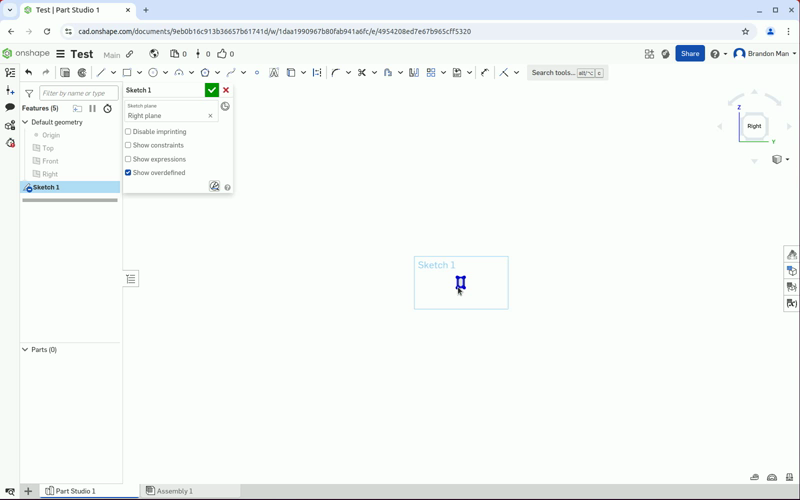
mouse_move(458, 279)
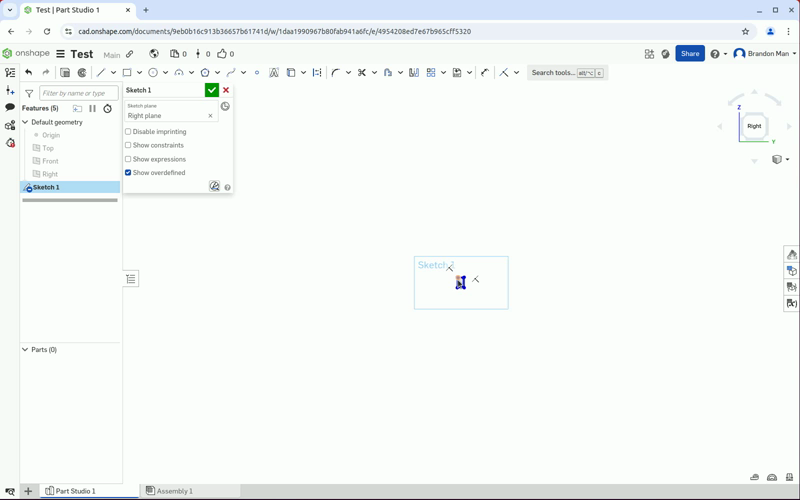
scroll(6)
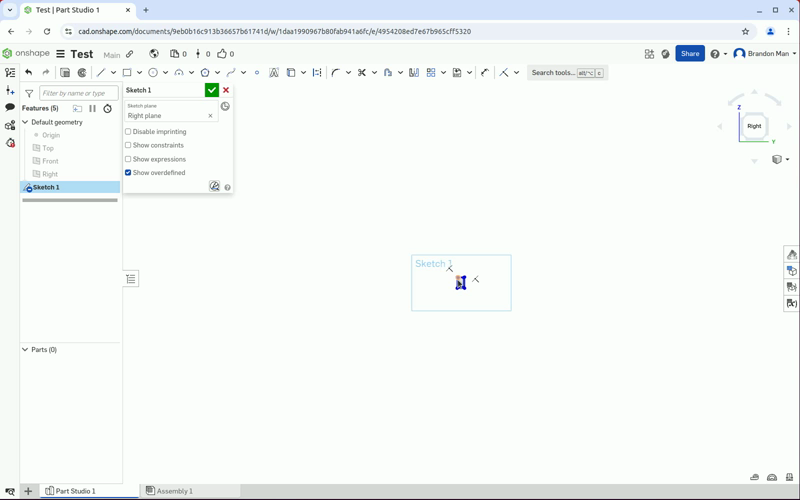
scroll(6)
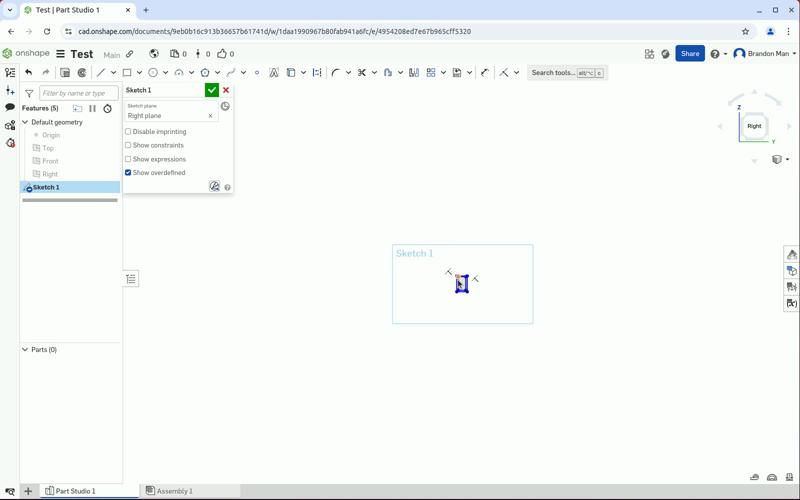
scroll(6)
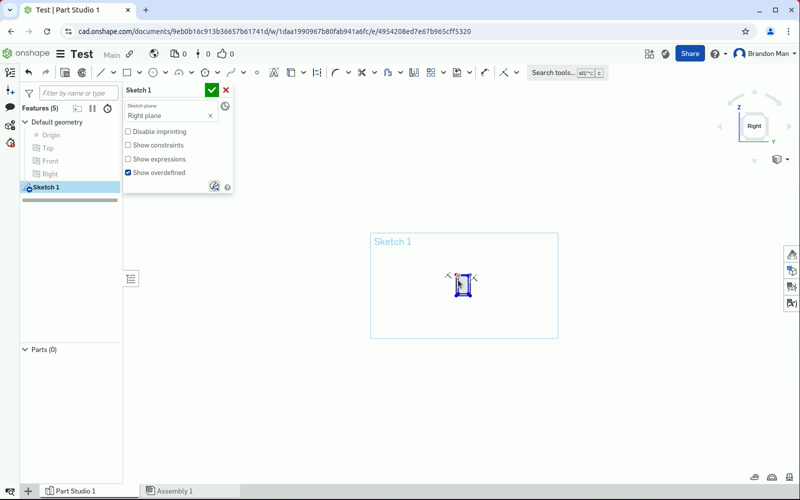
scroll(6)
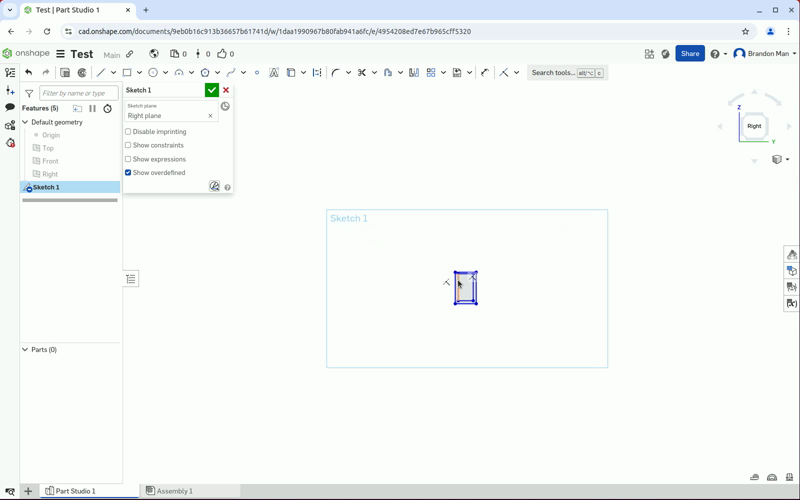
scroll(6)
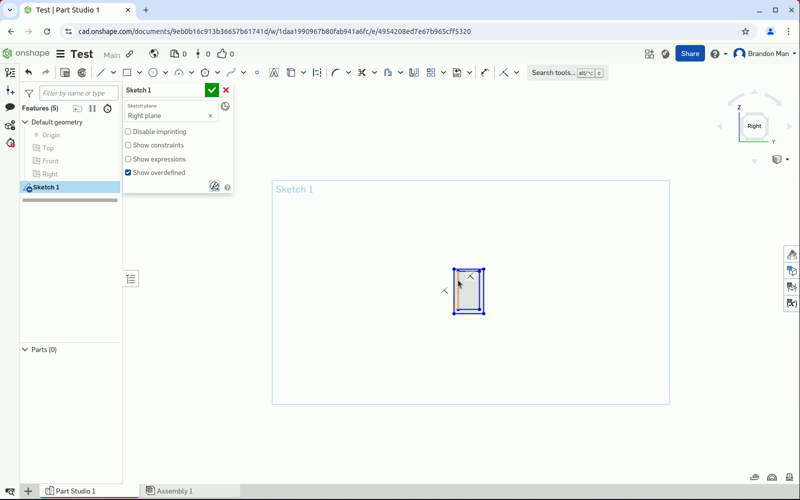
scroll(6)
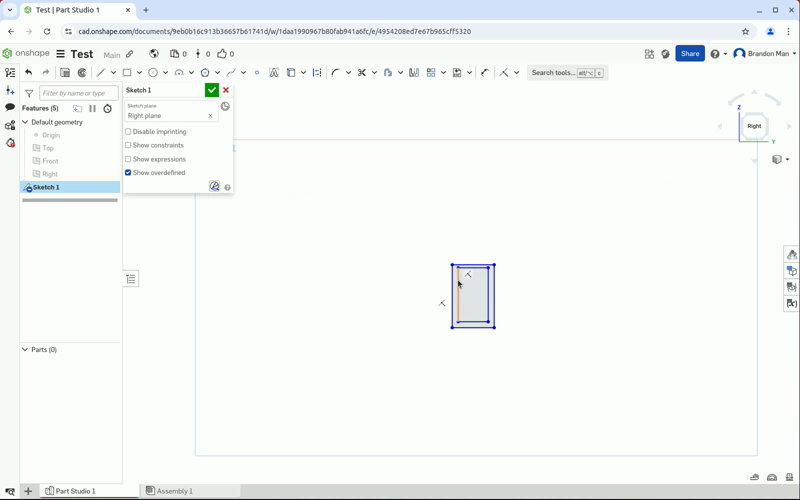
scroll(6)
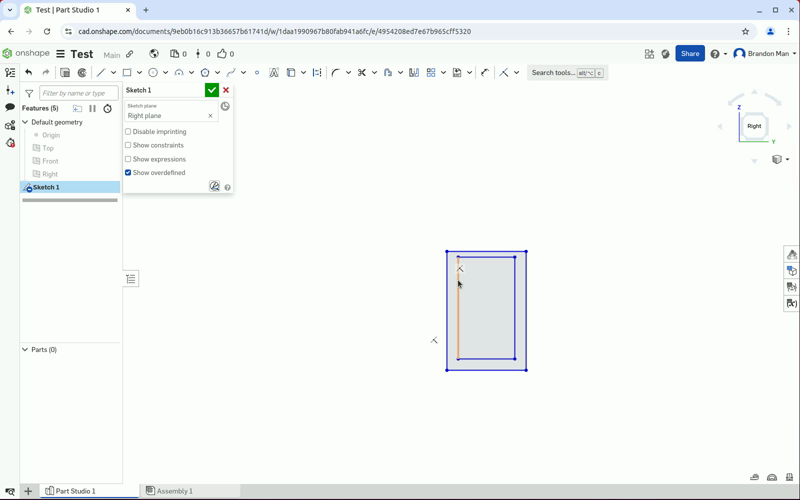
click(458, 279)
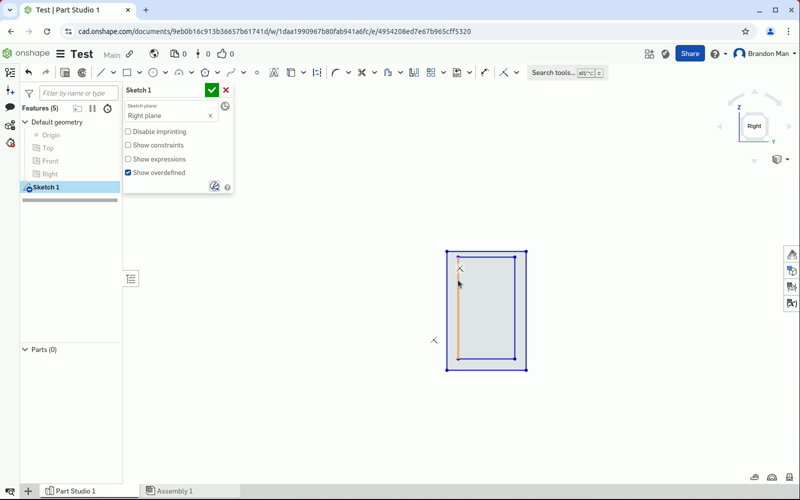
scroll(-6)
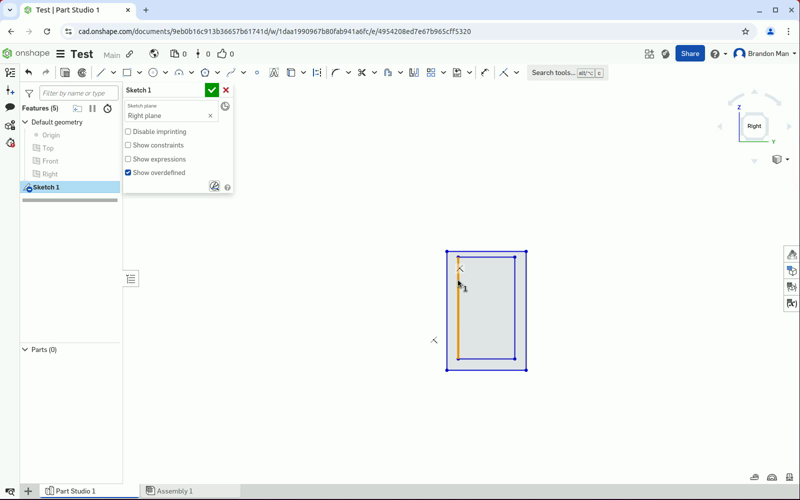
scroll(-6)
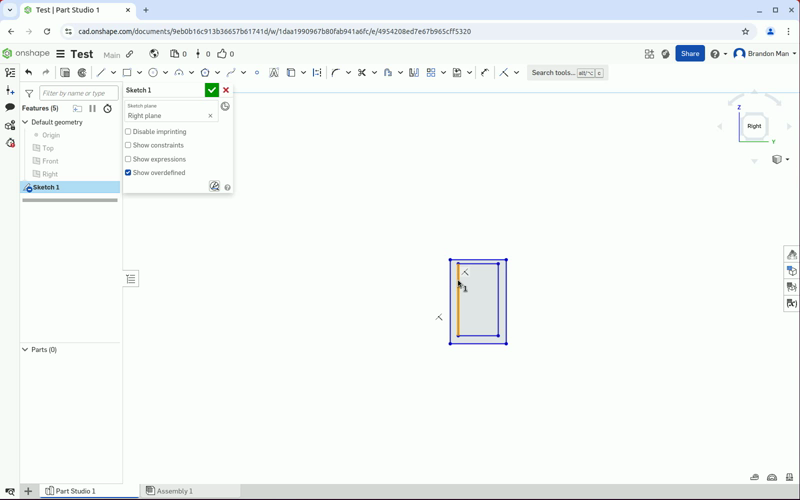
scroll(-6)
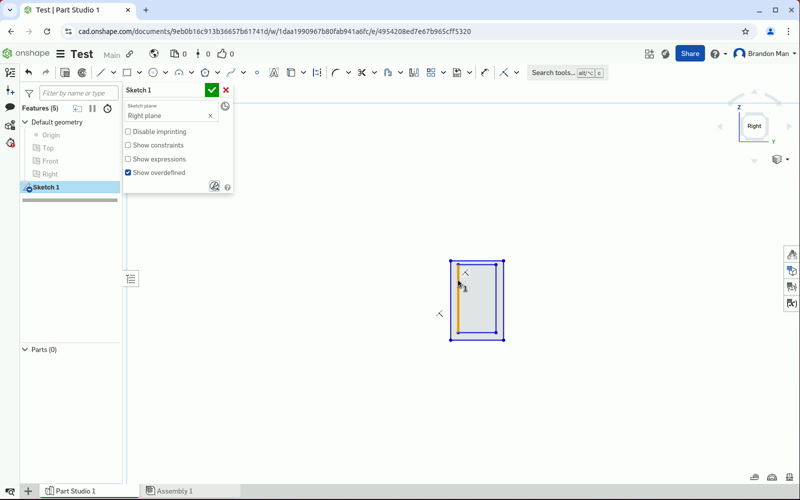
scroll(-6)
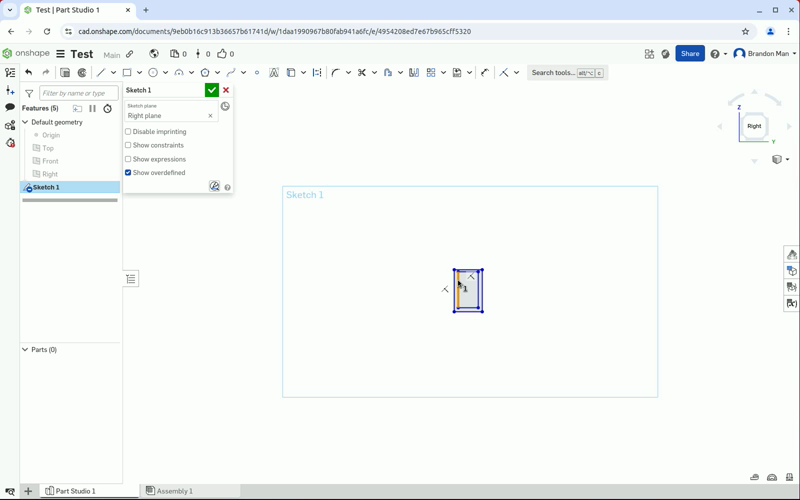
scroll(-6)
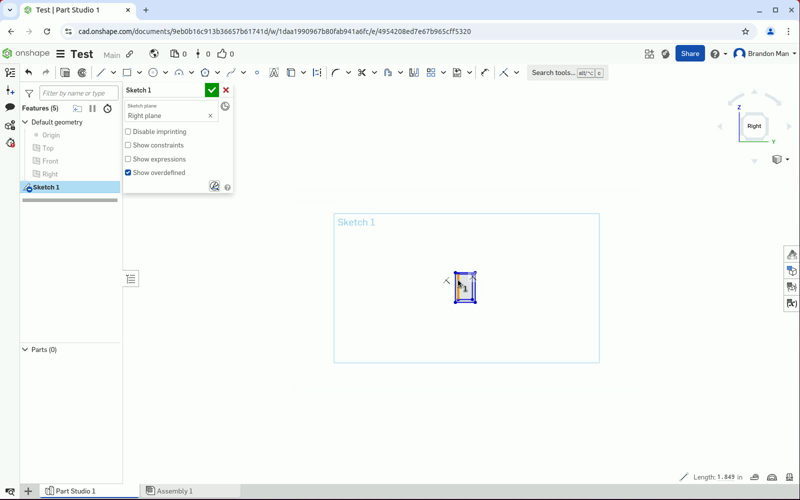
scroll(-6)
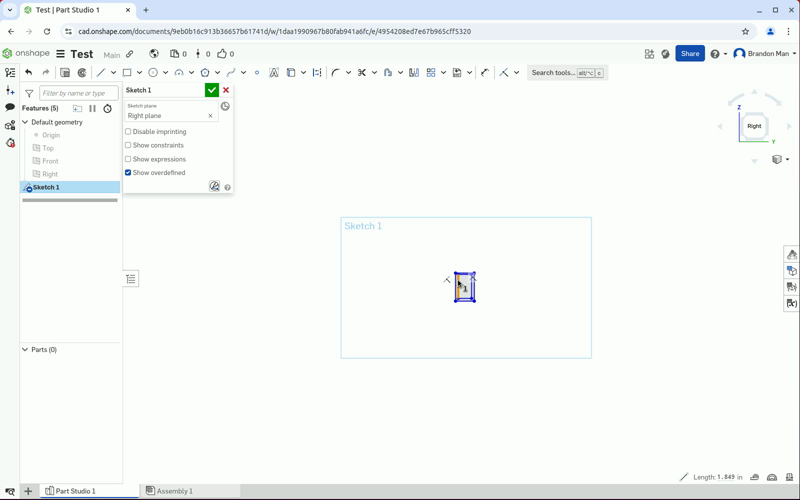
scroll(-6)
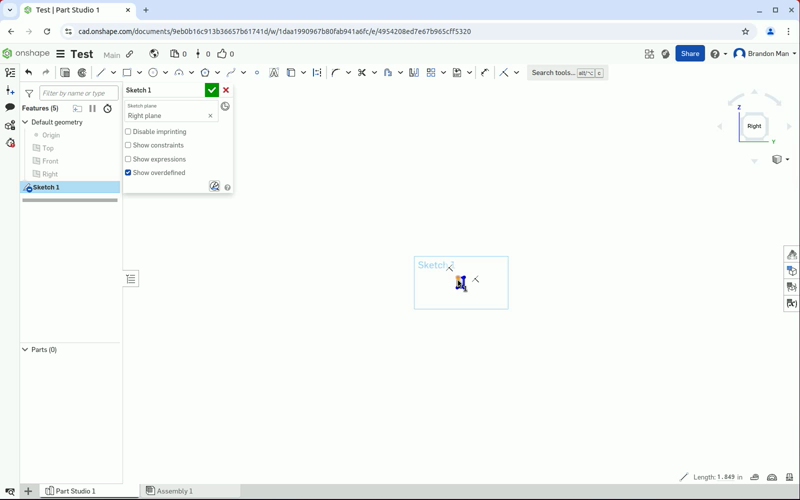
mouse_move(73, 352)
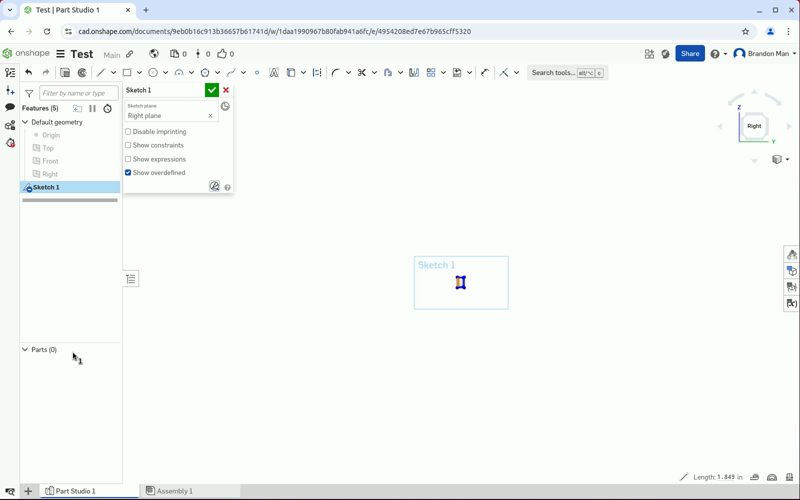
key(shift+y)
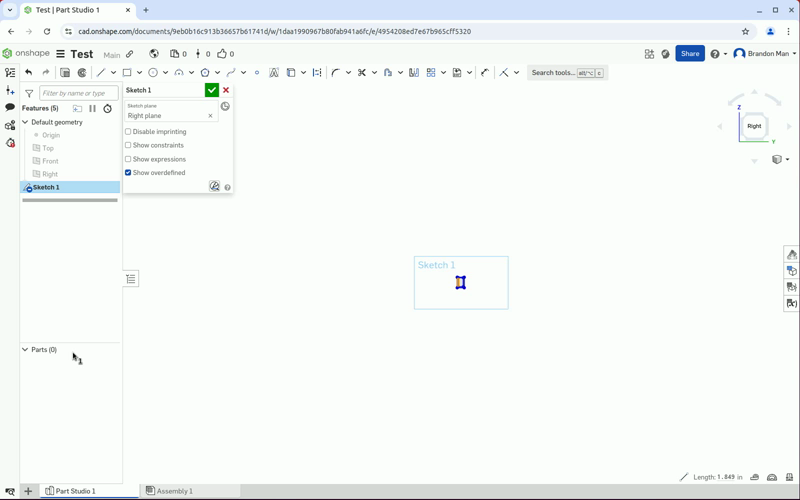
key(shift+e)
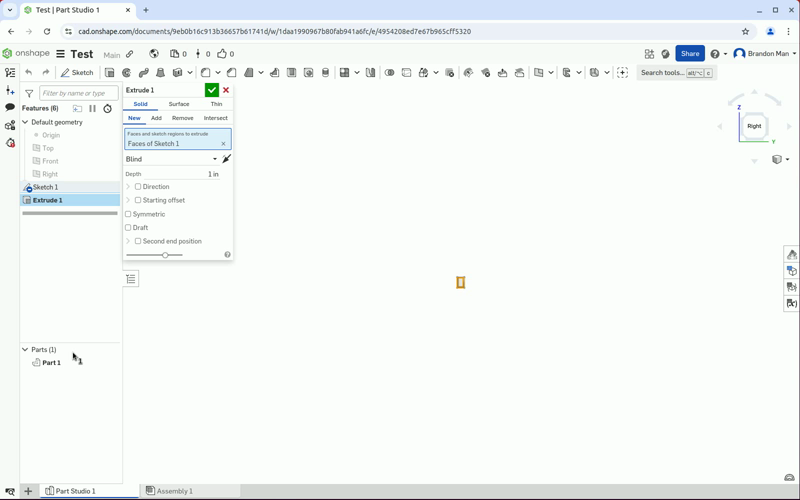
mouse_move(143, 106)
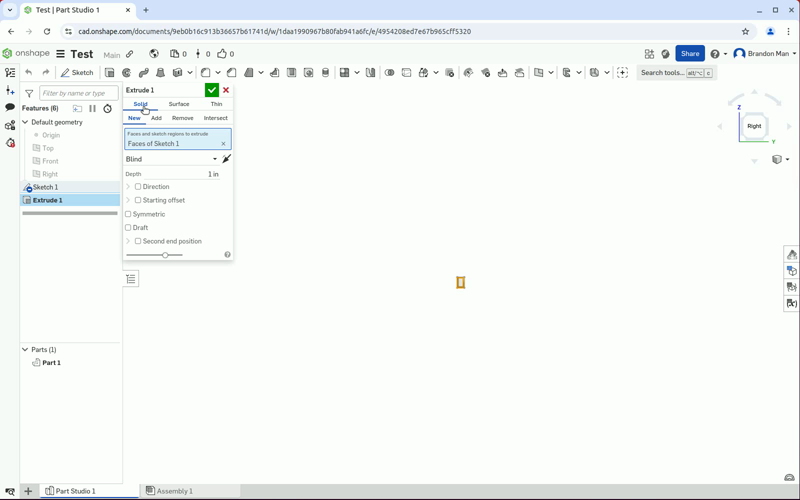
click(143, 106)
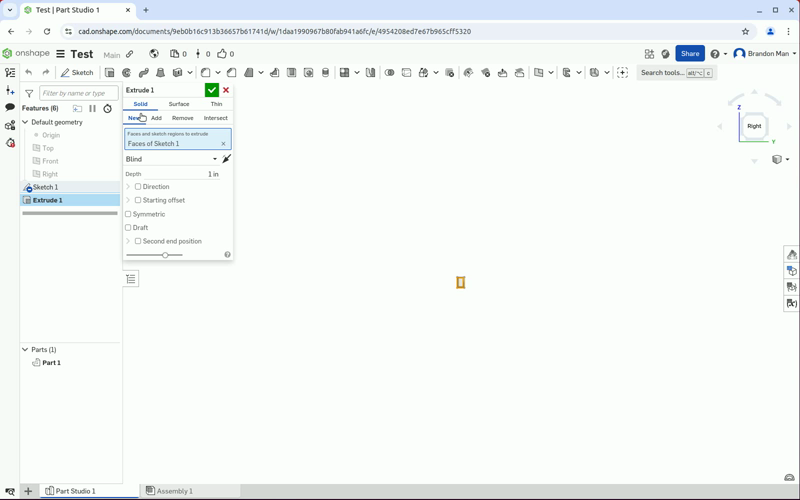
mouse_move(137, 120)
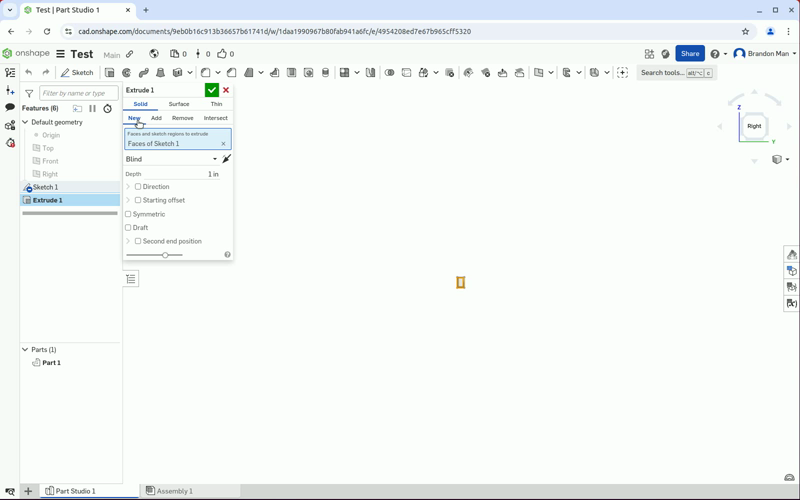
click(137, 120)
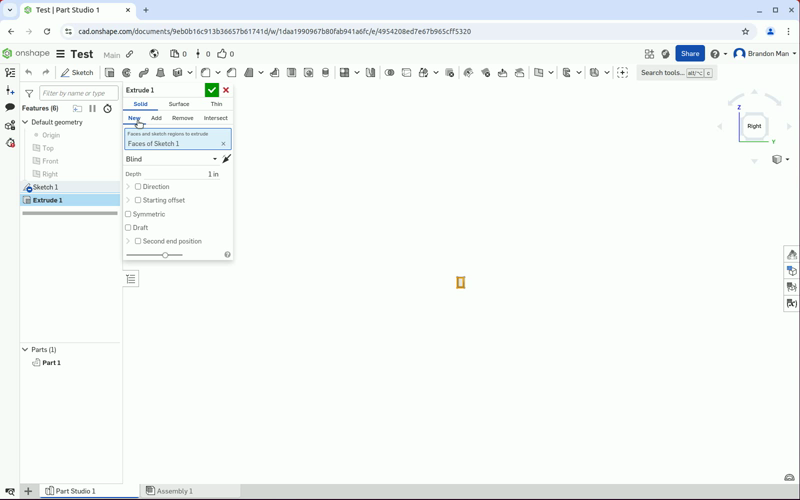
key(tab, 4)
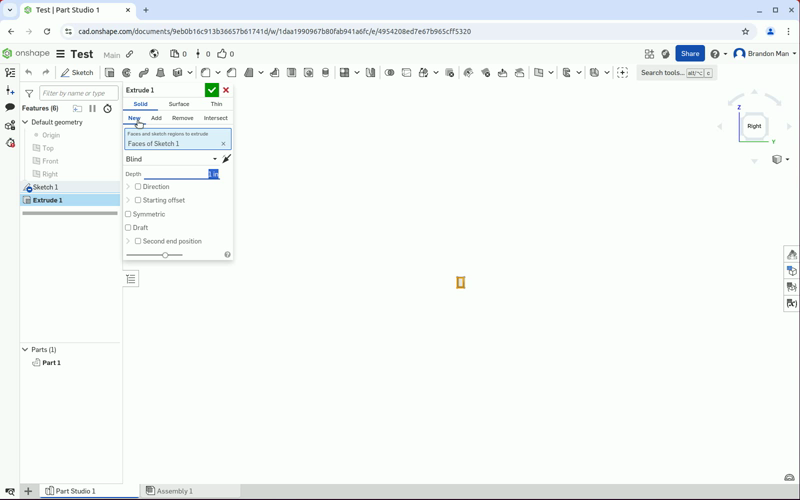
text(-23.108)
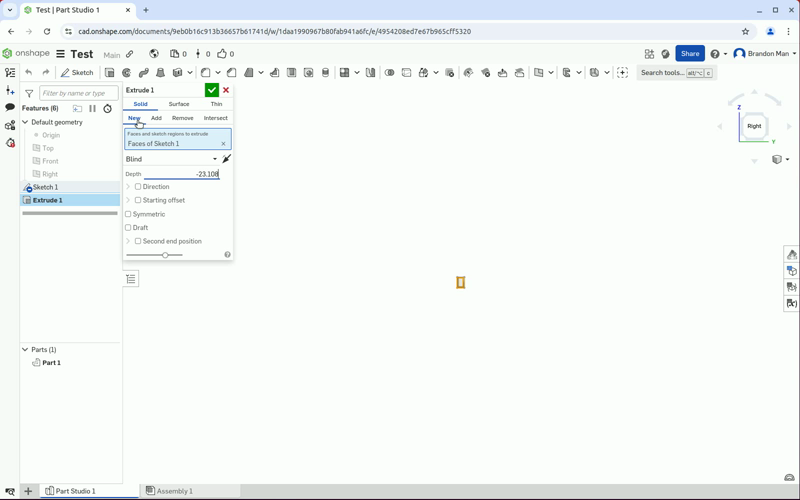
key(enter)
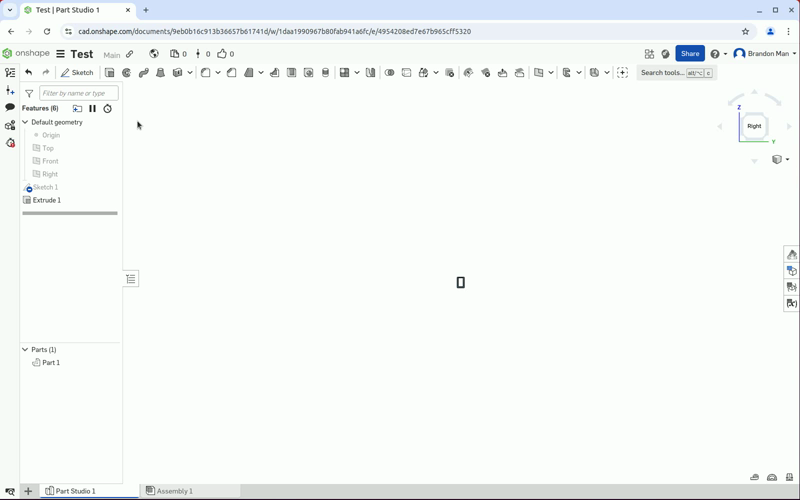
key(shift+h)
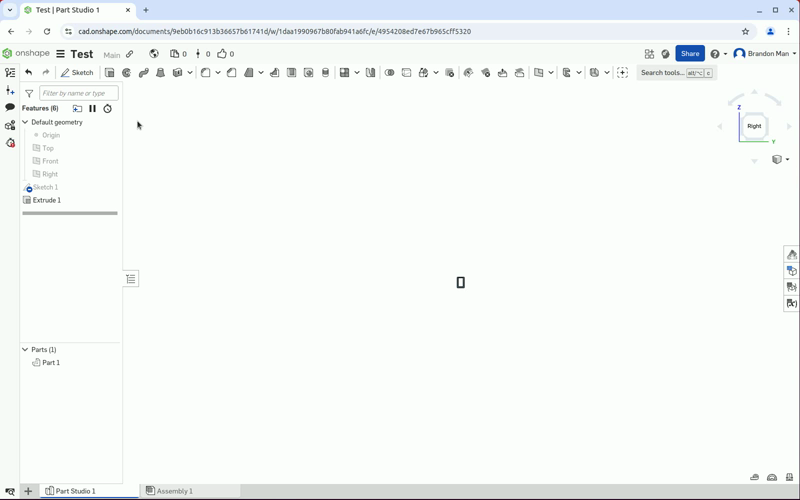
key(shift+h)
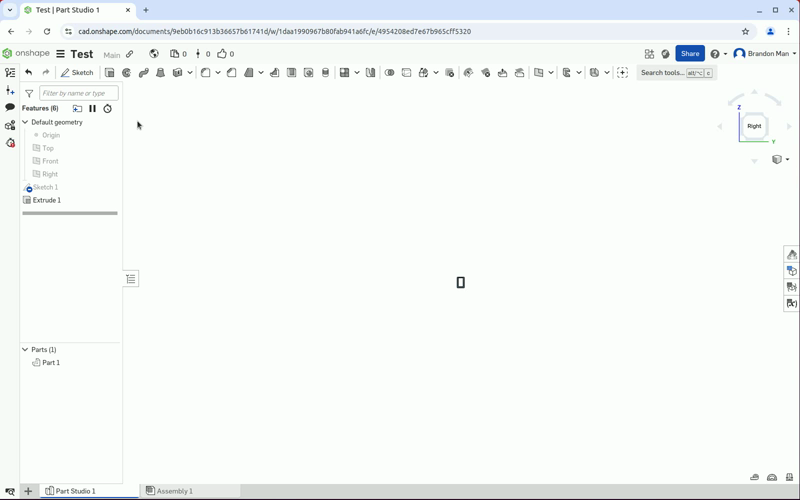
mouse_move(73, 189)
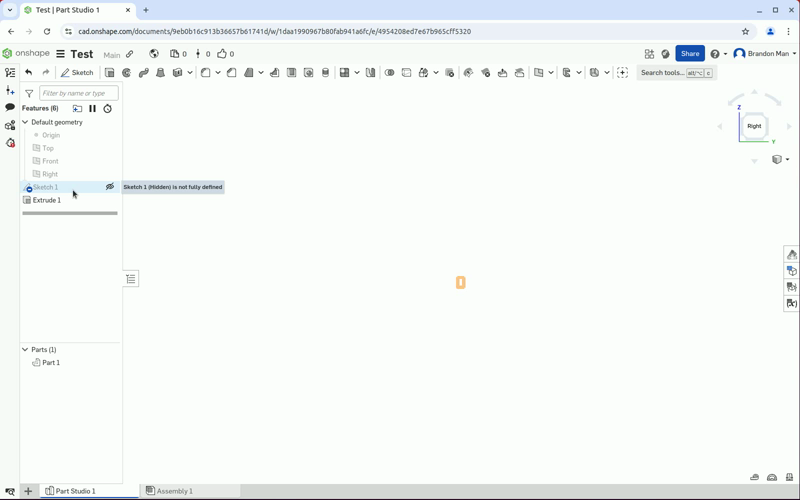
click(73, 189)
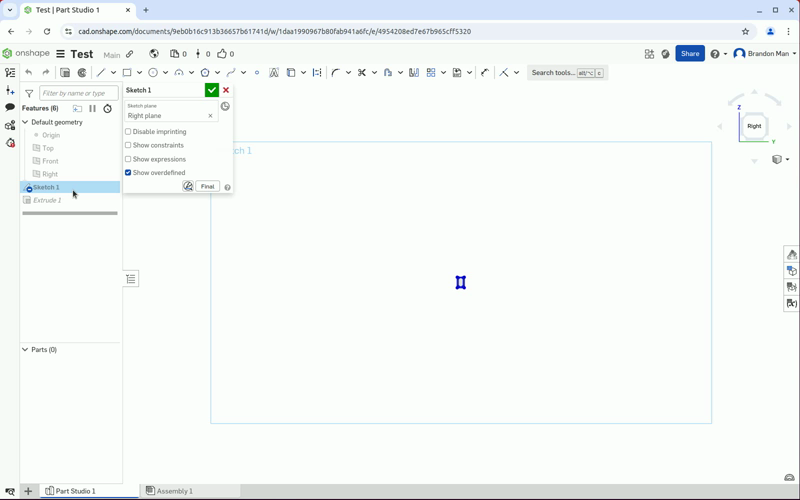
mouse_move(229, 92)
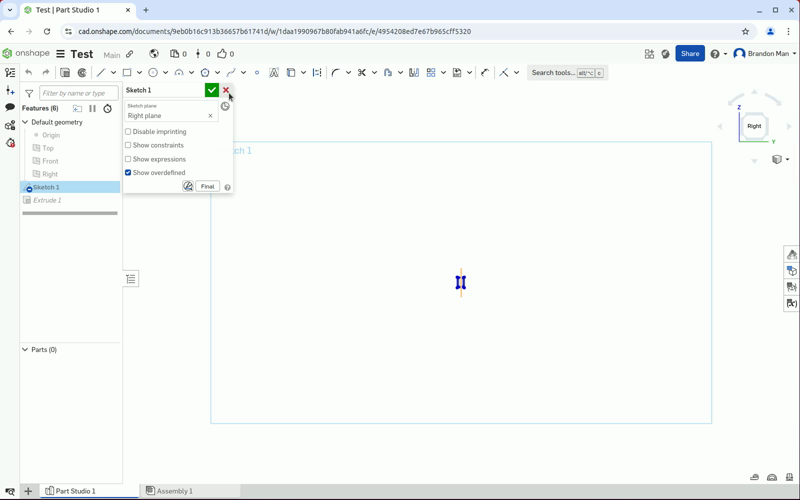
click(229, 92)
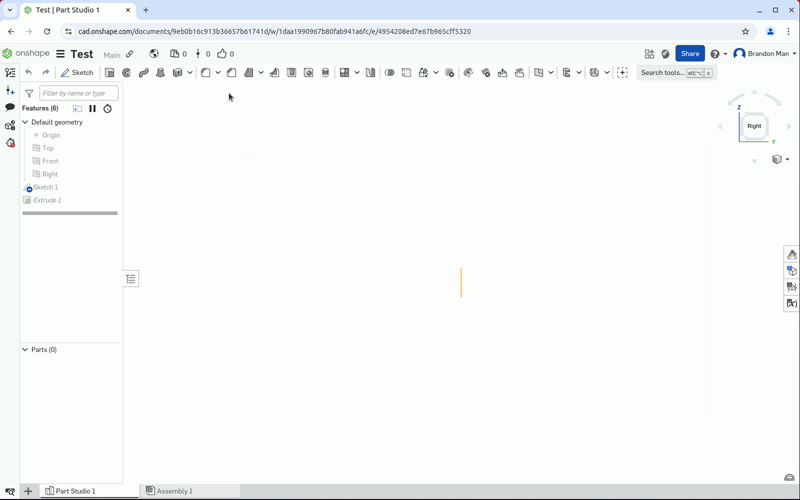
mouse_move(73, 352)
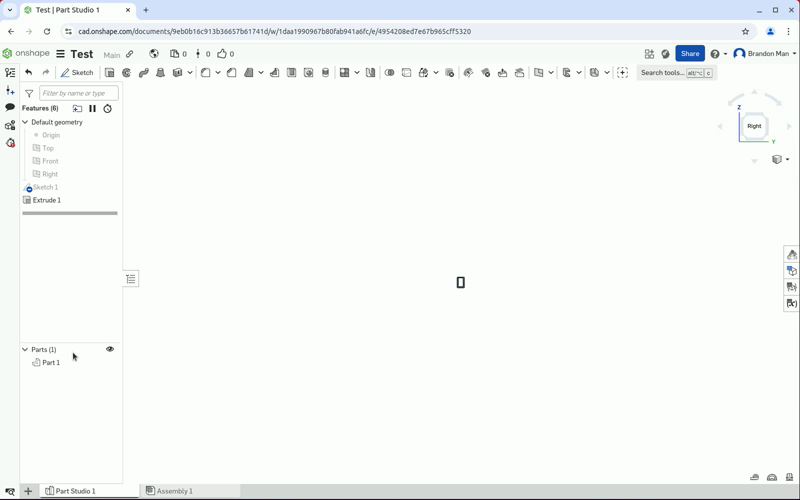
key(y)
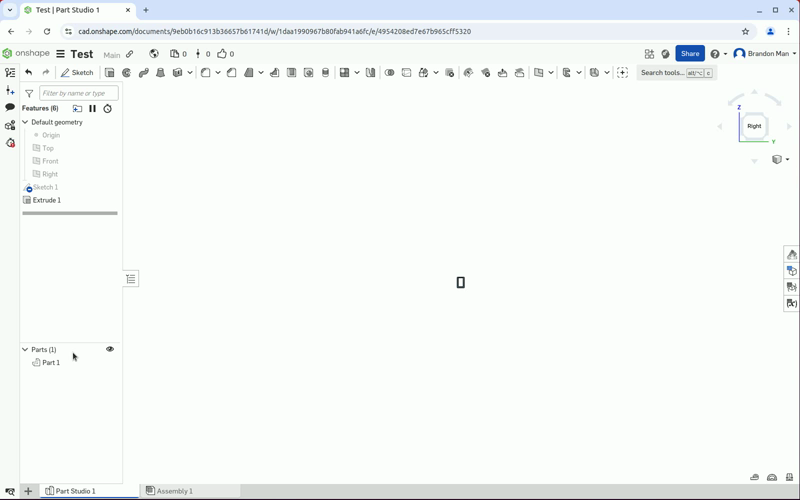
key(shift+p)
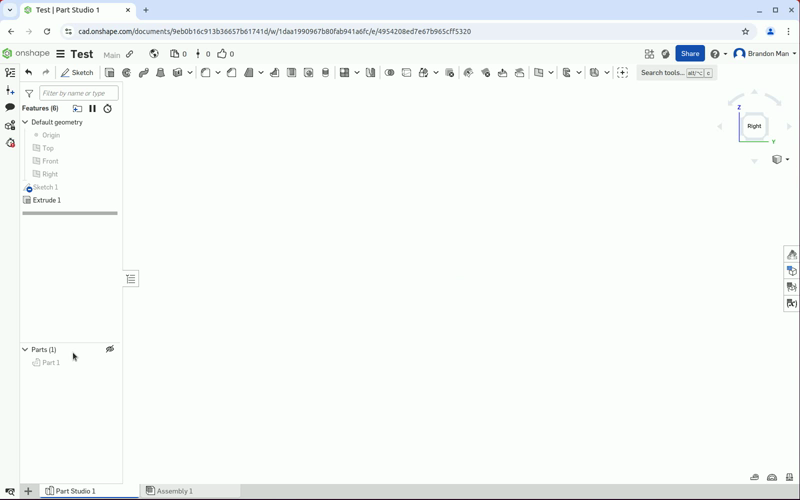
key(space)
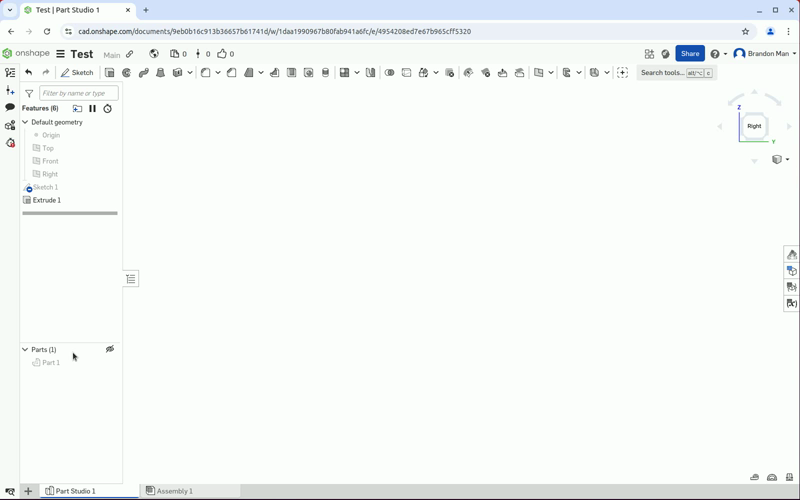
key_down(shift)
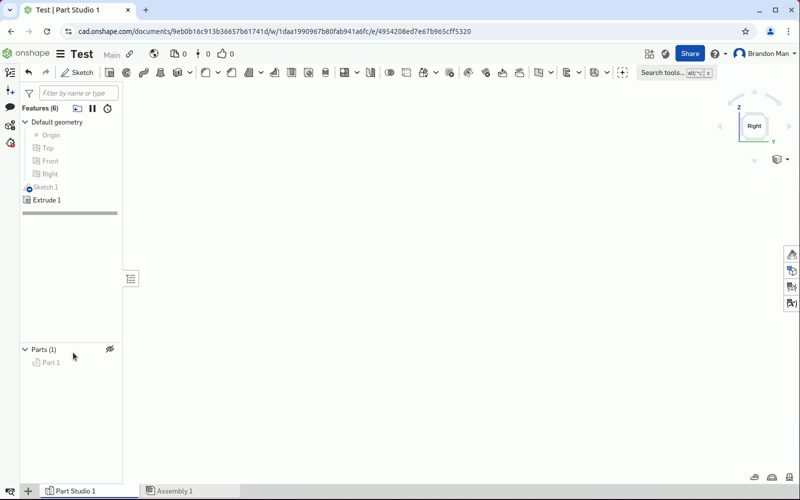
key(right)
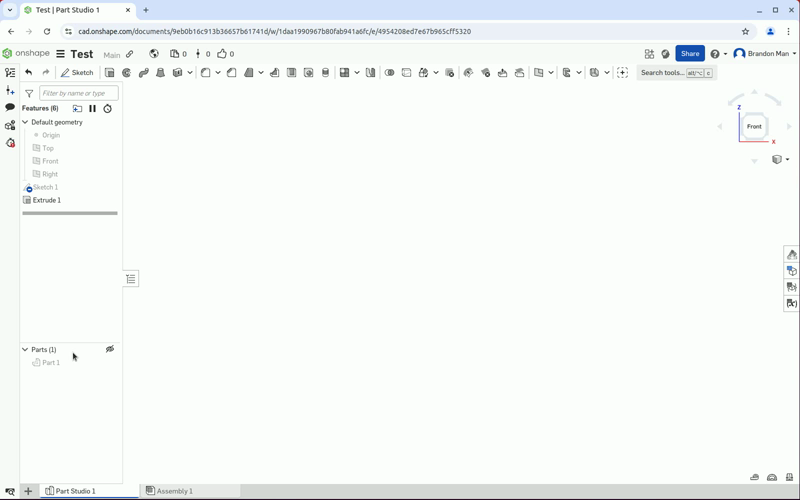
key_up(shift)
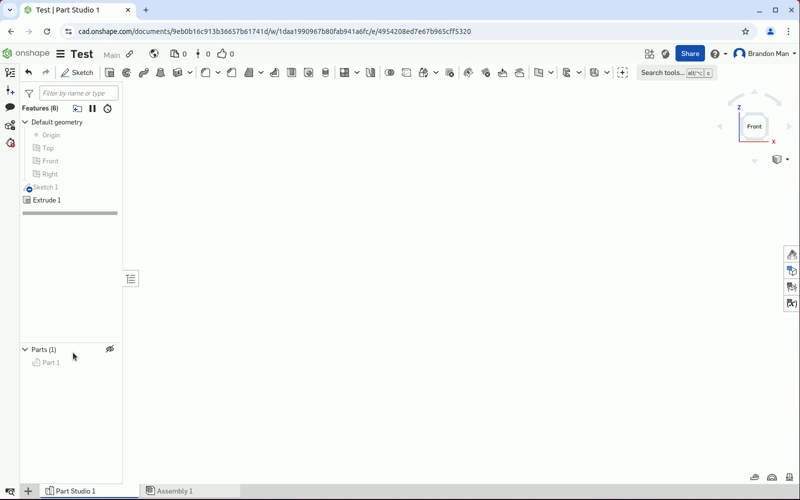
mouse_move(73, 352)
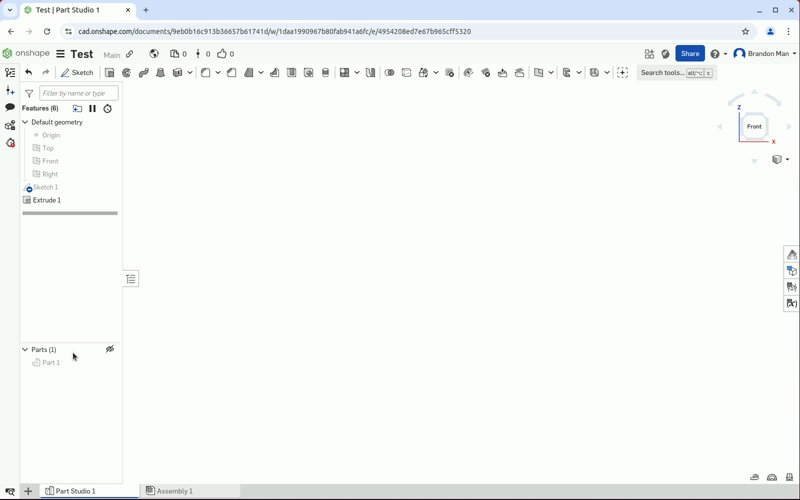
key(shift+y)
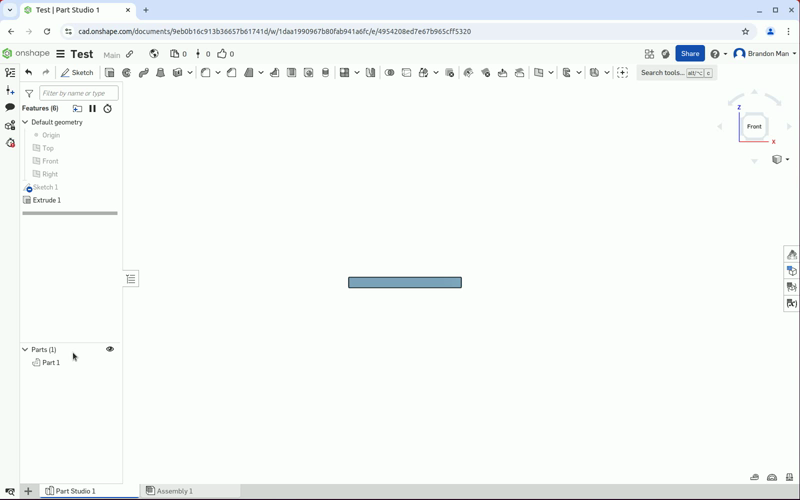
mouse_move(541, 75)
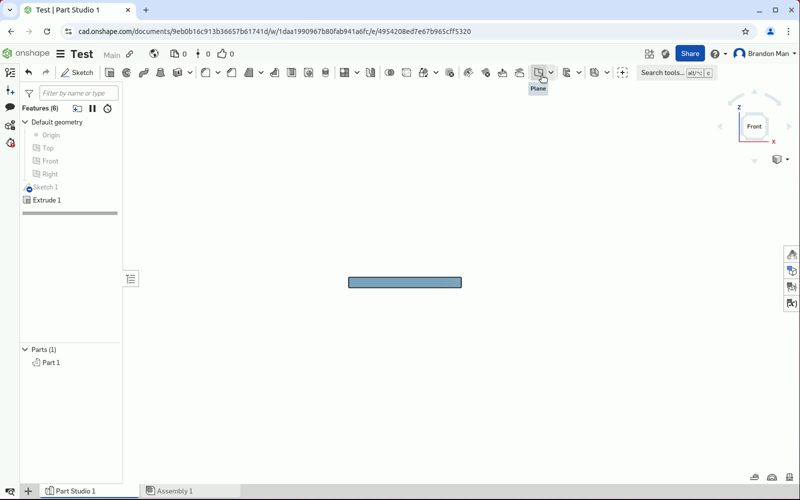
click(541, 75)
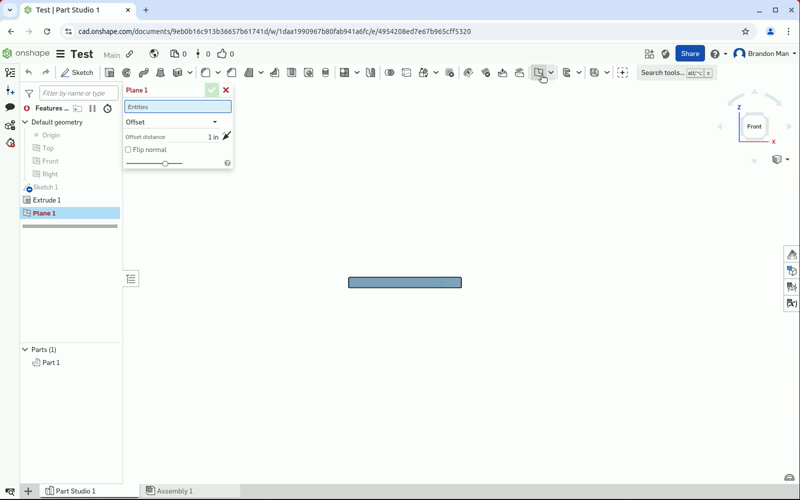
mouse_move(73, 163)
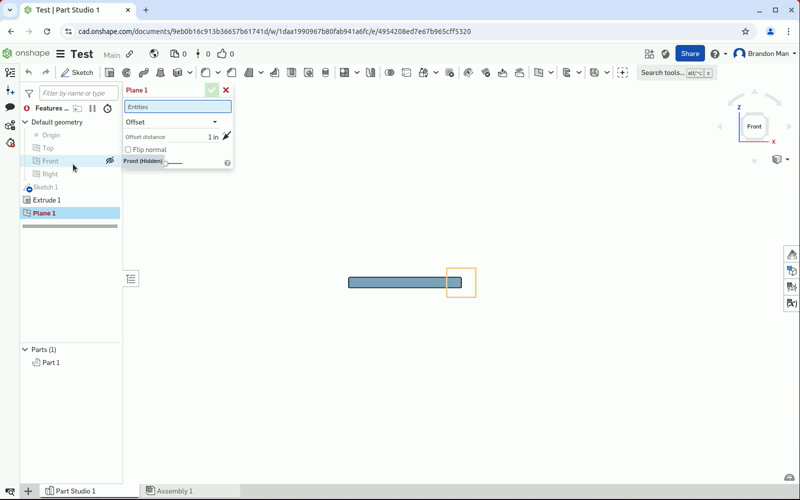
click(73, 163)
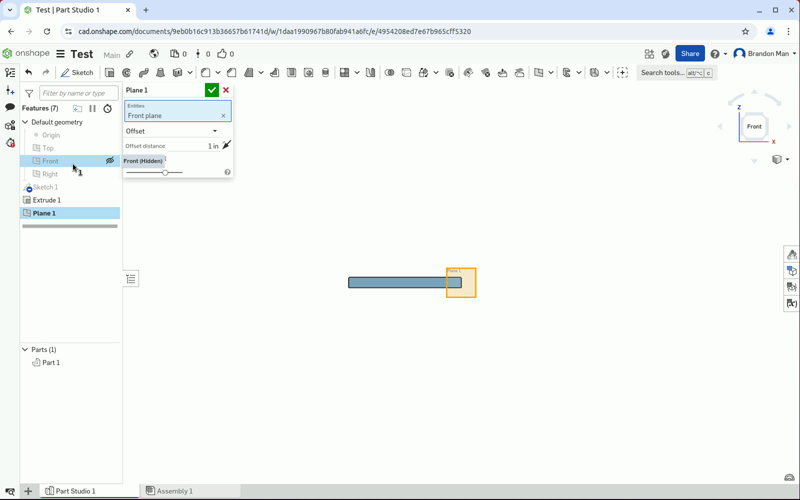
key(tab, 2)
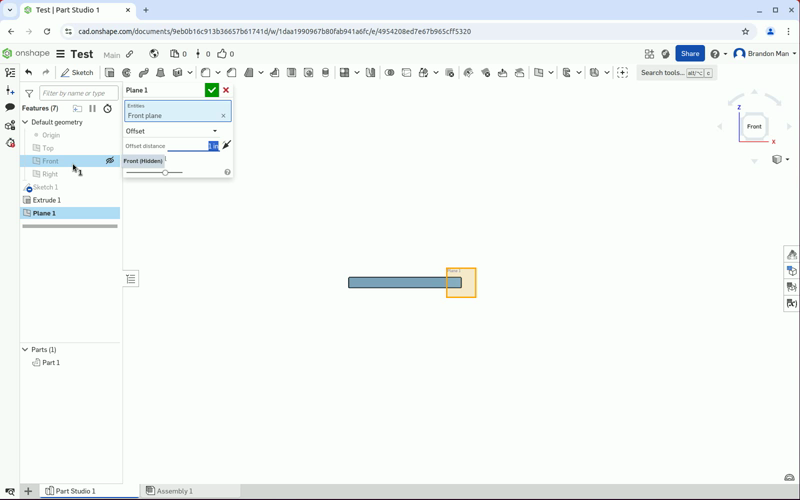
text(0.709)
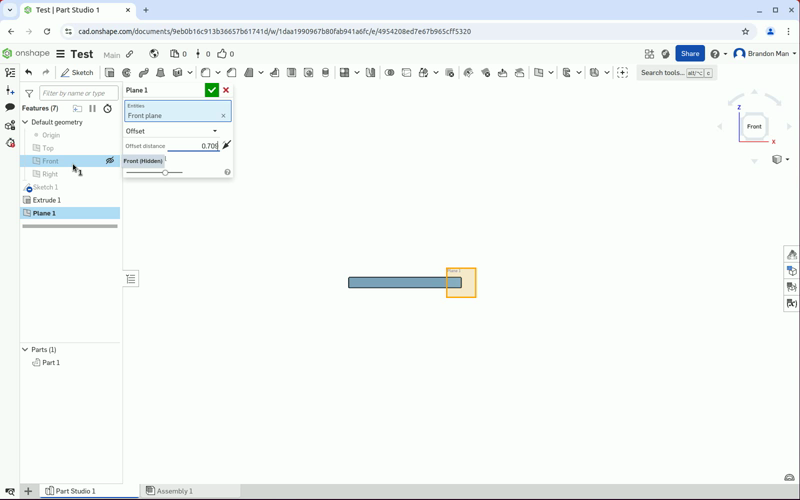
key(enter, 2)
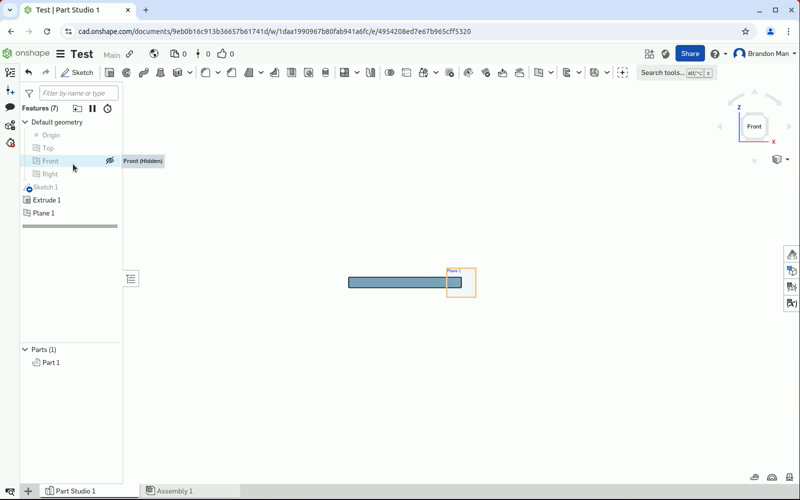
key(shift+s)
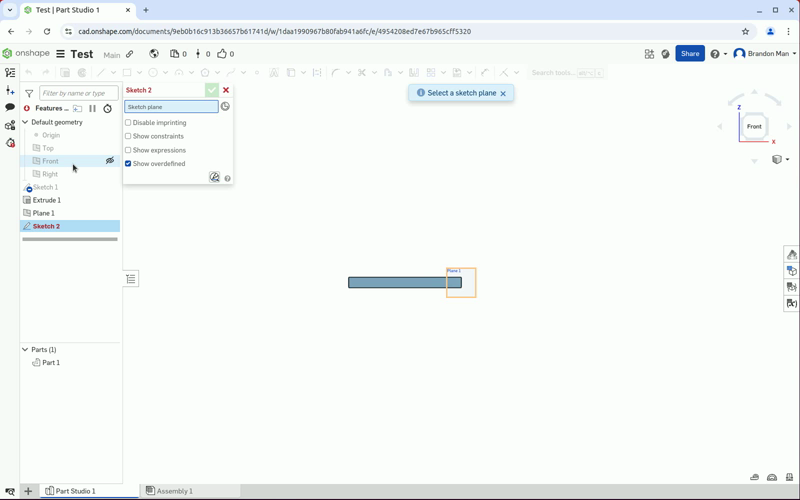
mouse_move(73, 215)
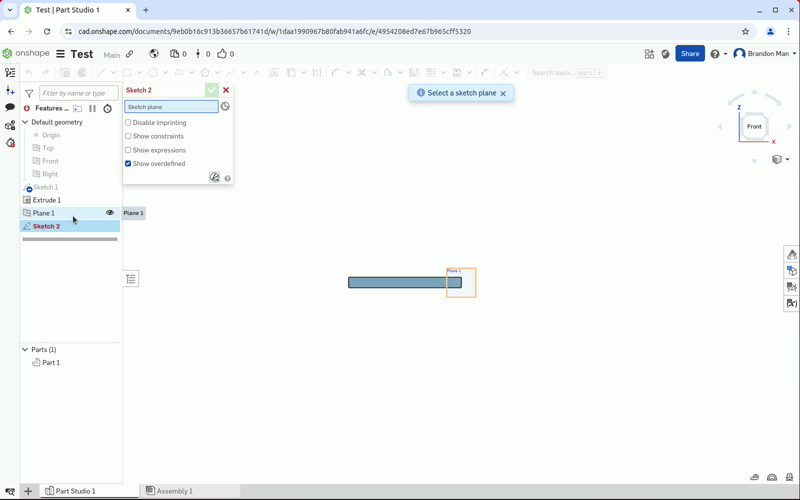
click(73, 215)
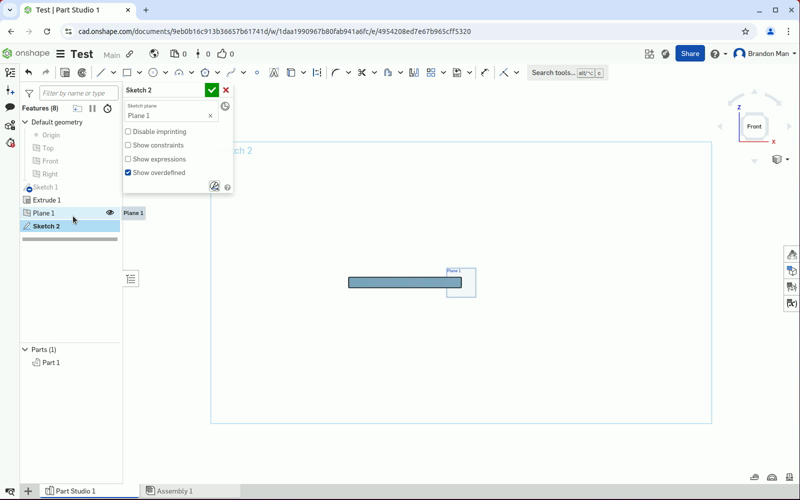
mouse_move(73, 352)
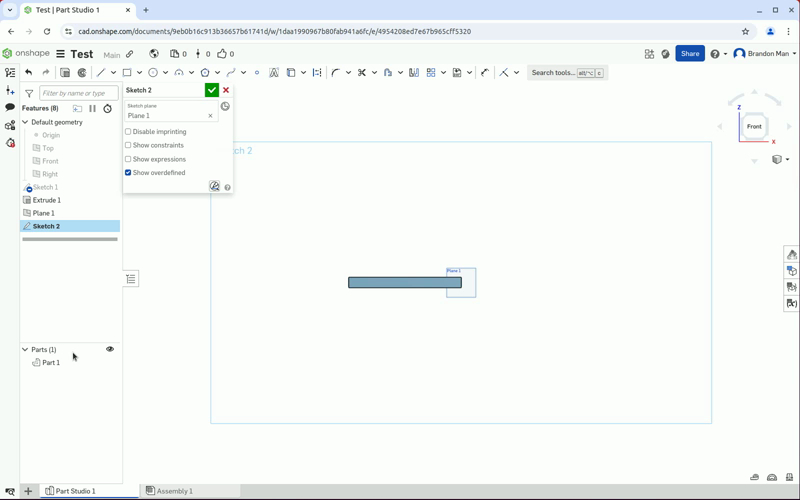
key(y)
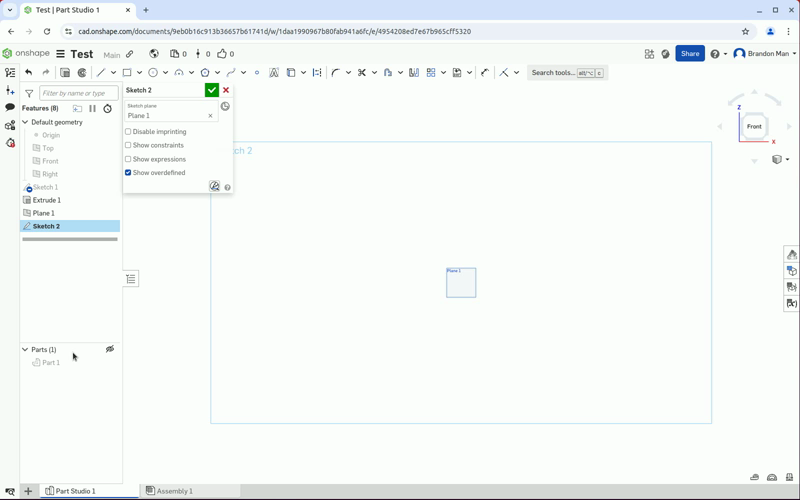
key(c)
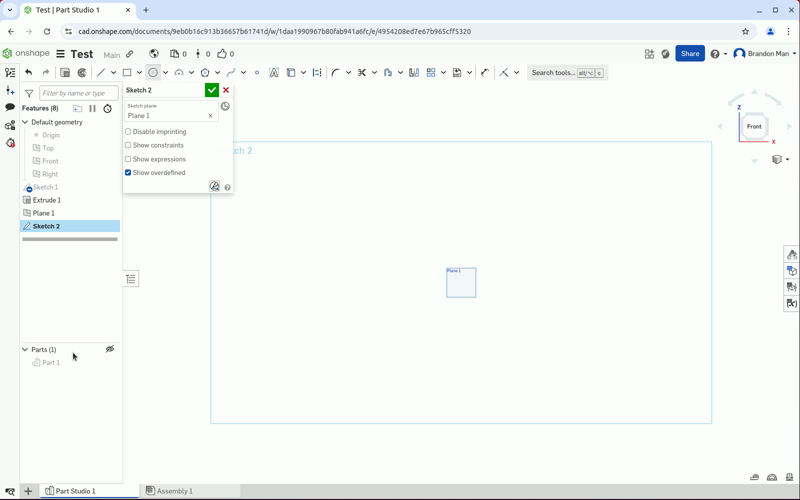
key_down(shift)
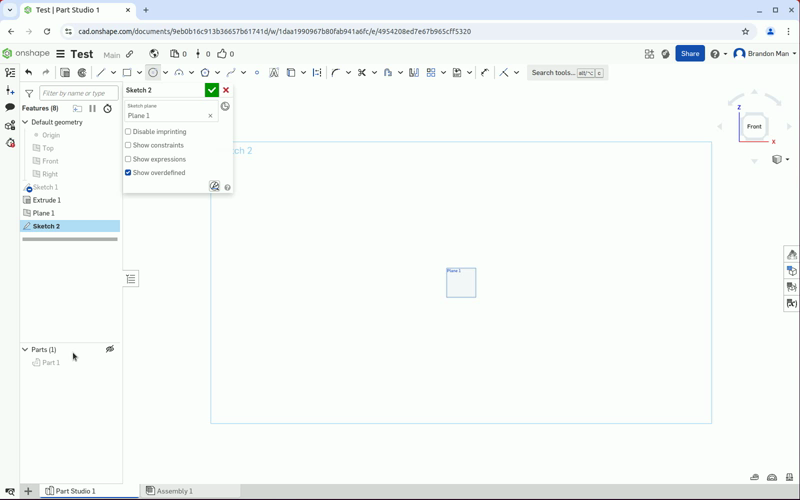
mouse_move(457, 284)
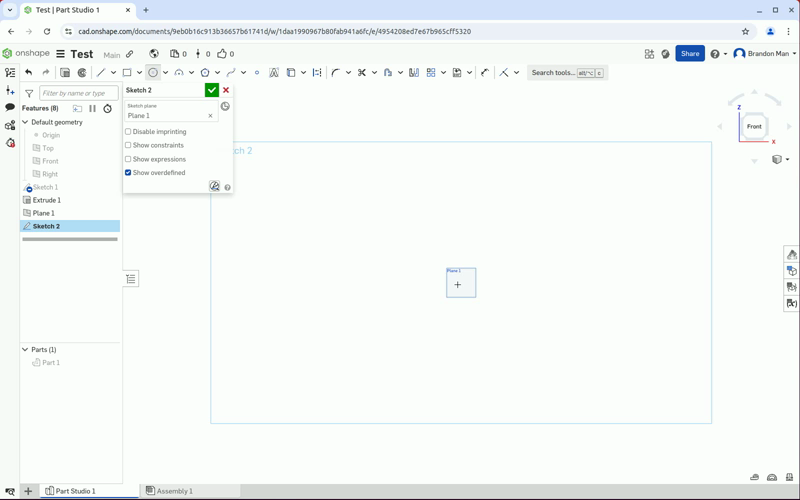
click(457, 284)
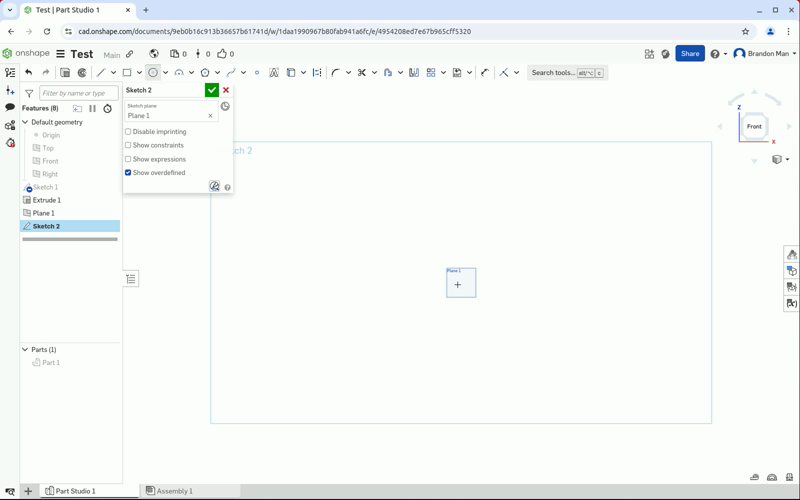
key_up(shift)
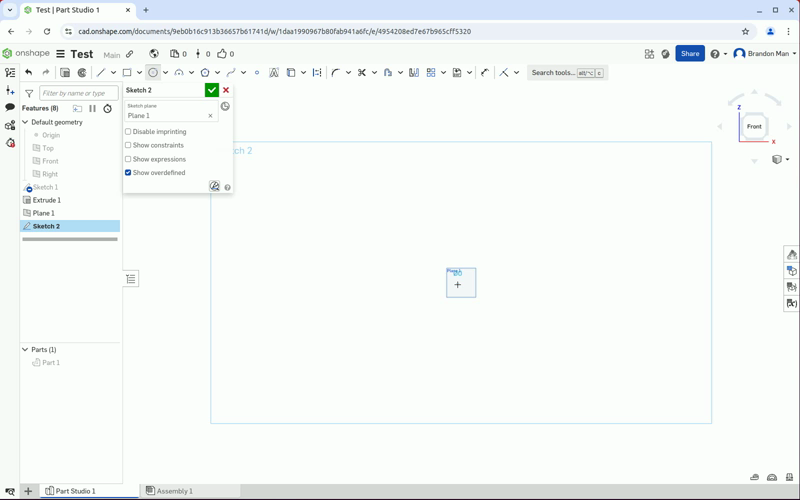
mouse_move(460, 284)
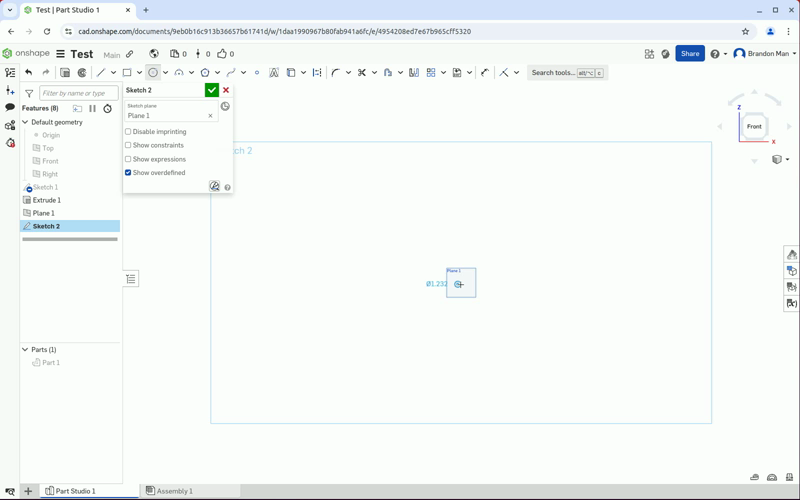
click(460, 284)
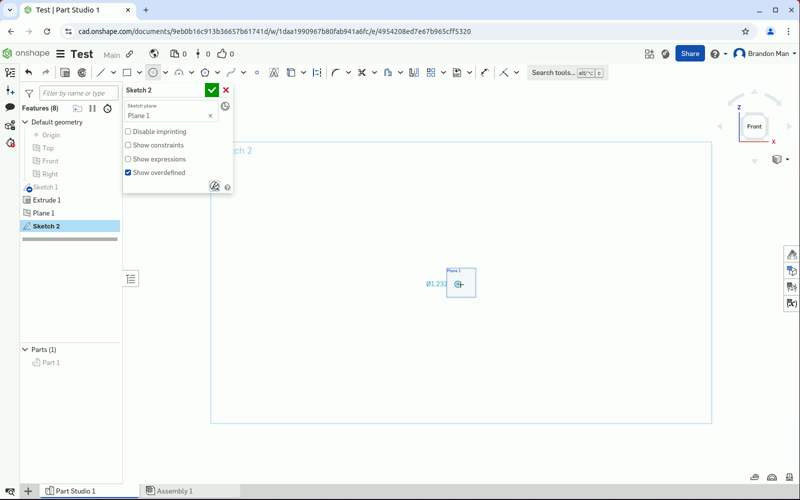
key(esc)
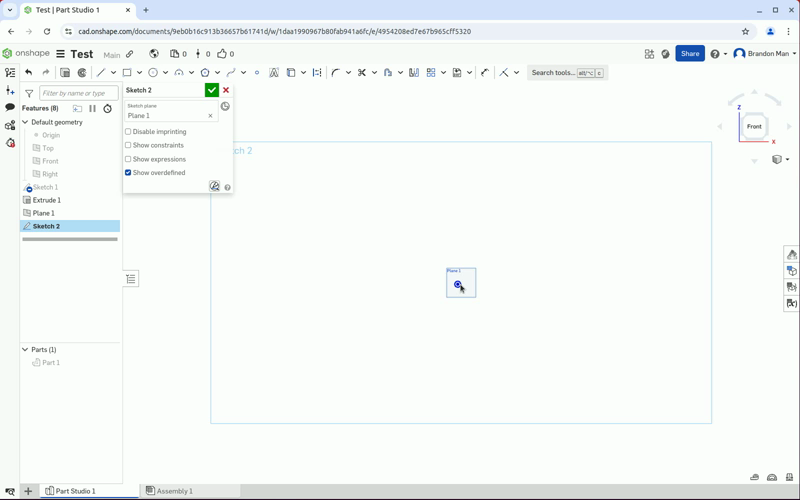
mouse_move(456, 284)
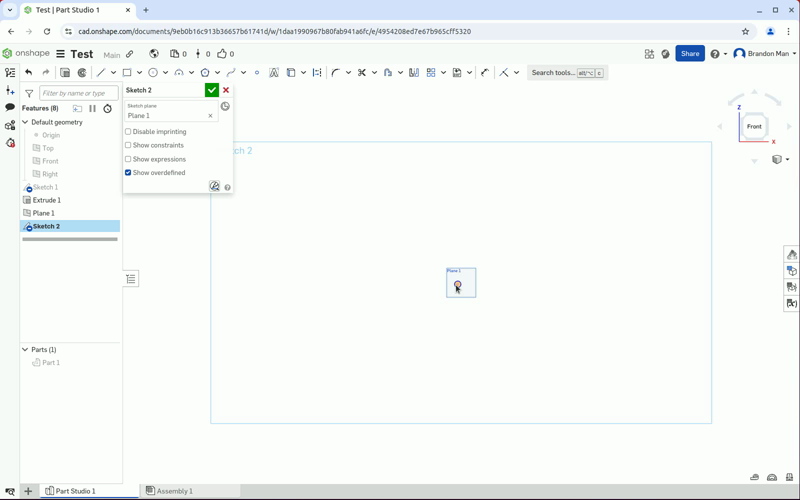
scroll(6)
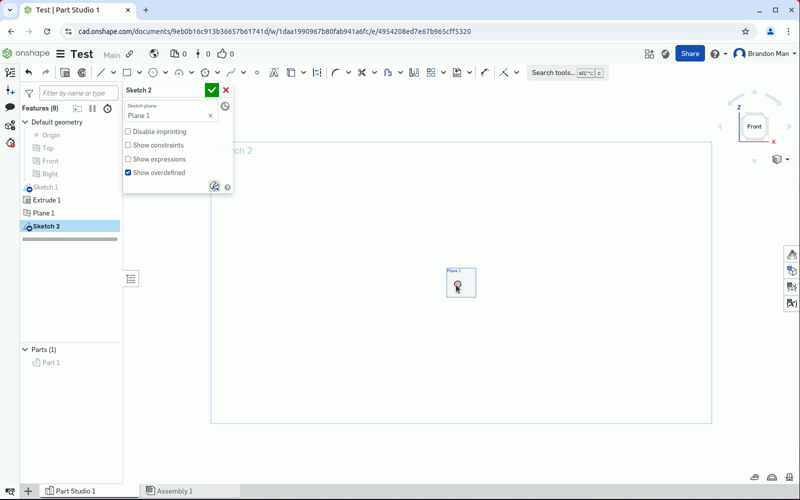
scroll(6)
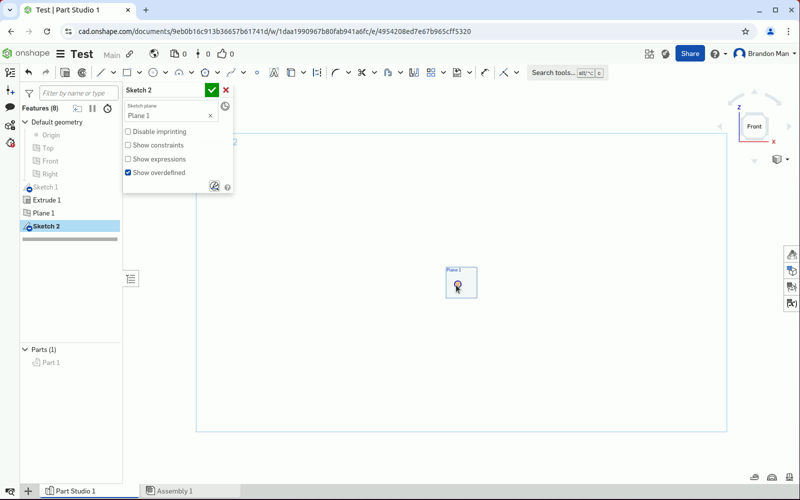
scroll(6)
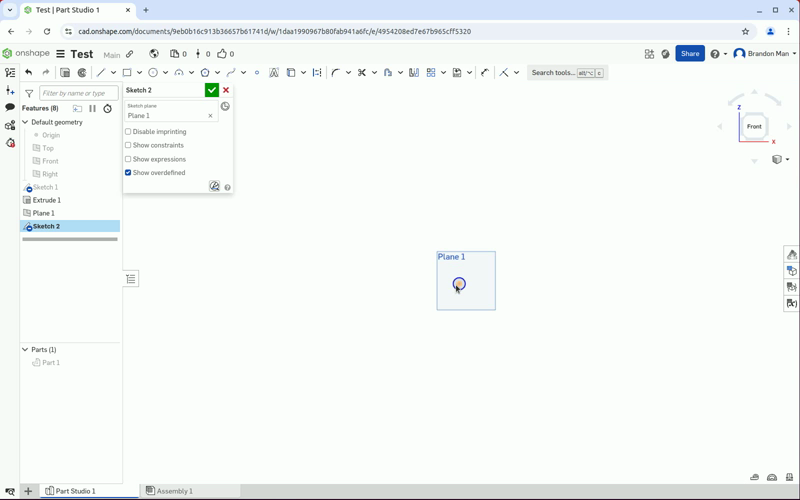
scroll(6)
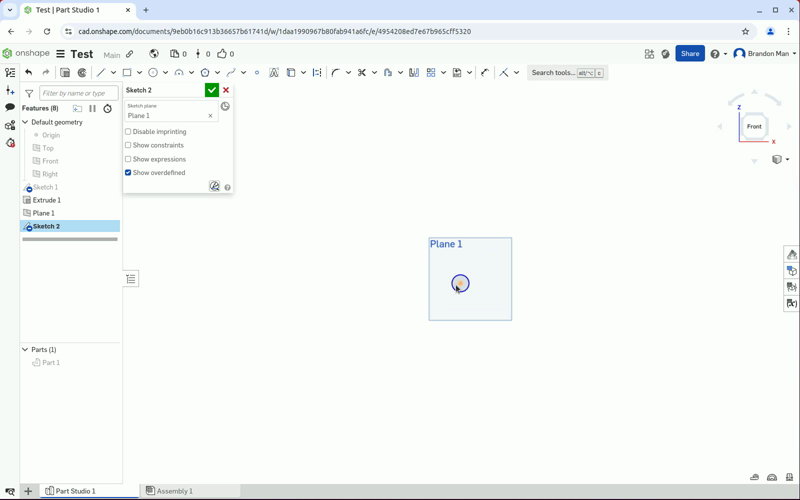
scroll(6)
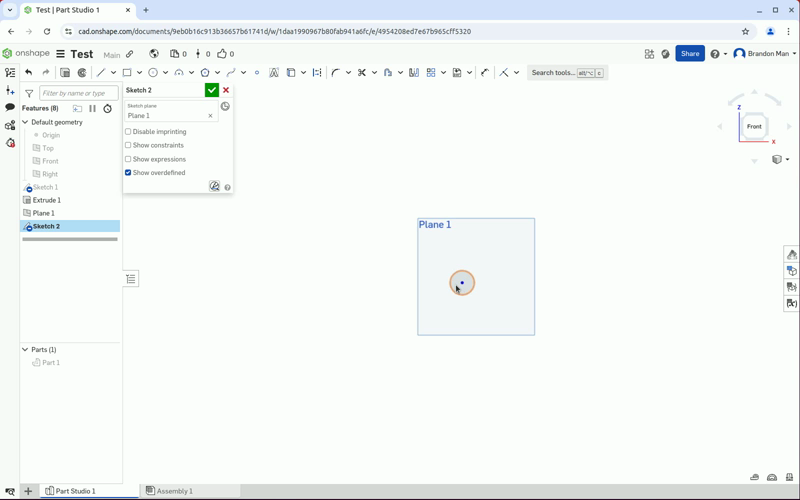
scroll(6)
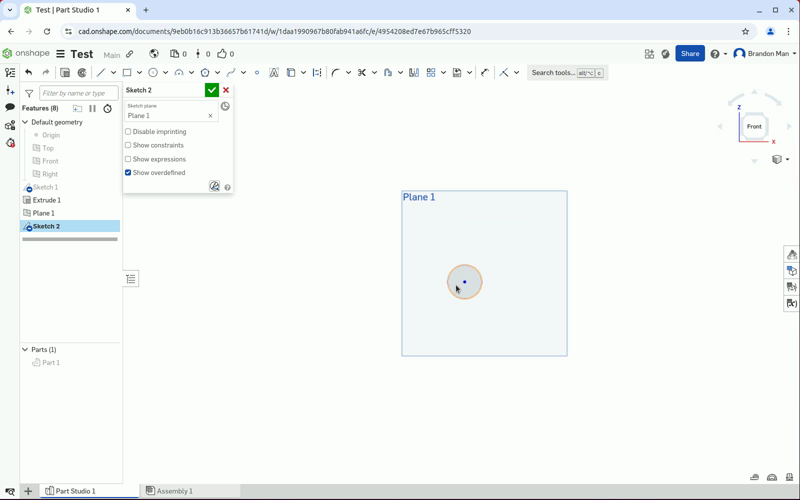
scroll(6)
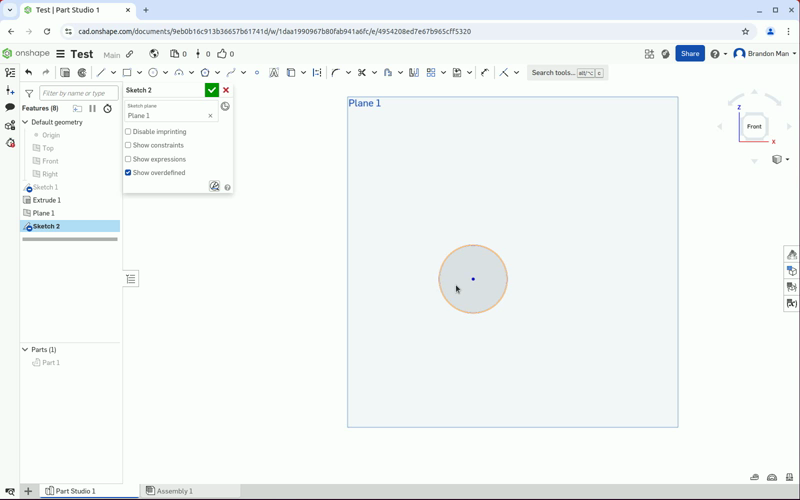
click(456, 284)
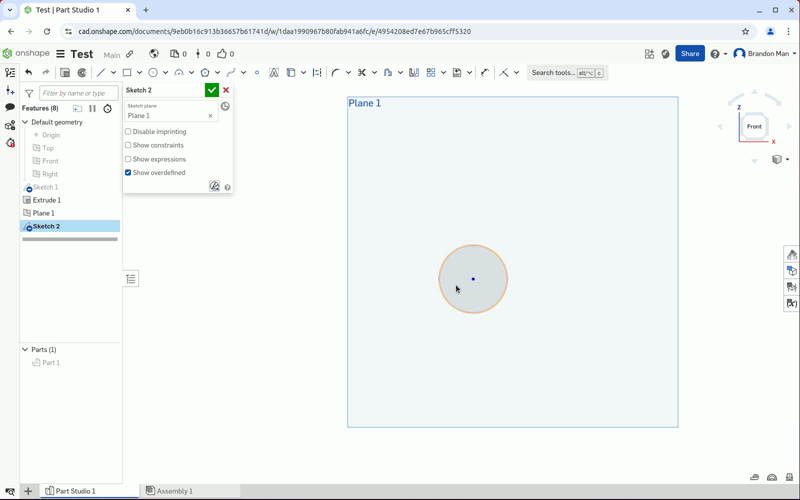
scroll(-6)
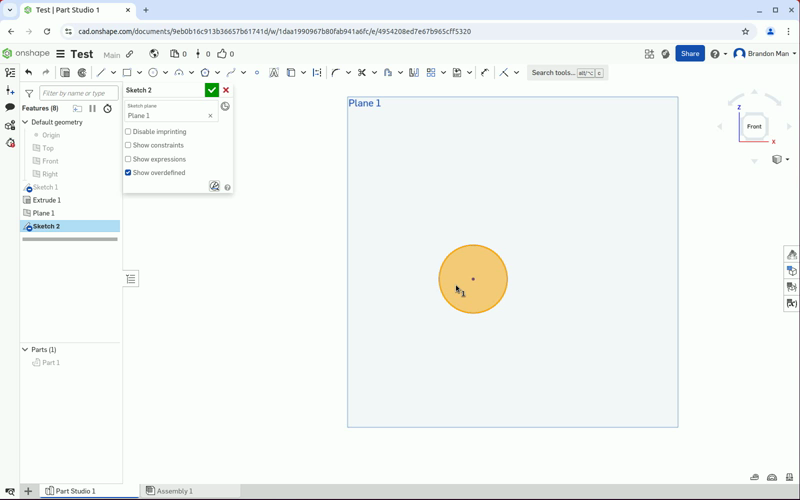
scroll(-6)
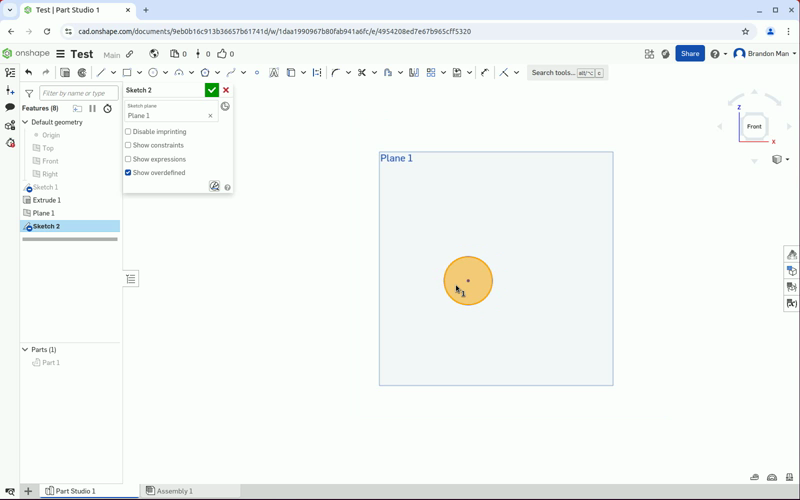
scroll(-6)
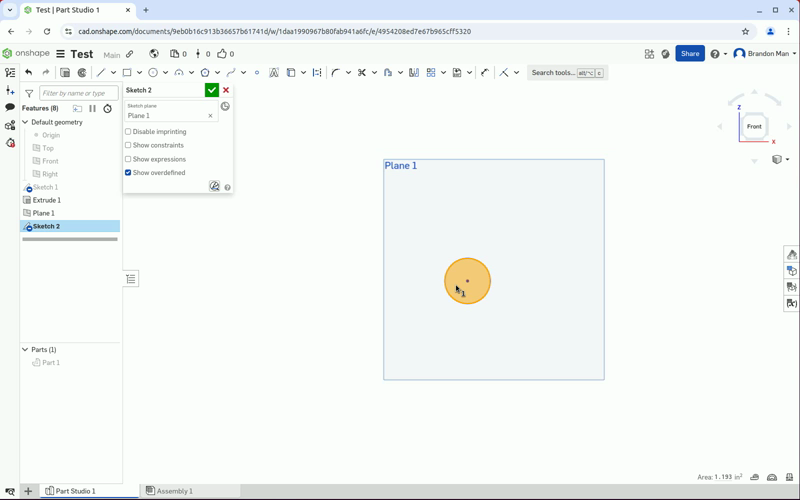
scroll(-6)
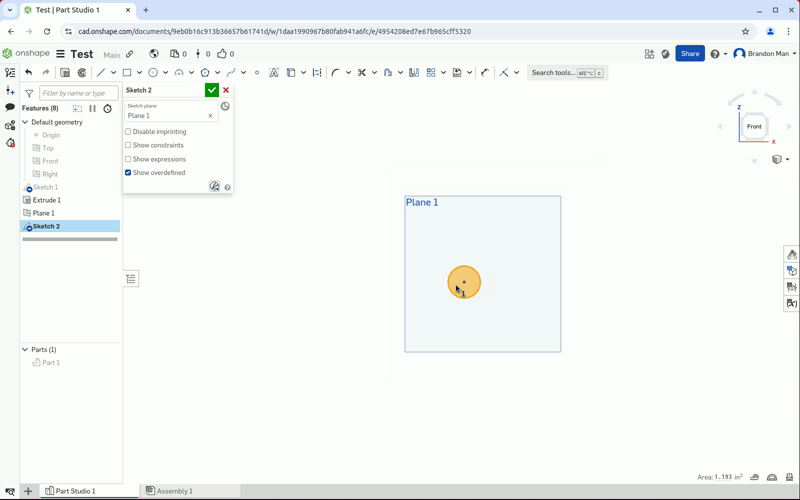
scroll(-6)
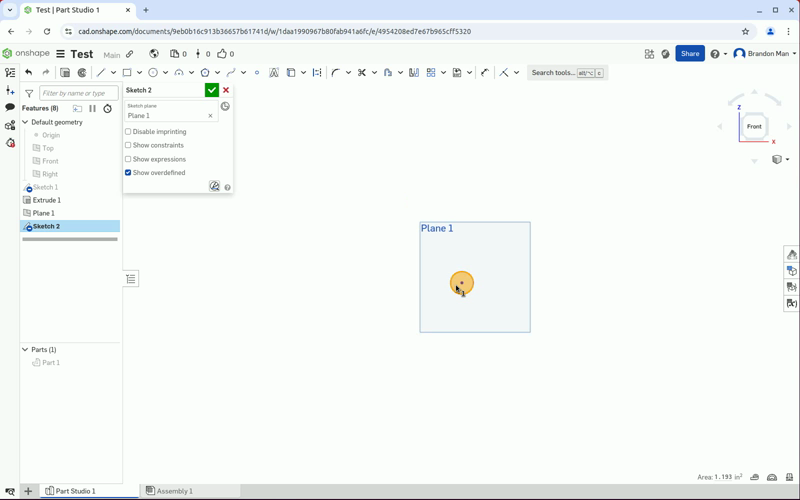
scroll(-6)
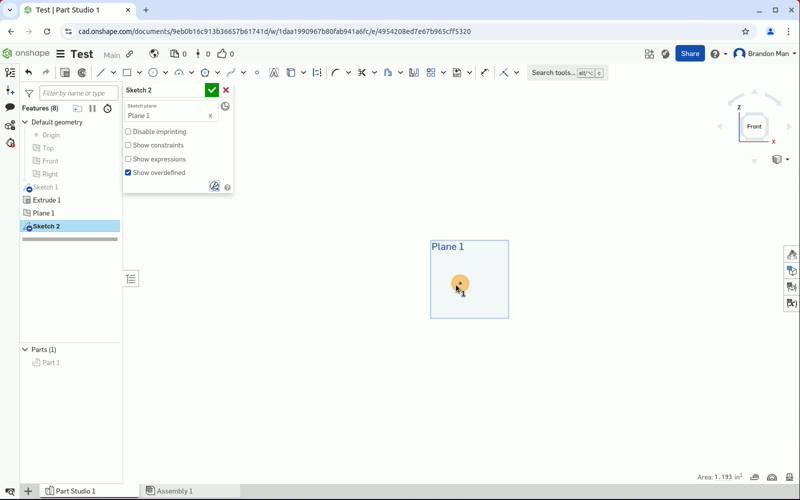
scroll(-6)
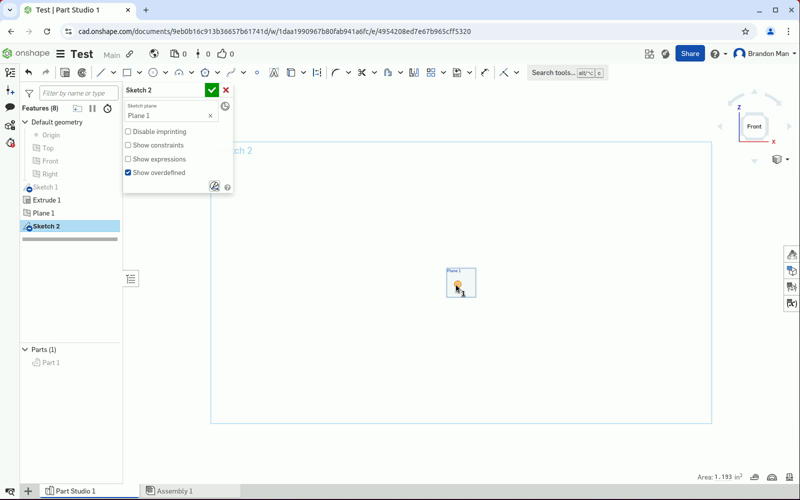
mouse_move(73, 352)
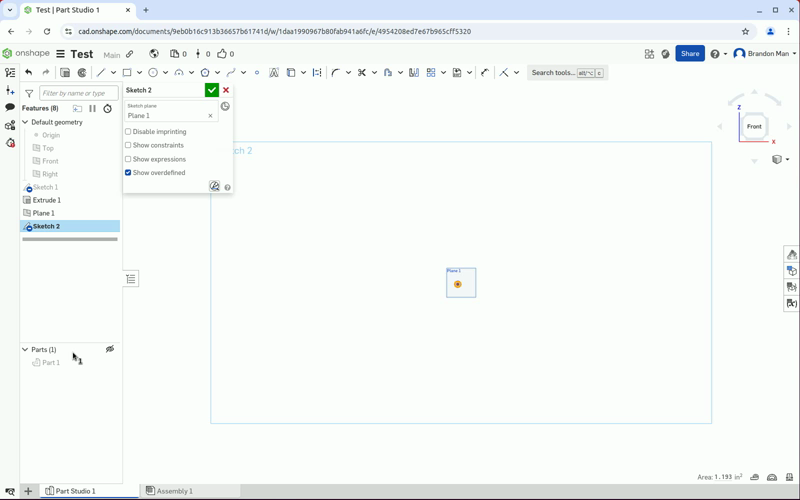
key(shift+y)
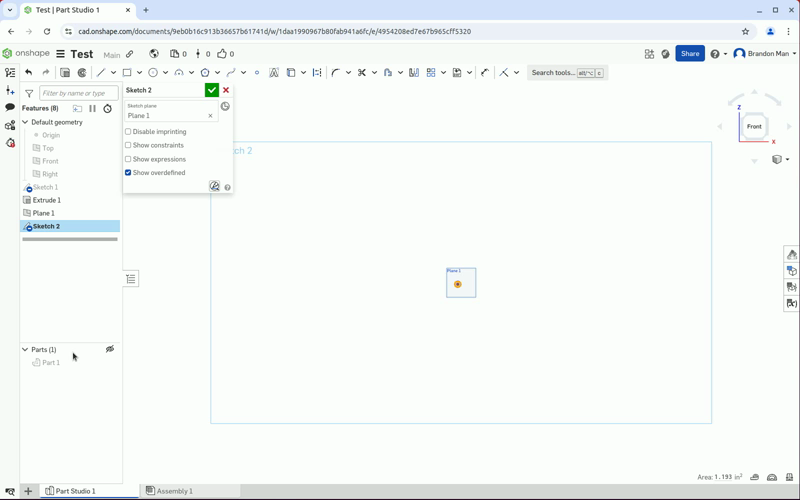
key(shift+e)
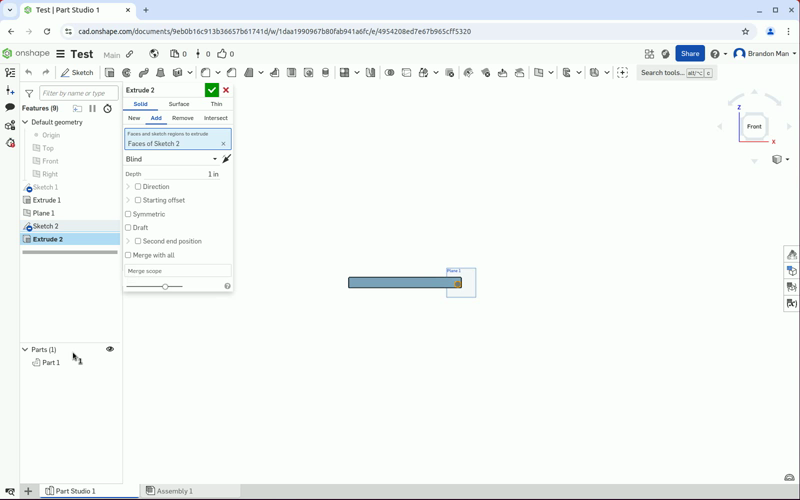
mouse_move(143, 106)
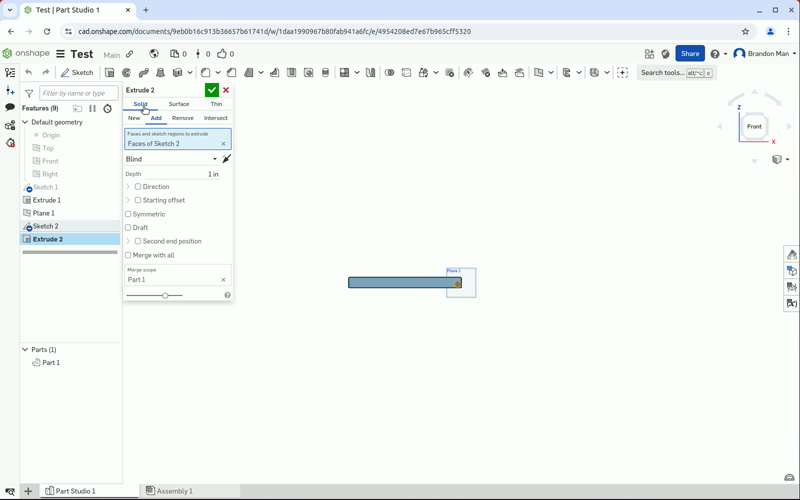
click(143, 106)
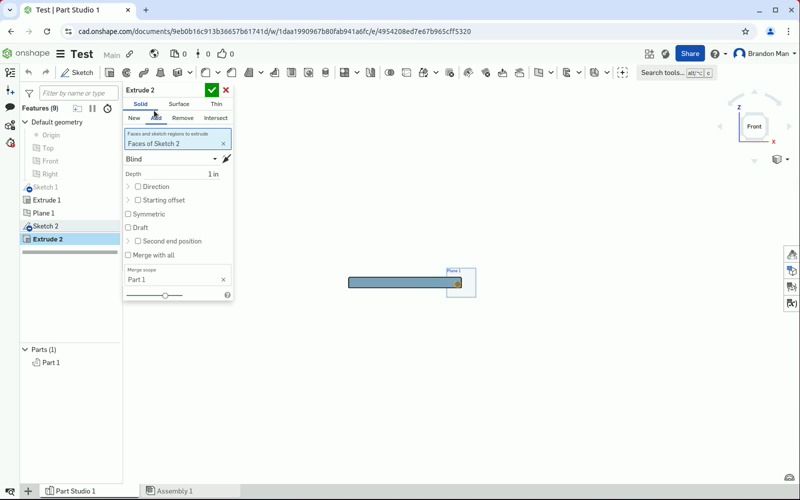
mouse_move(186, 120)
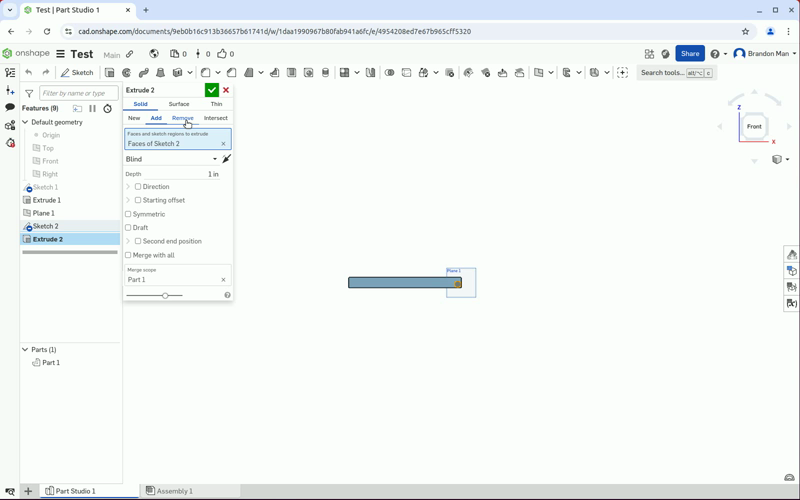
click(186, 120)
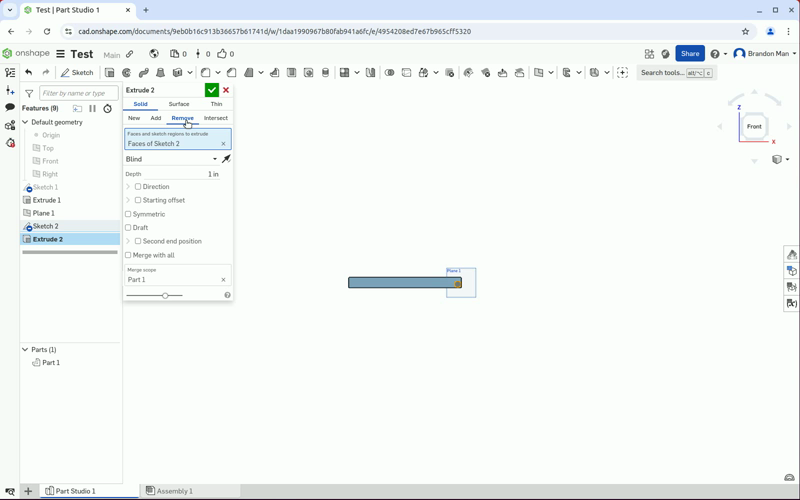
key(tab, 4)
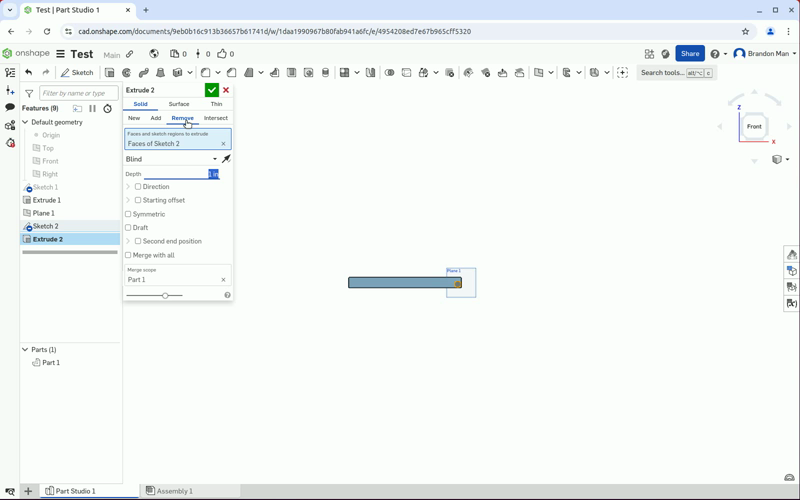
text(1.204)
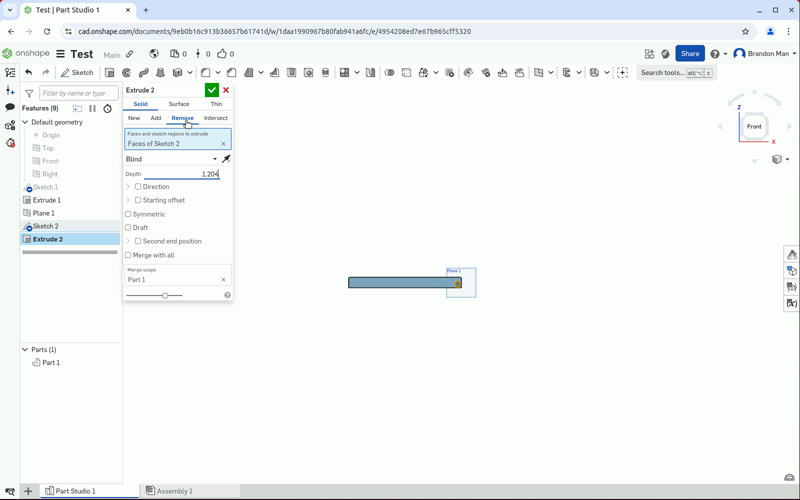
key(tab, 6)
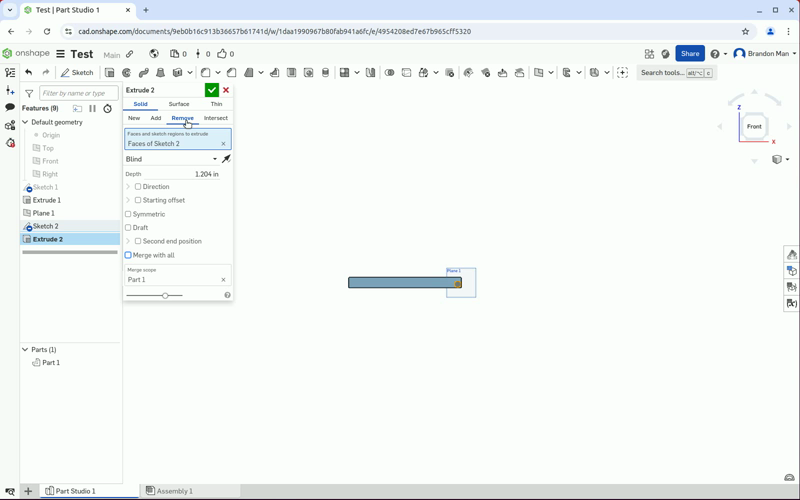
key(space)
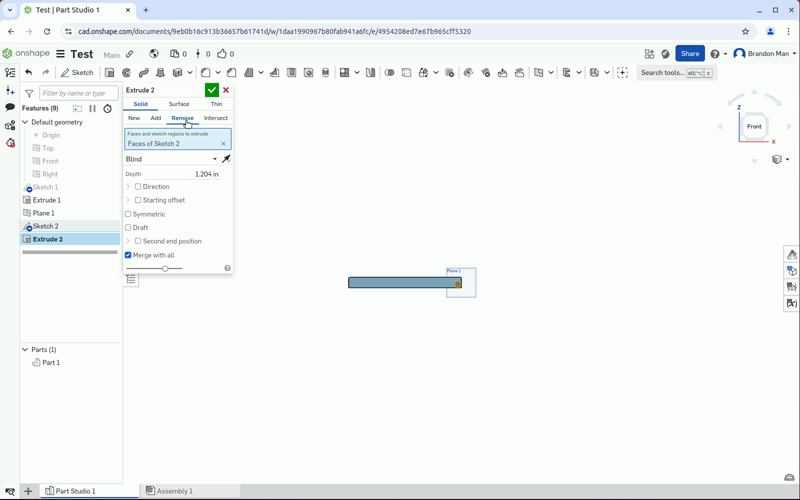
key(enter)
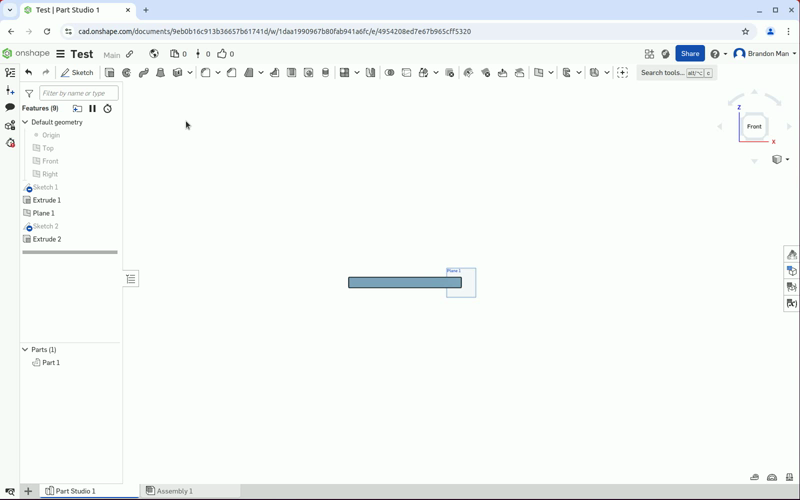
key(shift+h)
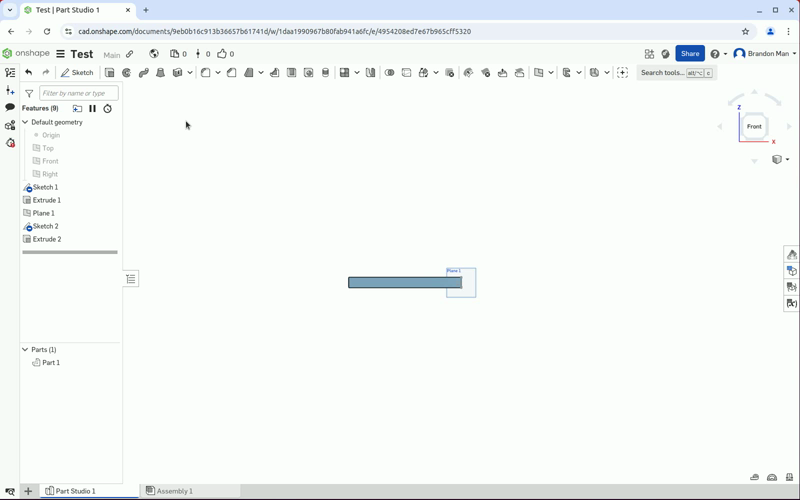
key(shift+h)
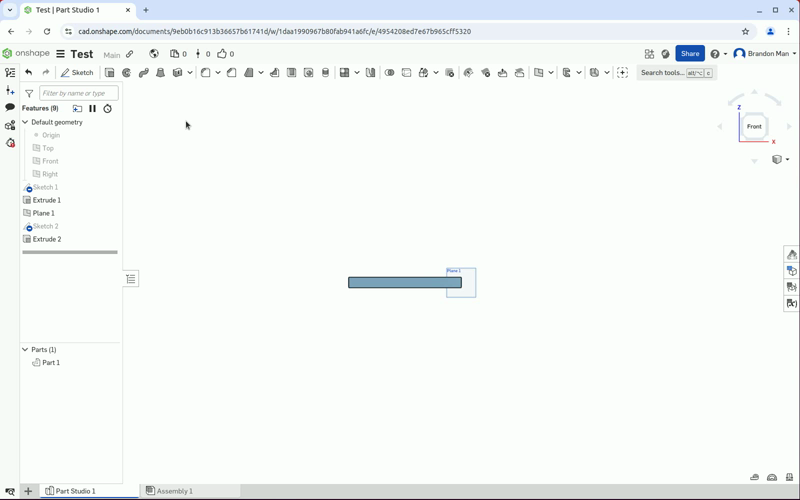
mouse_move(73, 189)
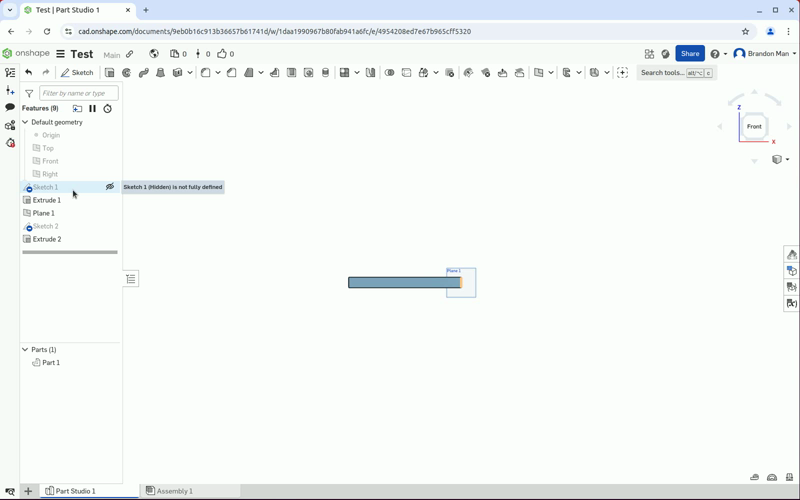
click(73, 189)
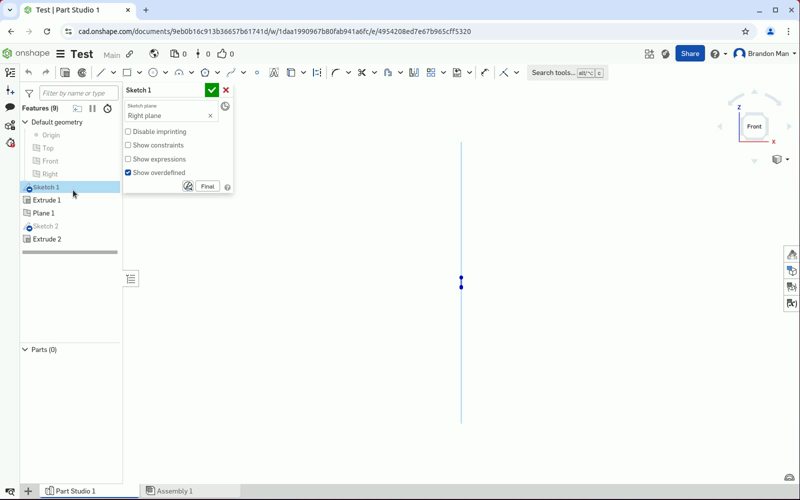
mouse_move(229, 92)
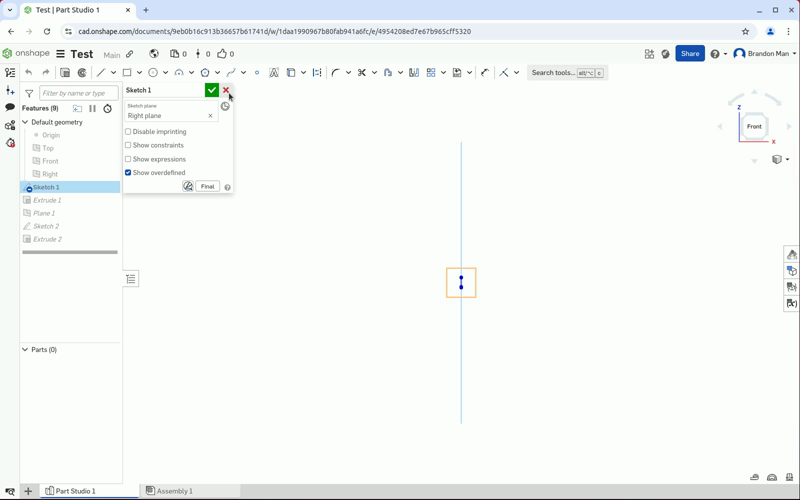
click(229, 92)
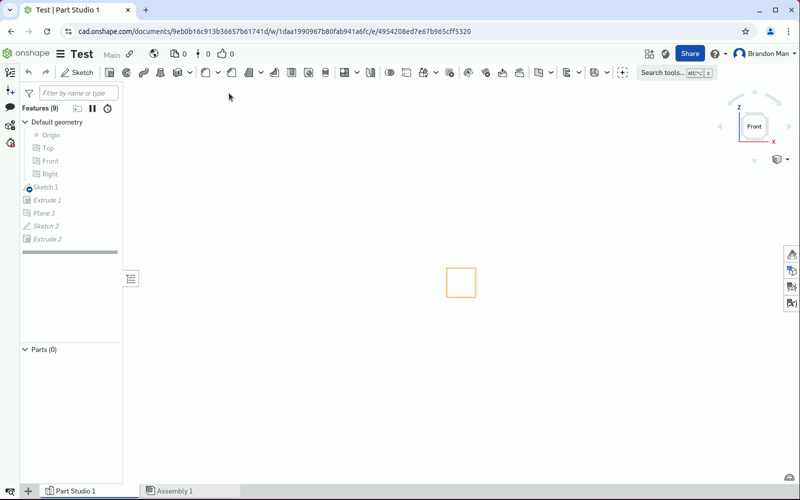
key(shift+s)
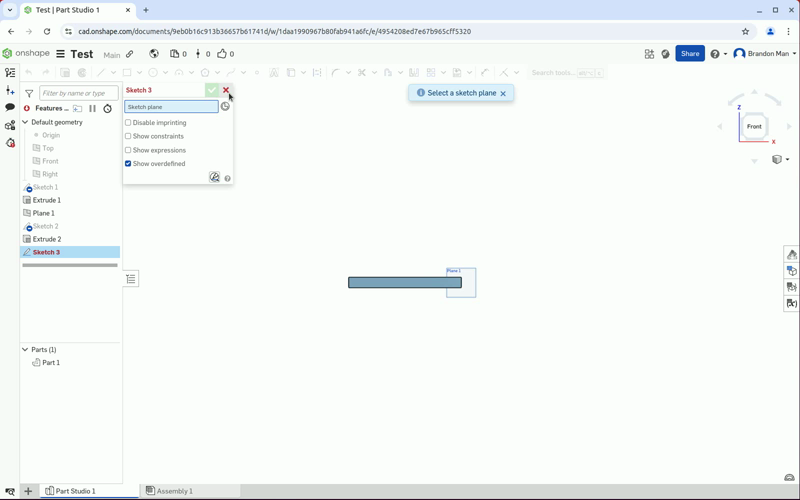
mouse_move(73, 215)
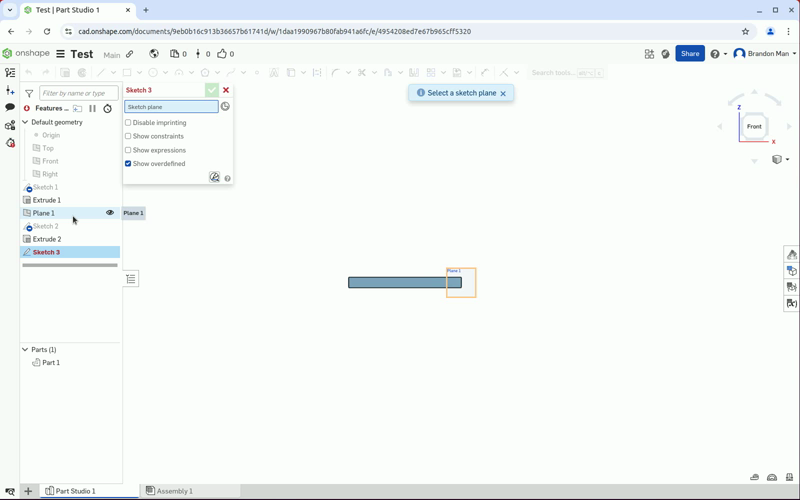
click(73, 215)
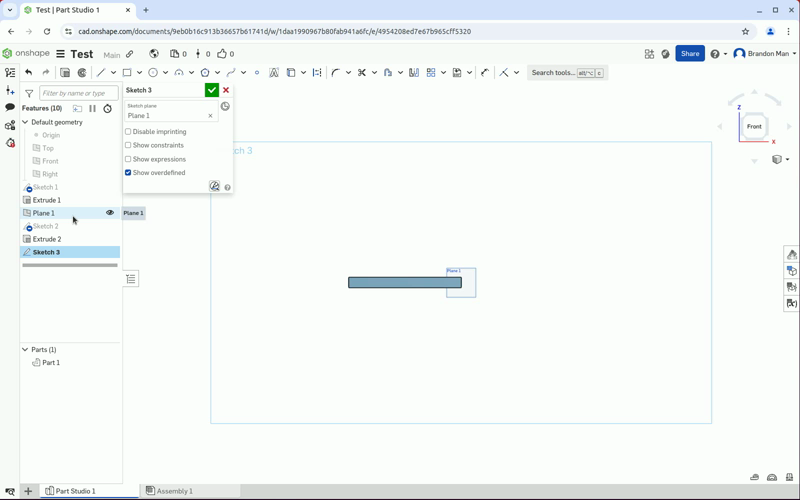
mouse_move(73, 352)
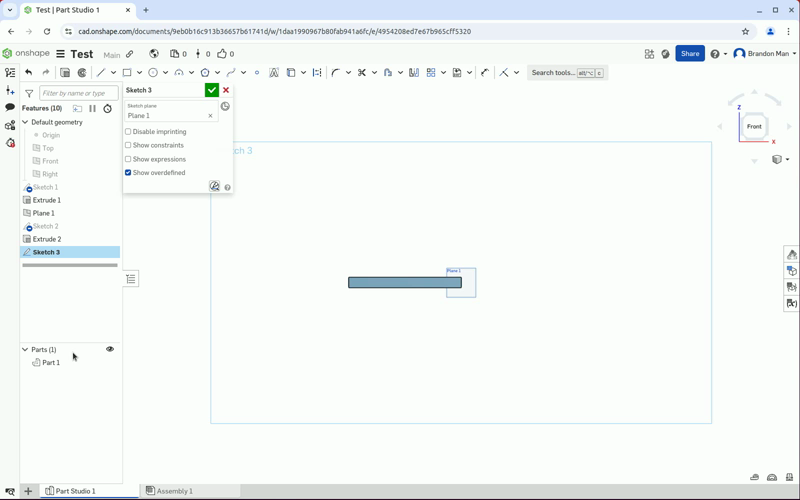
key(y)
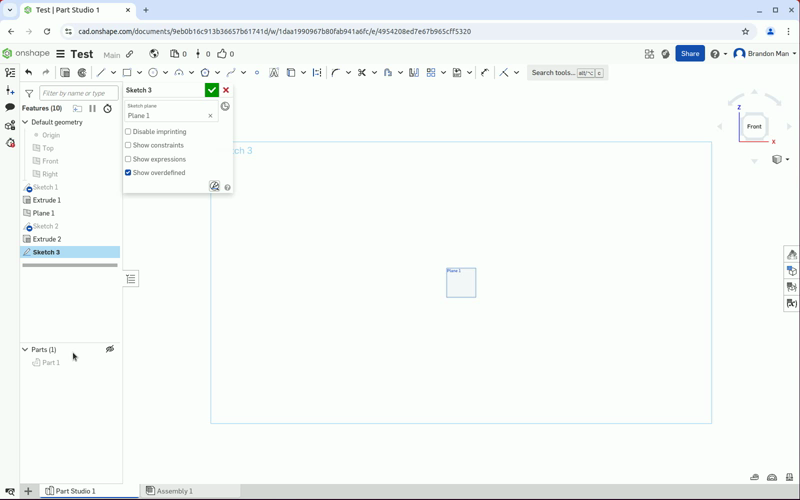
key(c)
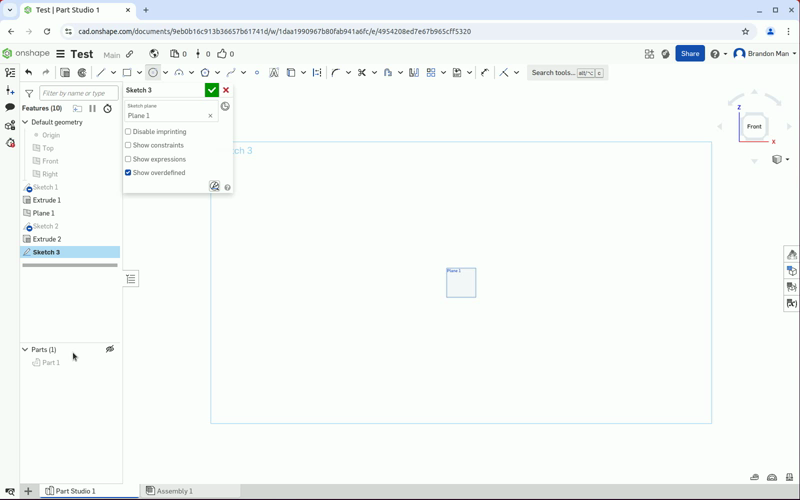
key_down(shift)
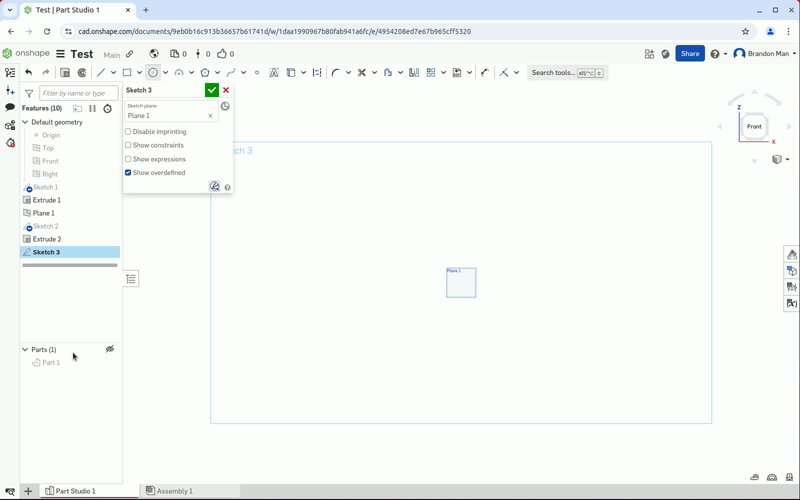
mouse_move(457, 284)
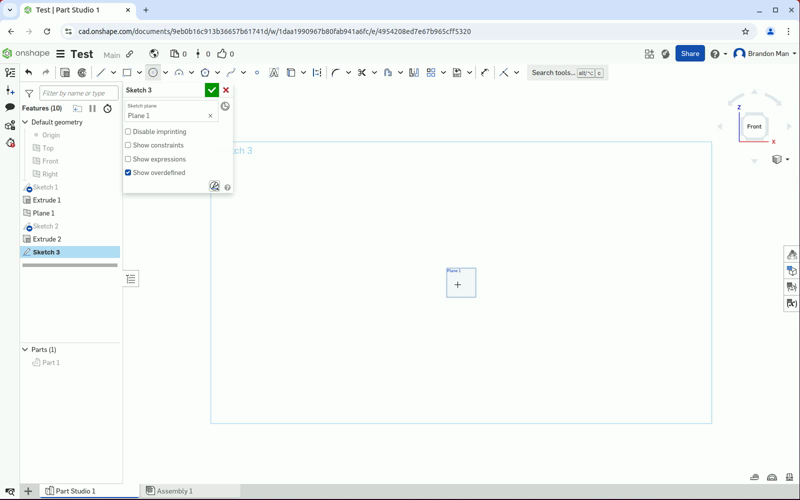
click(457, 284)
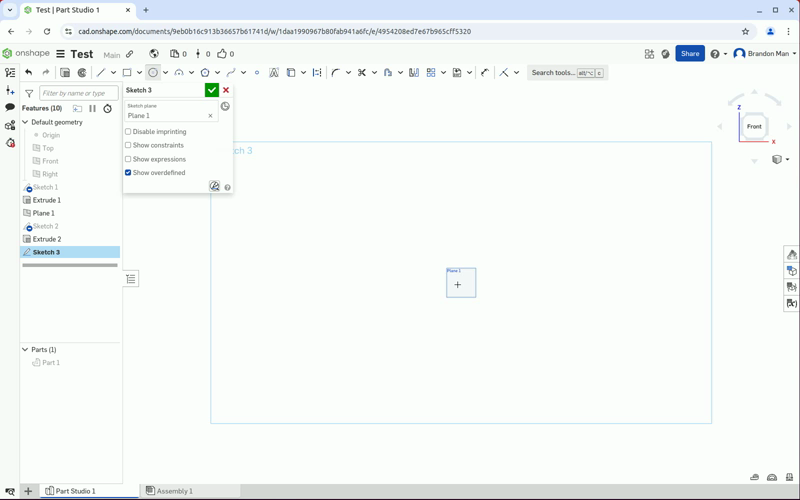
key_up(shift)
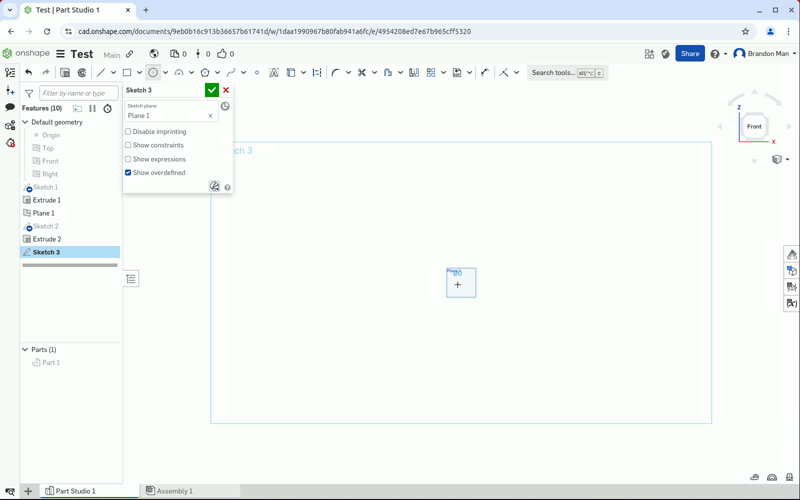
mouse_move(460, 284)
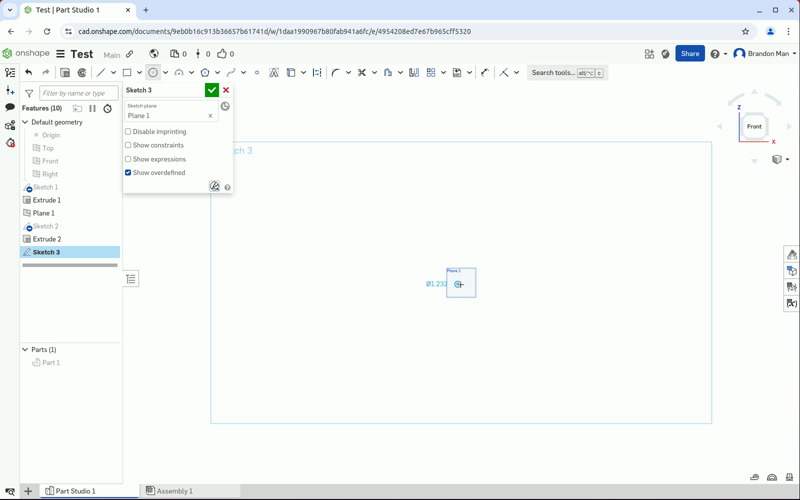
click(460, 284)
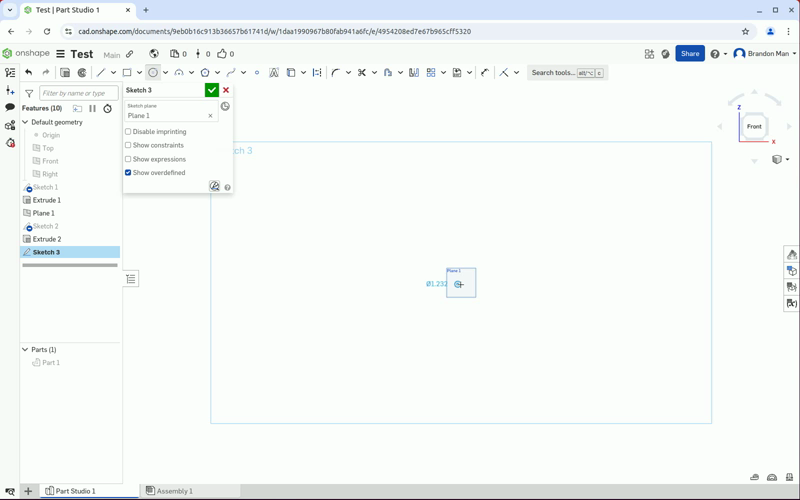
key(esc)
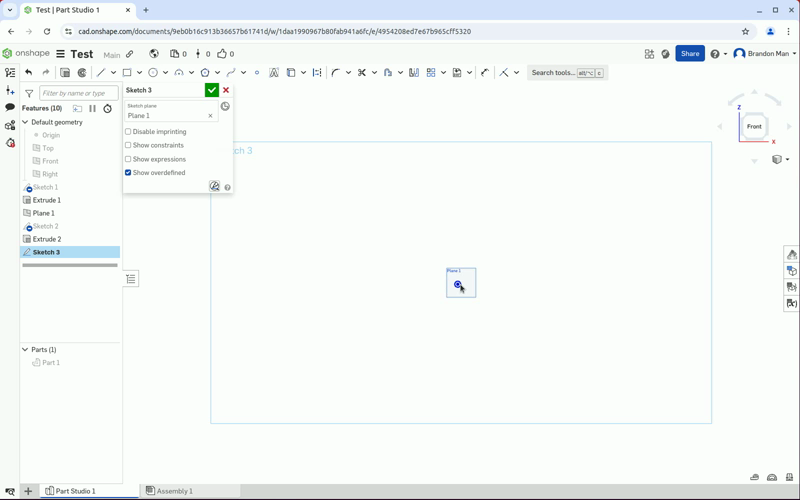
key(c)
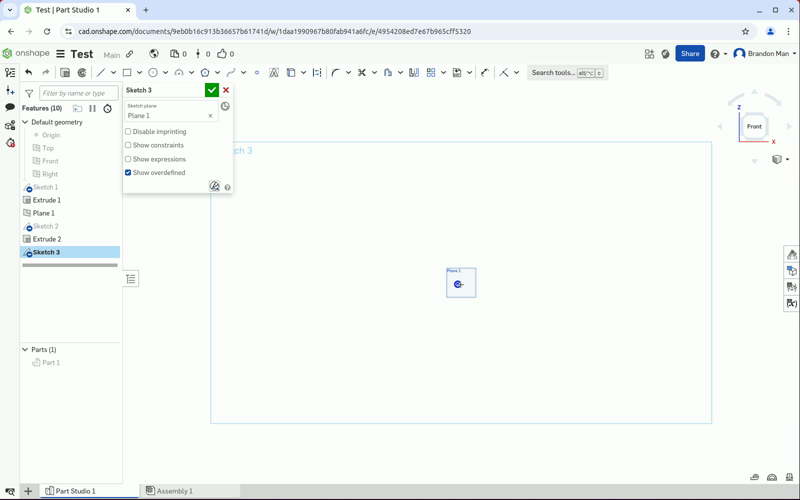
key_down(shift)
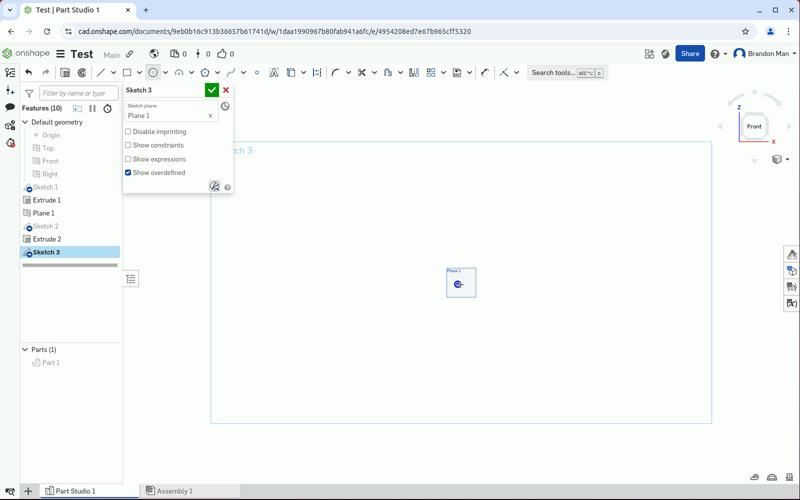
mouse_move(457, 284)
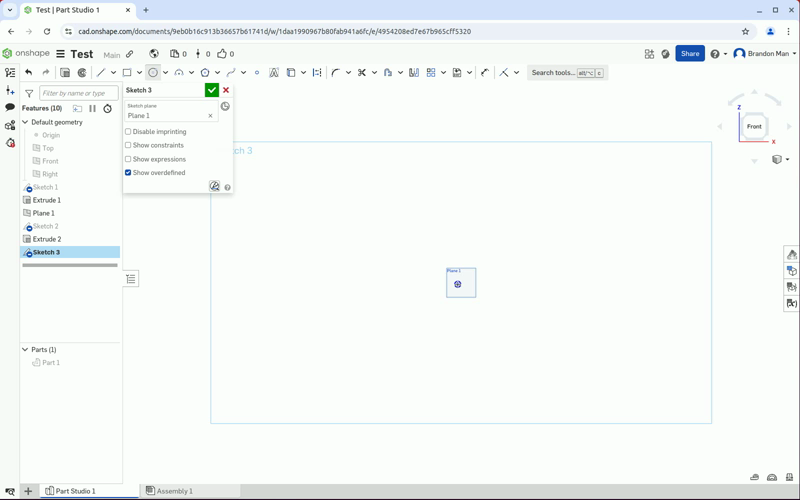
scroll(6)
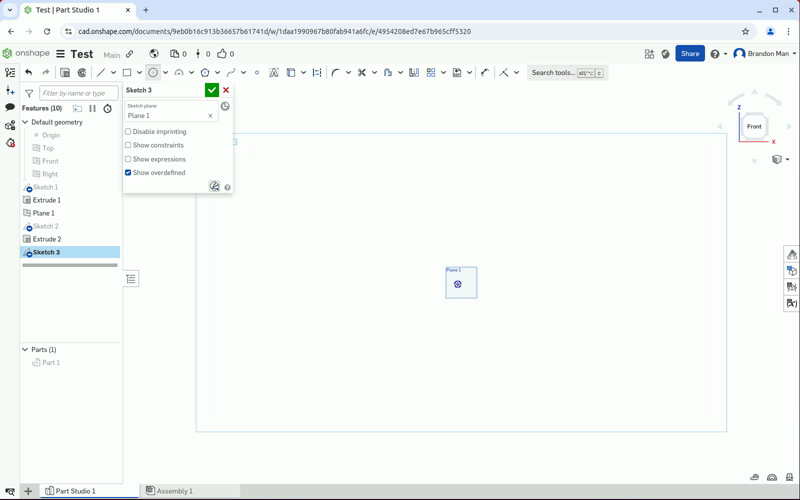
scroll(6)
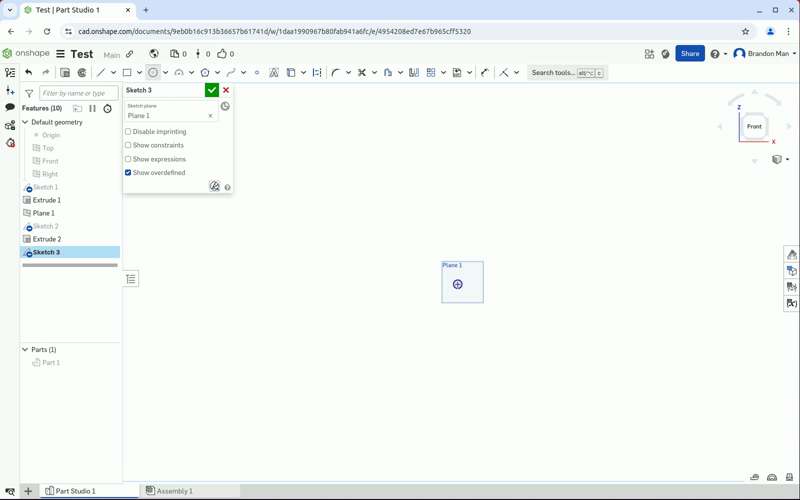
scroll(6)
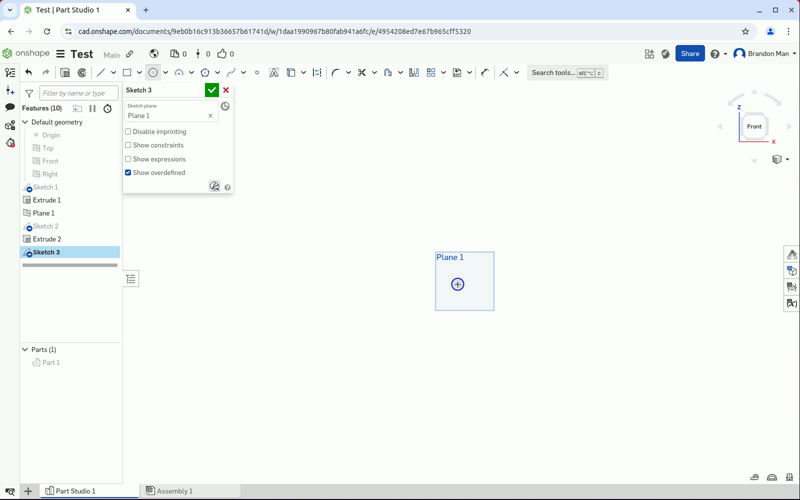
scroll(6)
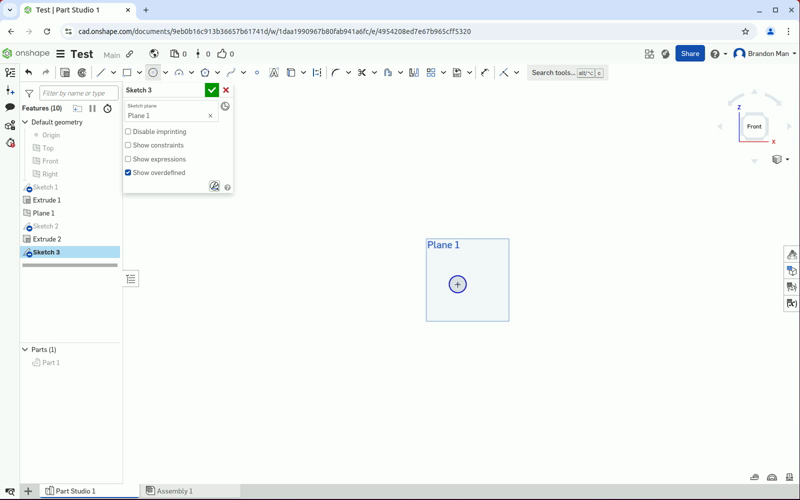
scroll(6)
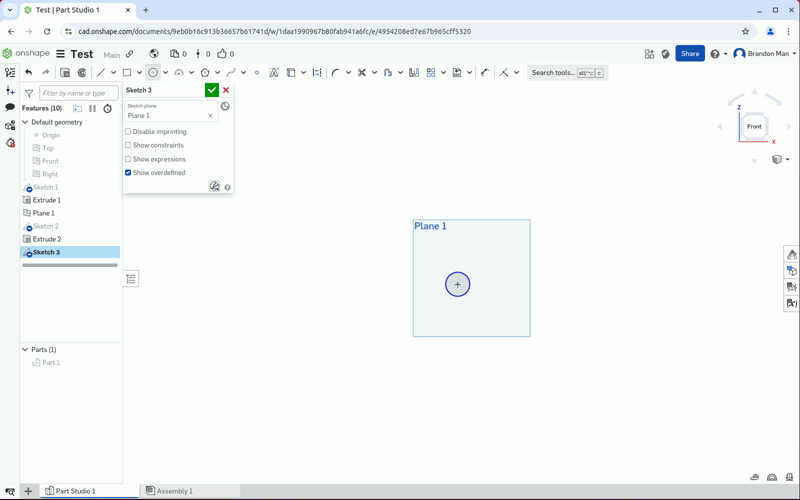
scroll(6)
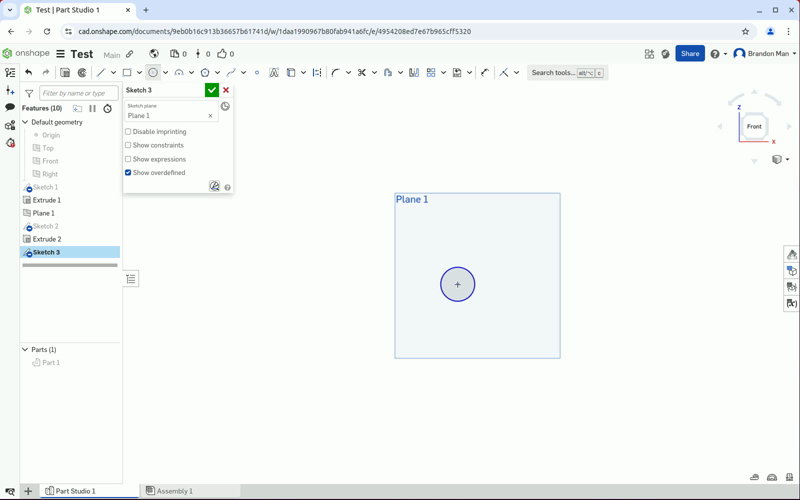
scroll(6)
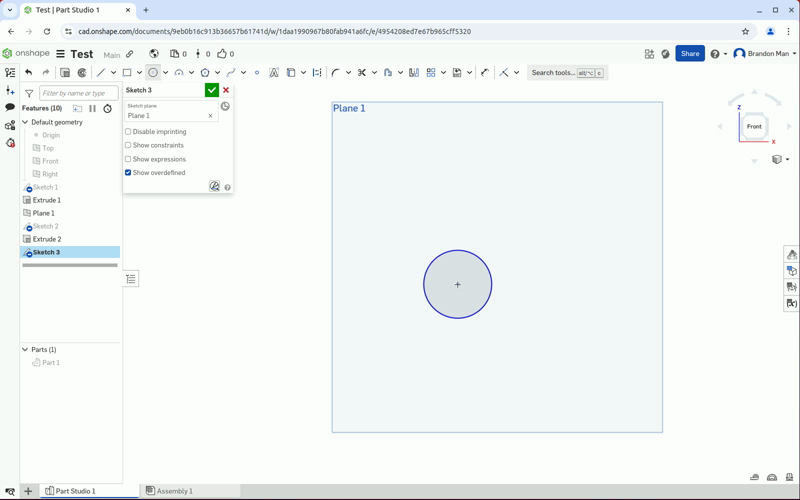
click(457, 284)
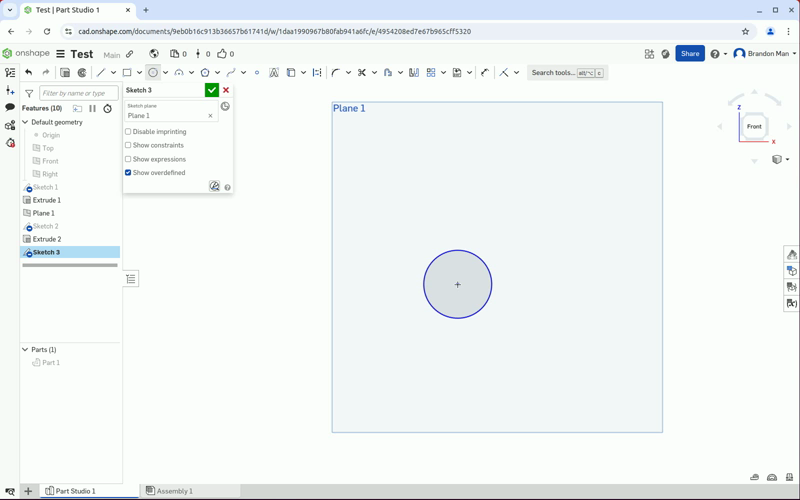
scroll(-6)
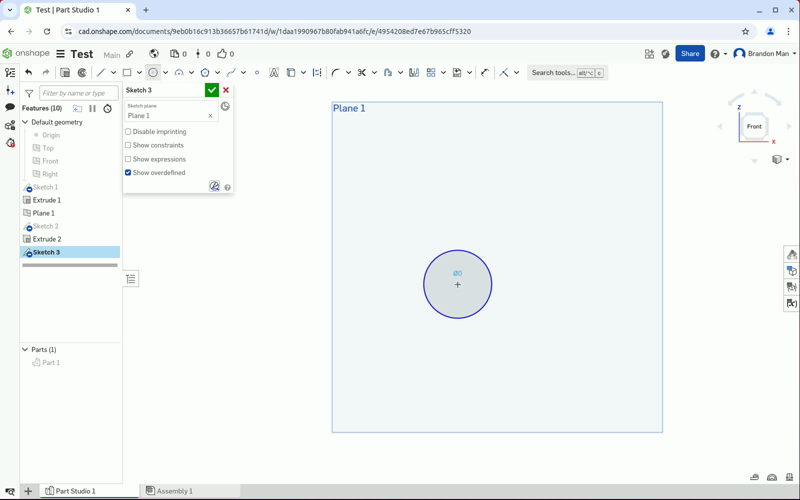
scroll(-6)
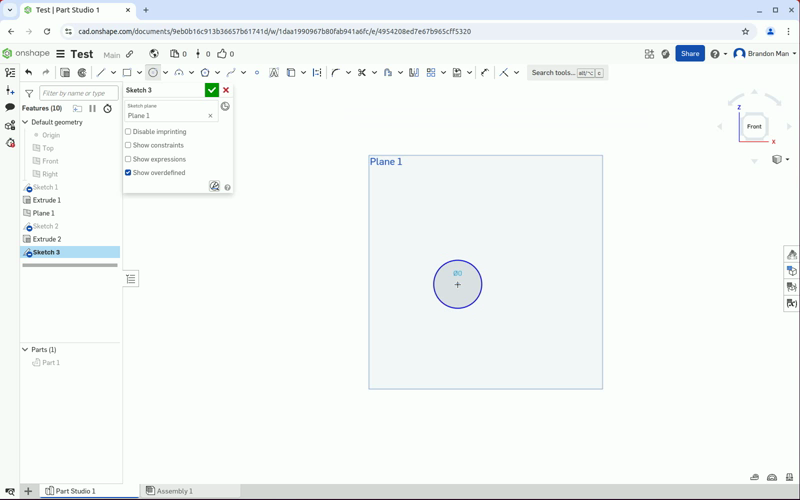
scroll(-6)
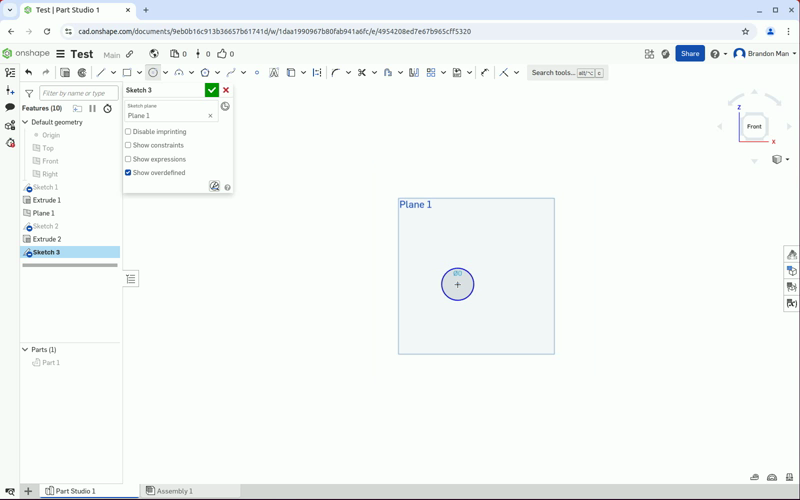
scroll(-6)
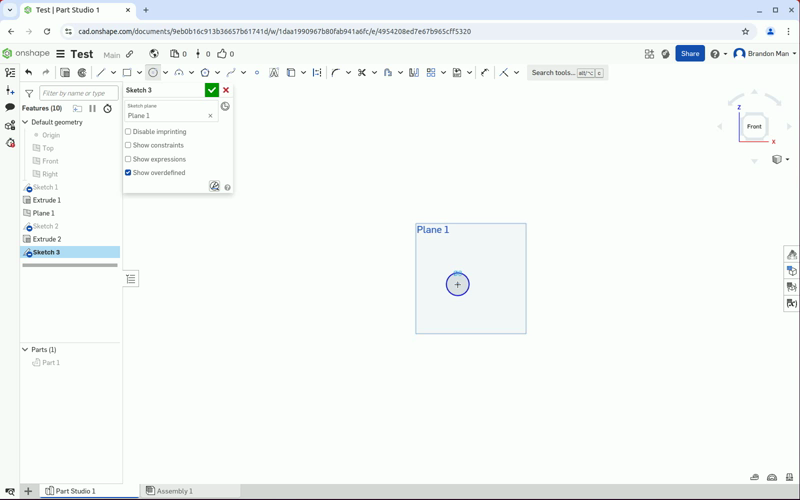
scroll(-6)
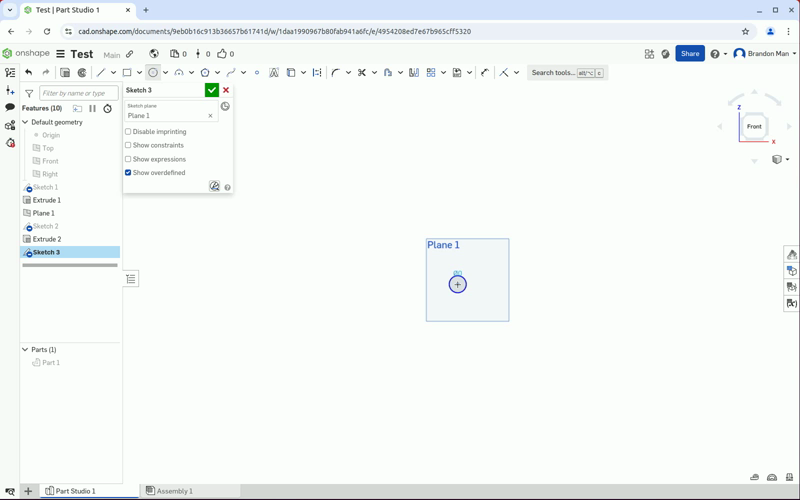
scroll(-6)
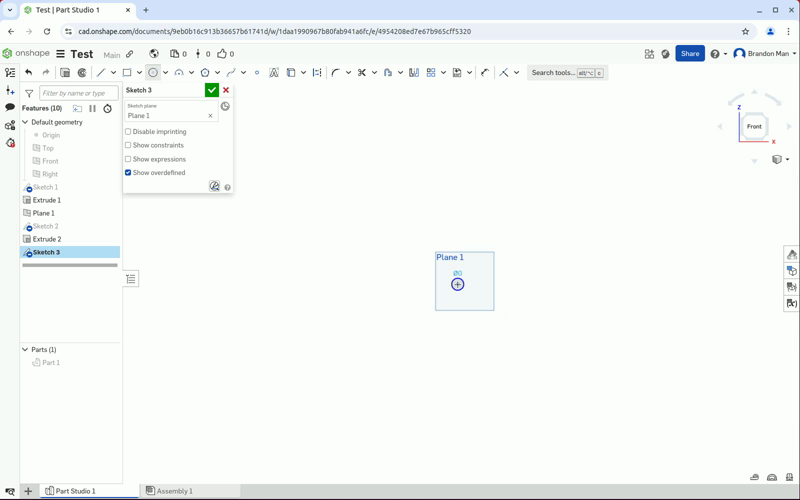
scroll(-6)
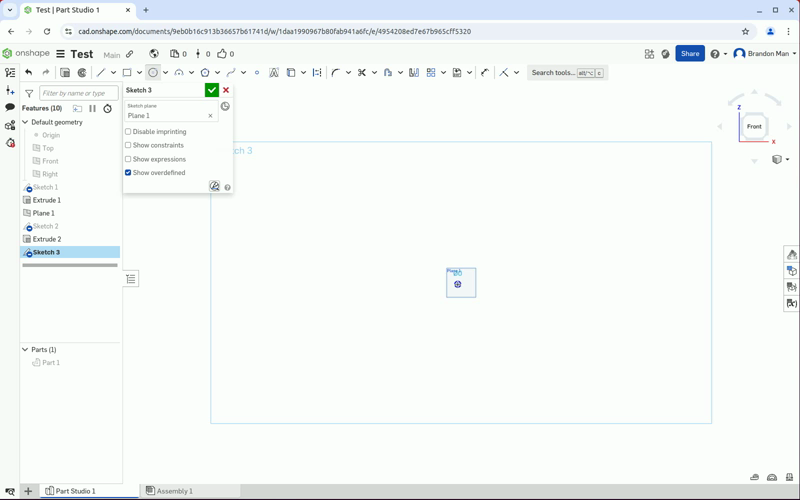
key_up(shift)
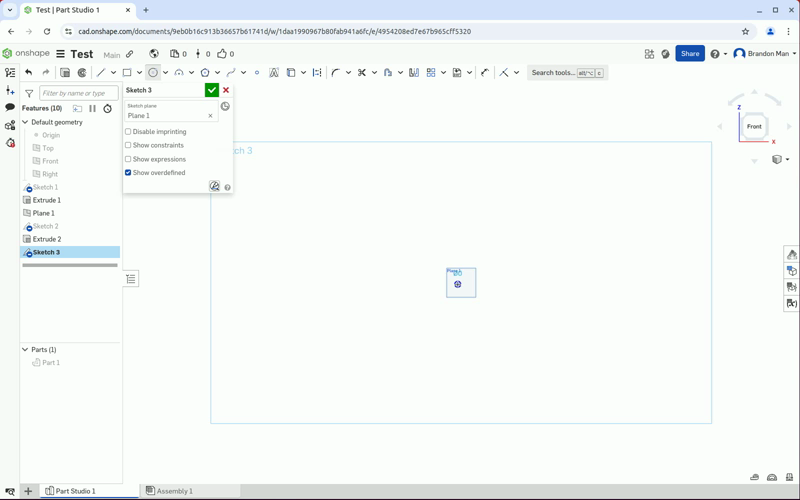
mouse_move(460, 284)
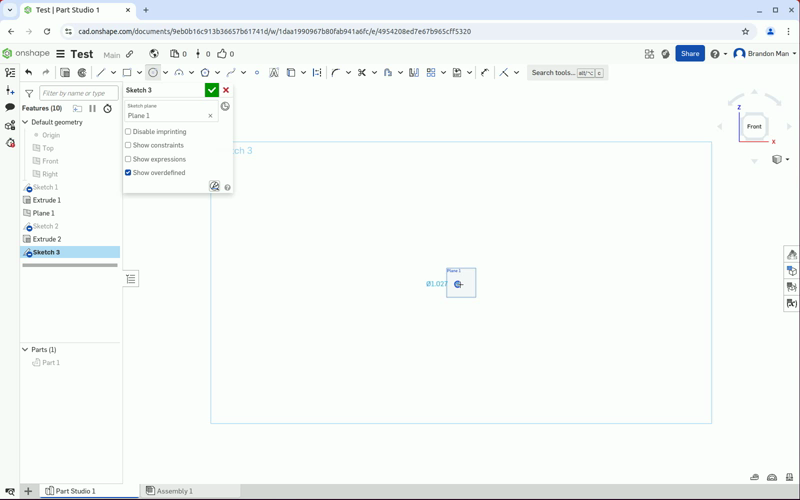
scroll(6)
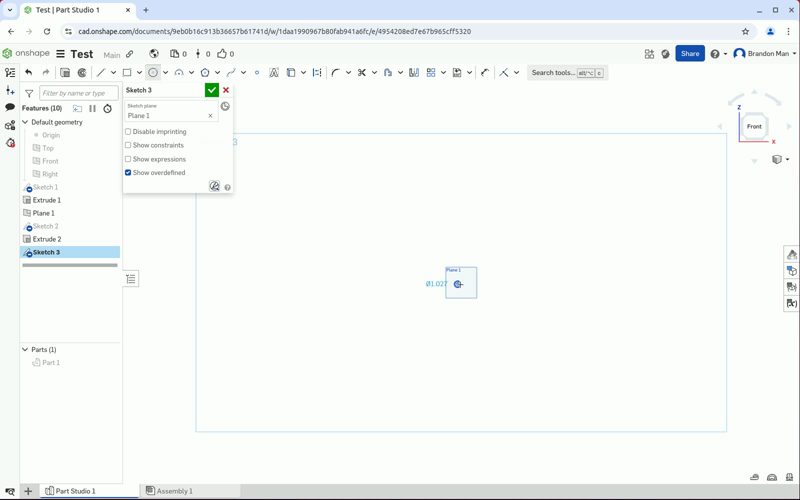
scroll(6)
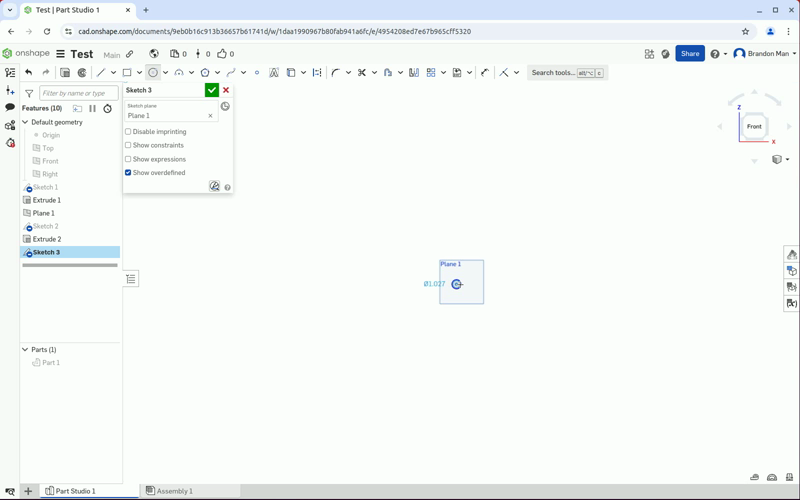
scroll(6)
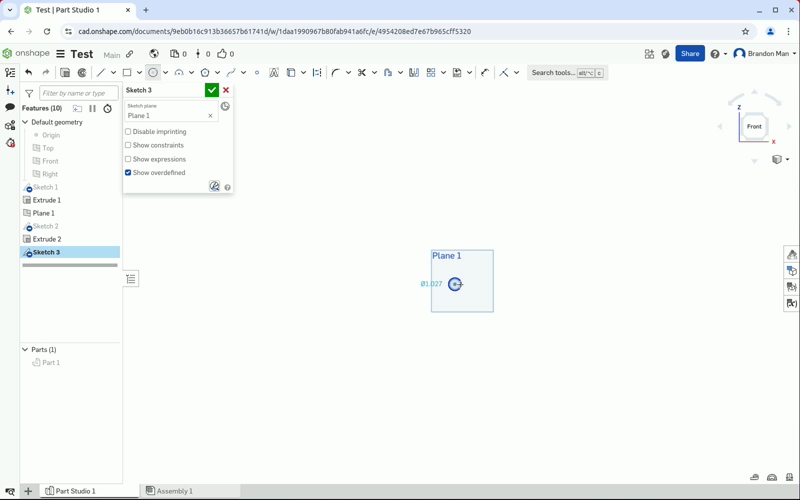
scroll(6)
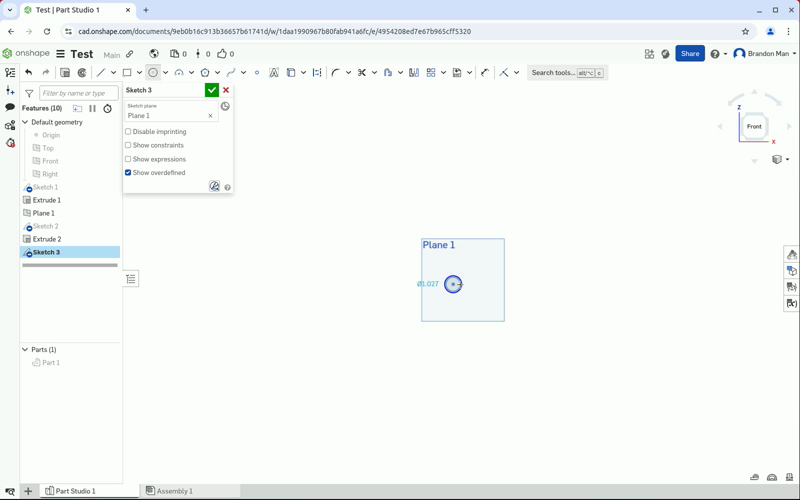
scroll(6)
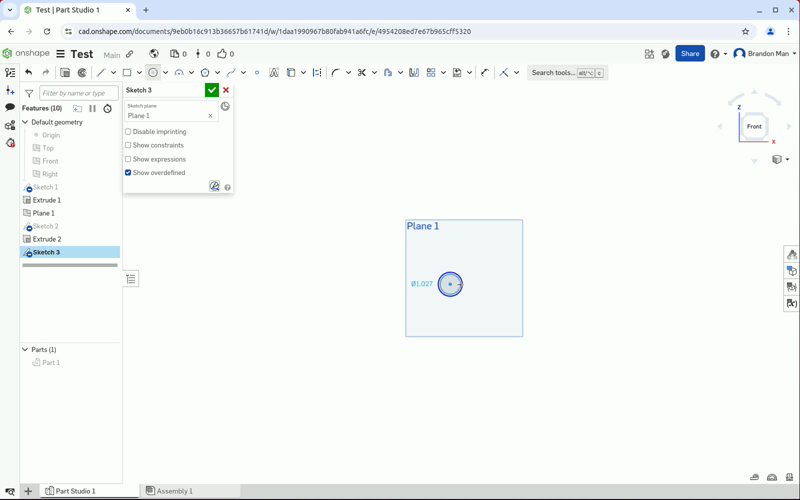
scroll(6)
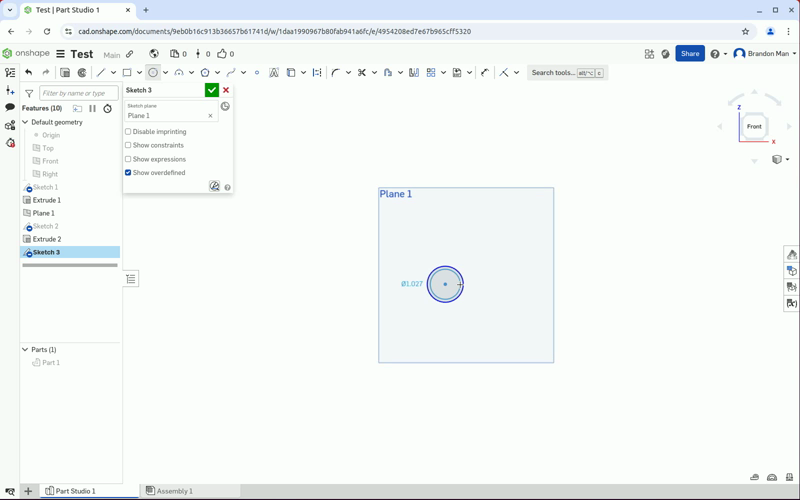
scroll(6)
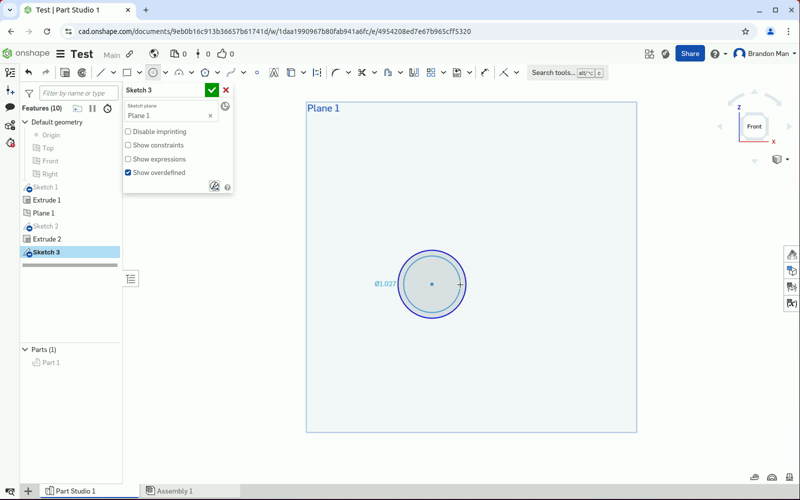
click(460, 284)
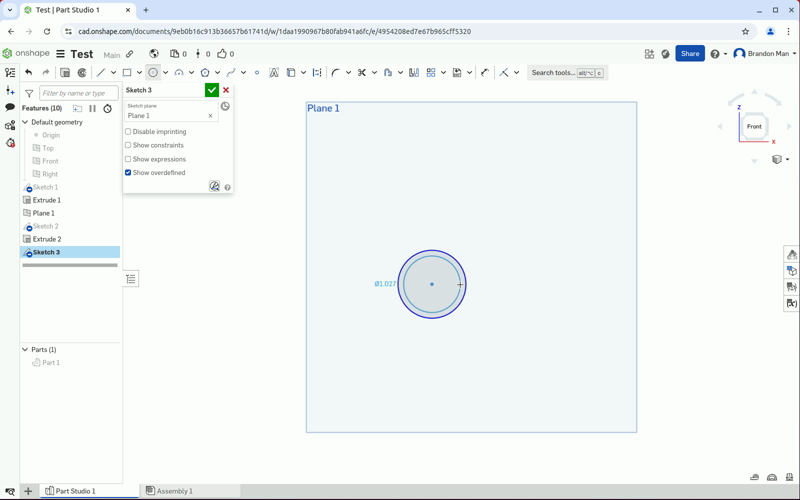
scroll(-6)
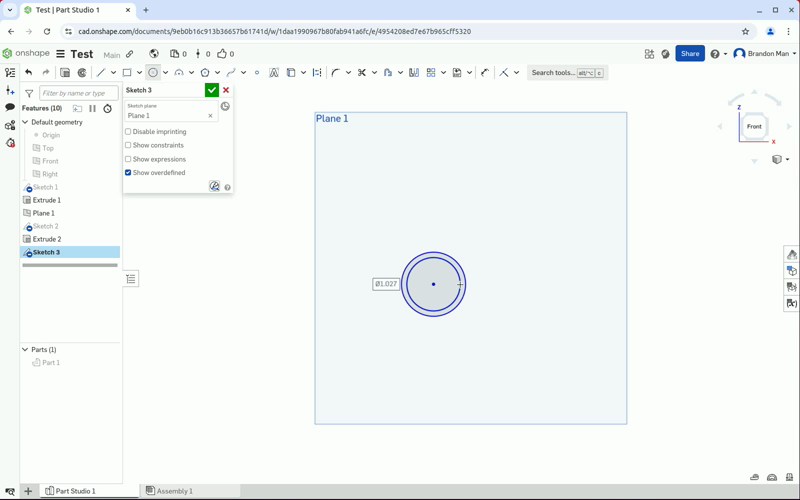
scroll(-6)
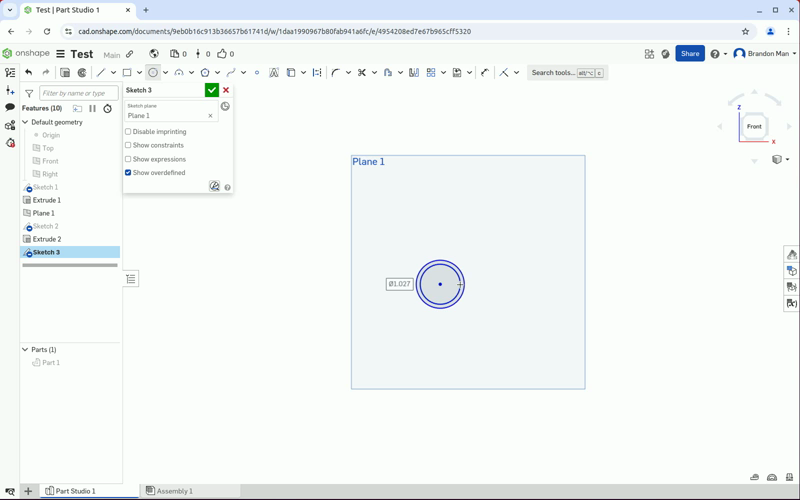
scroll(-6)
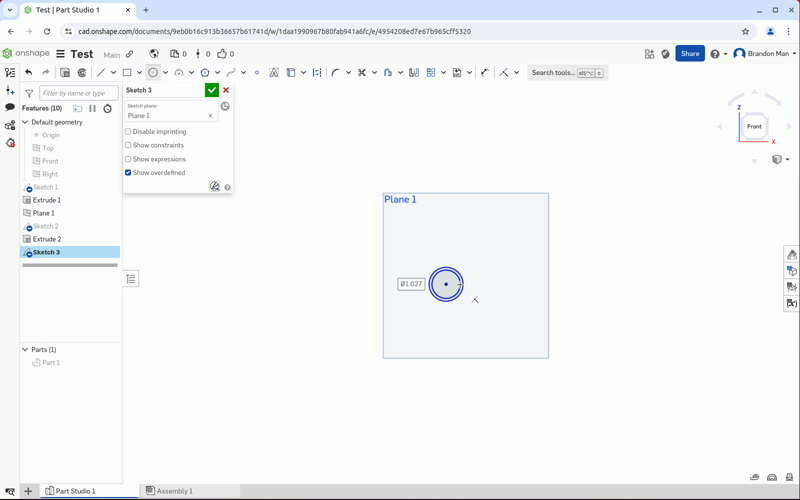
scroll(-6)
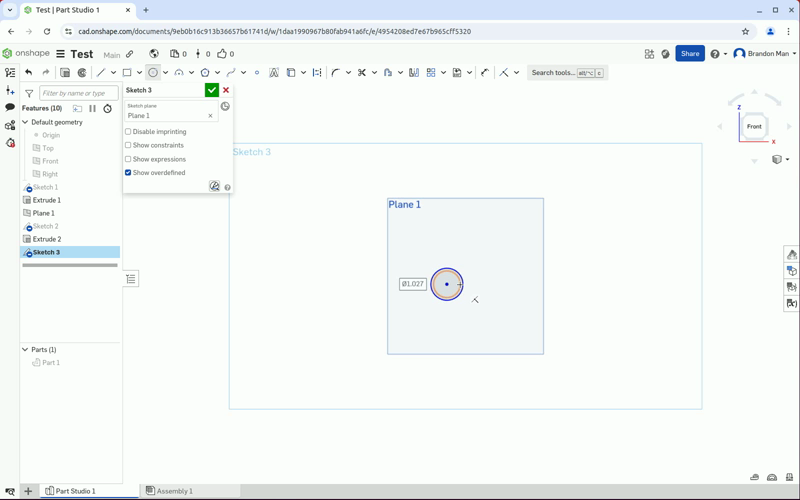
scroll(-6)
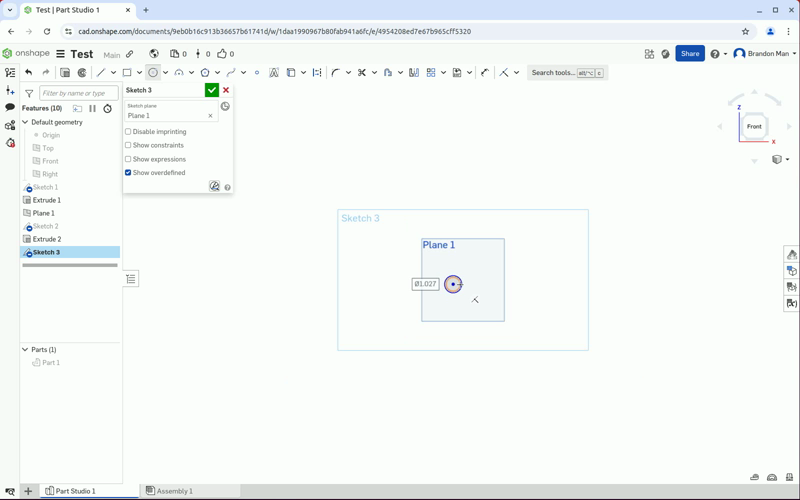
scroll(-6)
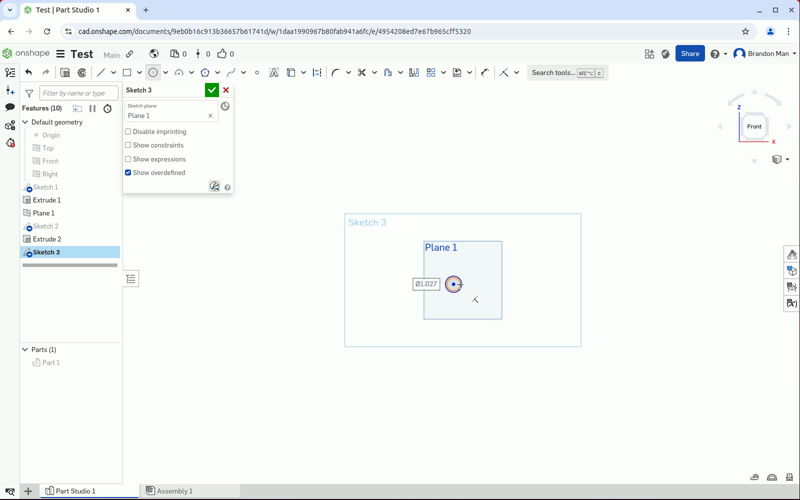
scroll(-6)
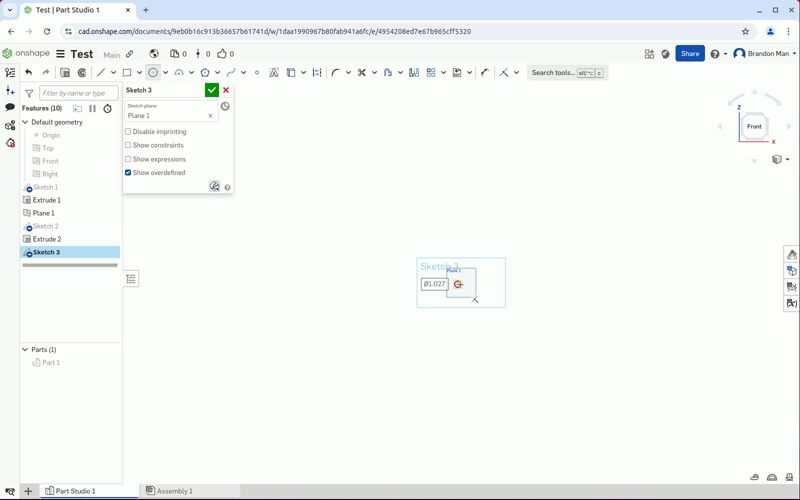
key(esc)
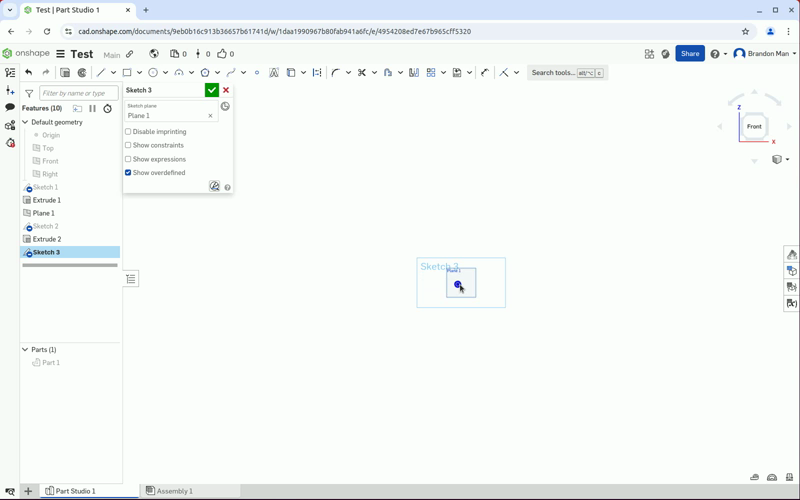
mouse_move(460, 282)
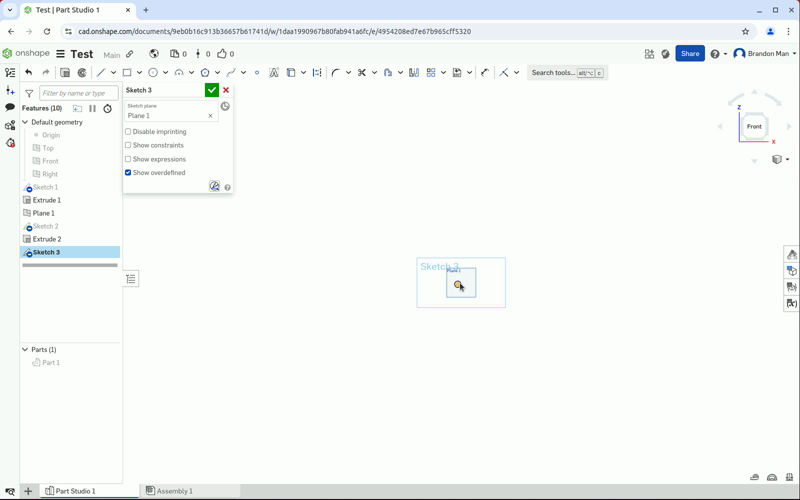
scroll(6)
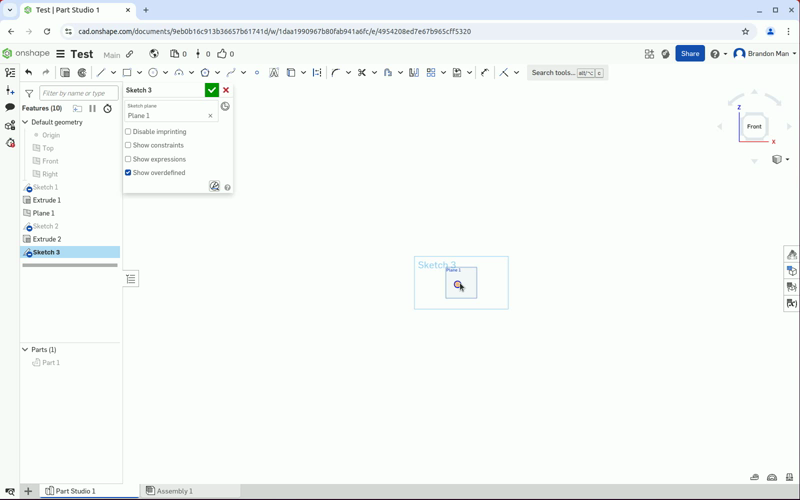
scroll(6)
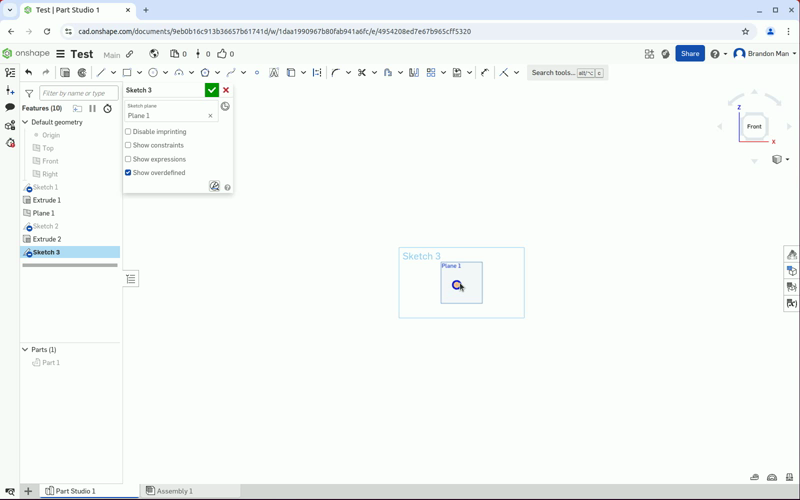
scroll(6)
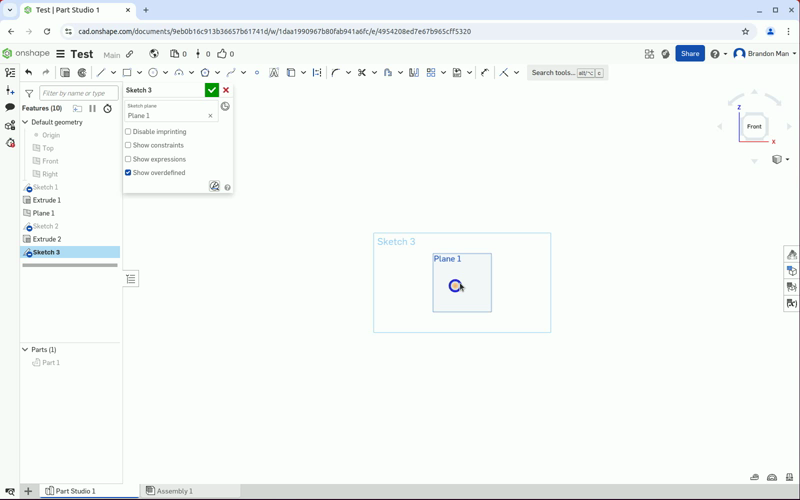
scroll(6)
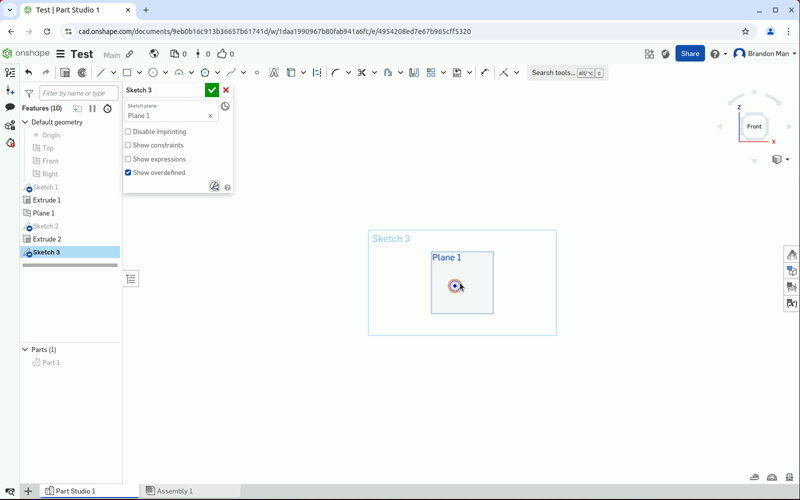
scroll(6)
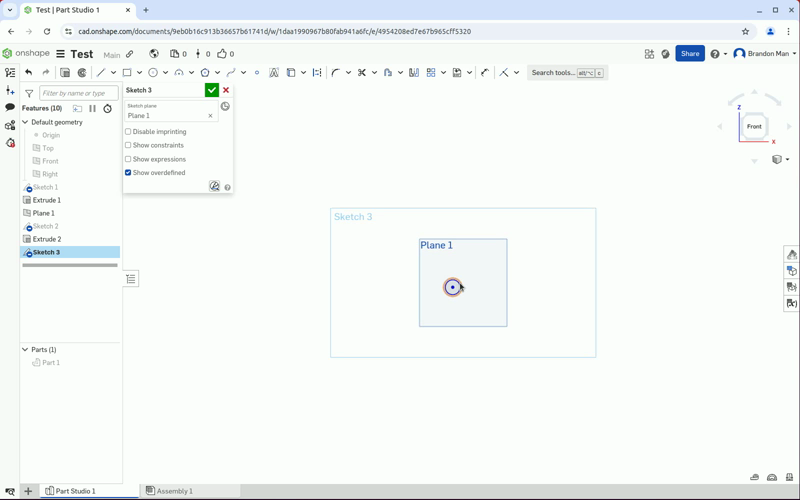
scroll(6)
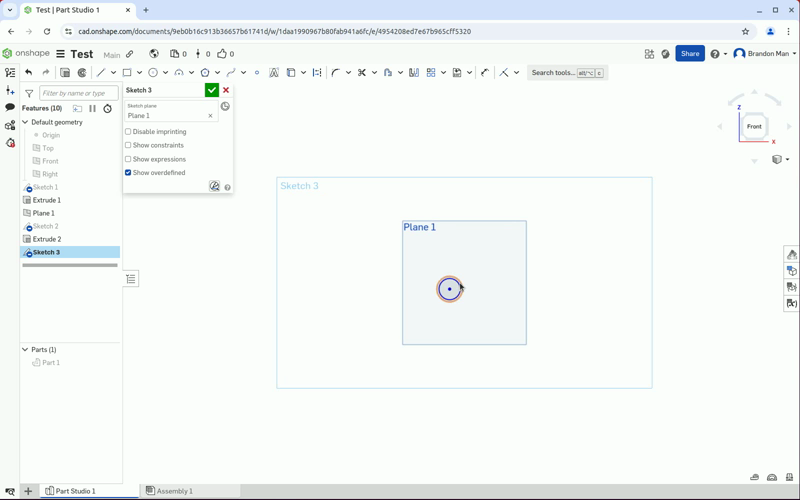
scroll(6)
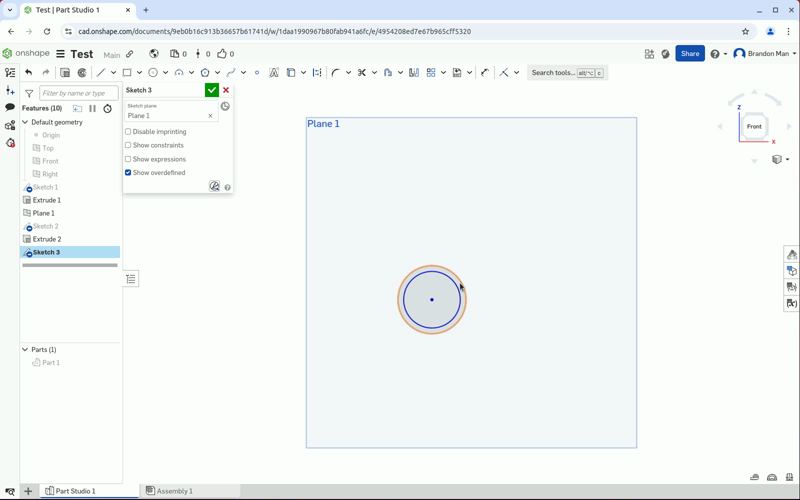
click(460, 282)
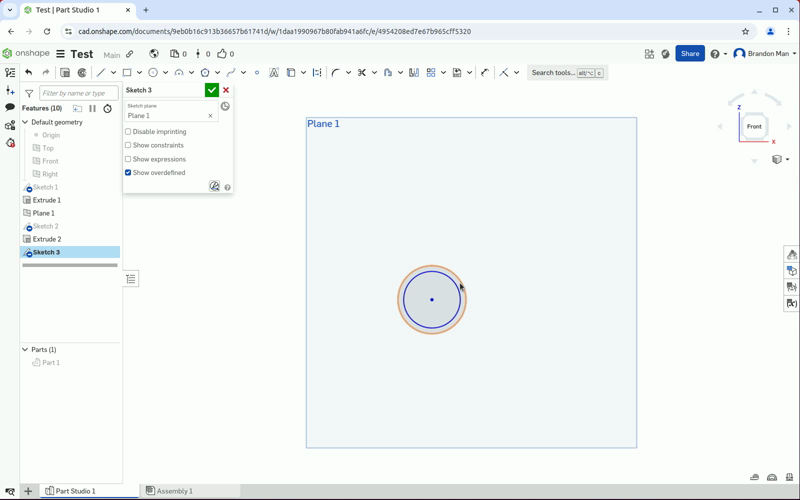
scroll(-6)
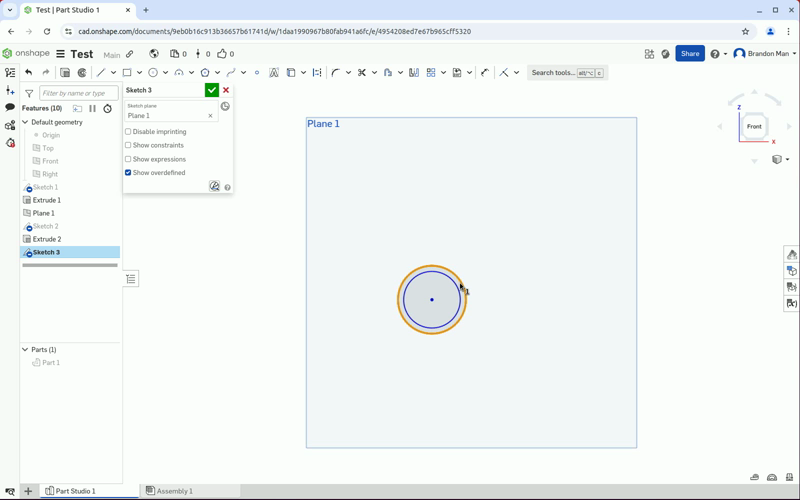
scroll(-6)
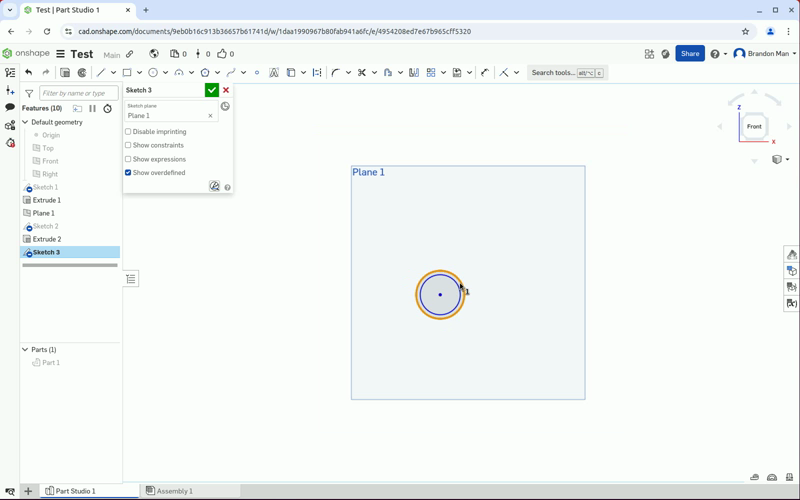
scroll(-6)
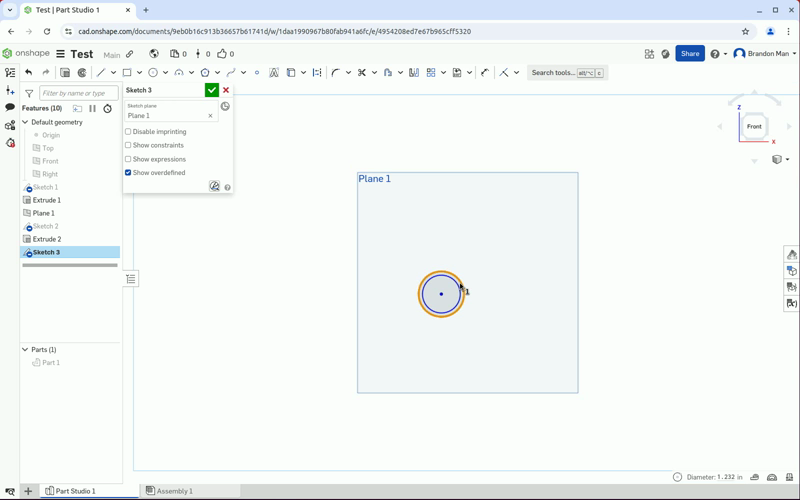
scroll(-6)
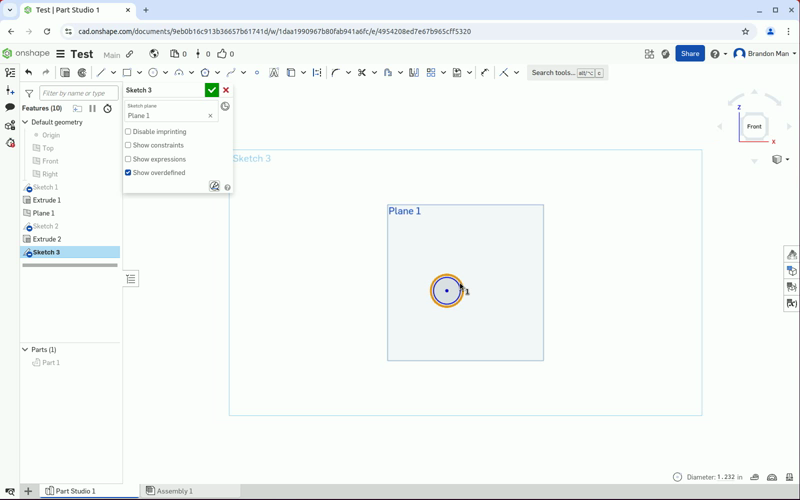
scroll(-6)
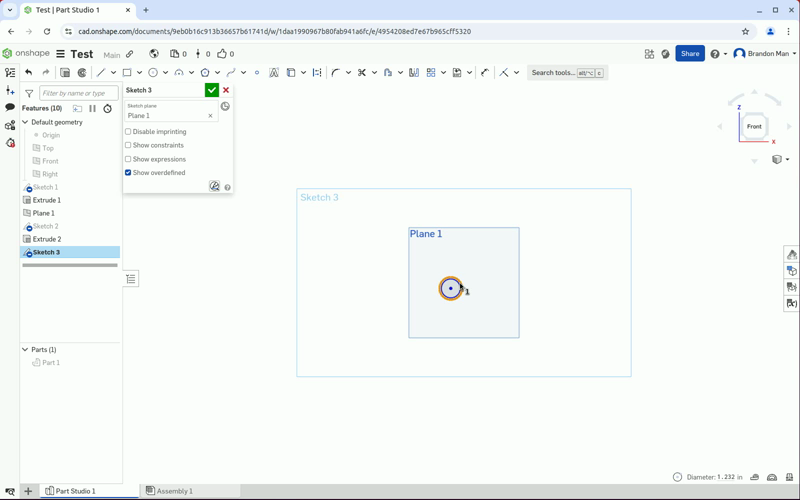
scroll(-6)
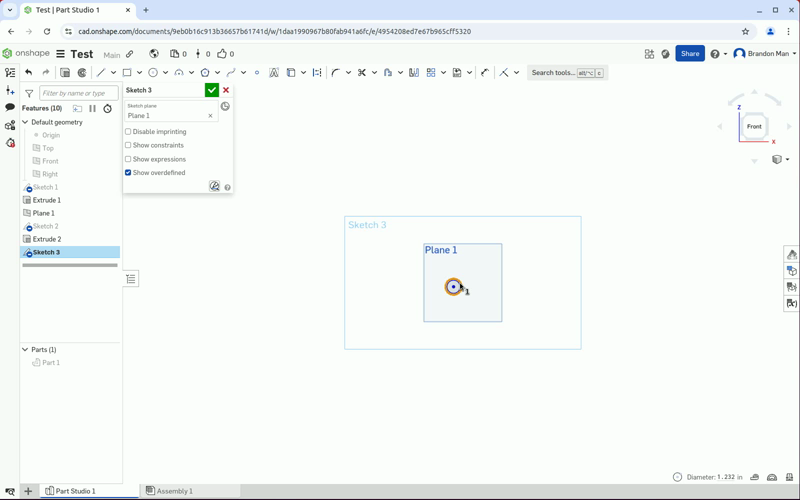
scroll(-6)
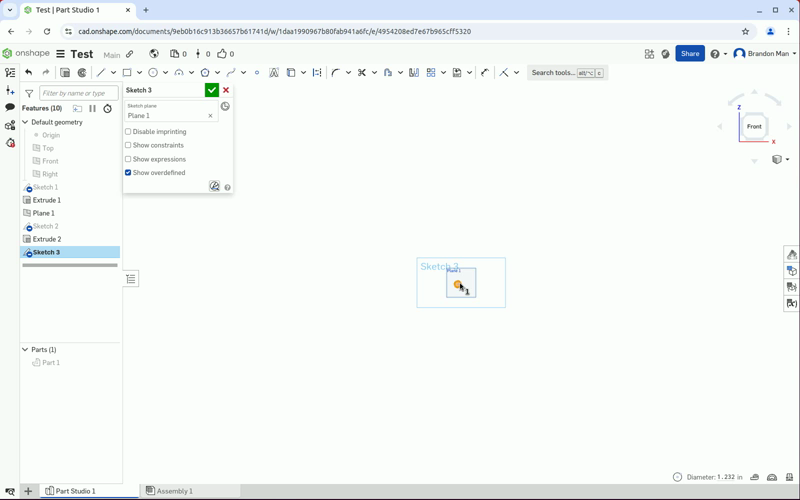
mouse_move(73, 352)
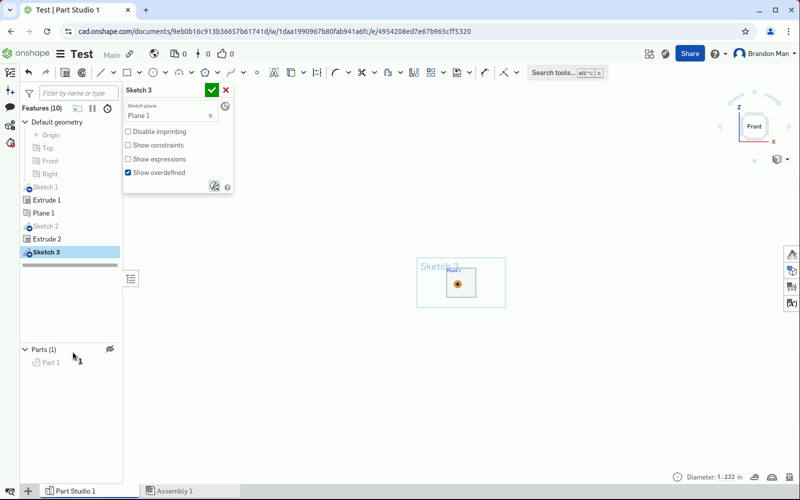
key(shift+y)
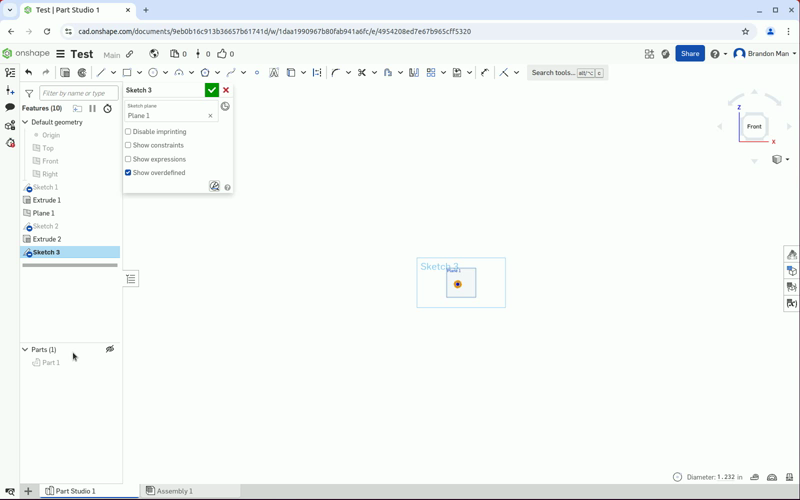
key(shift+e)
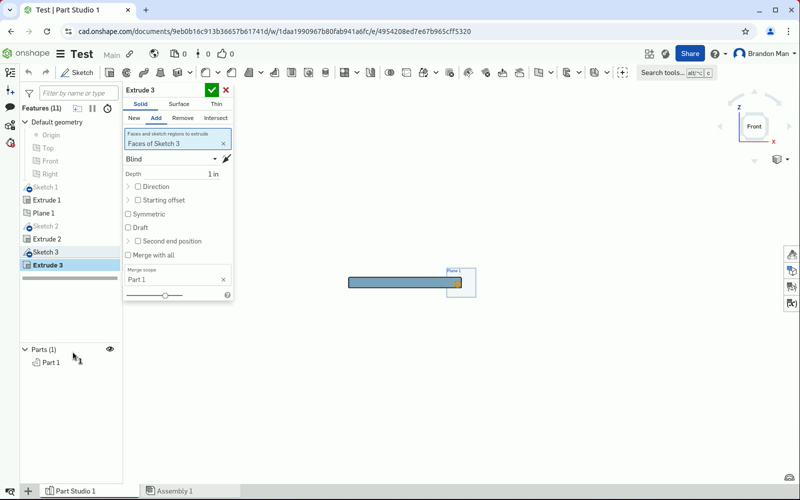
mouse_move(143, 106)
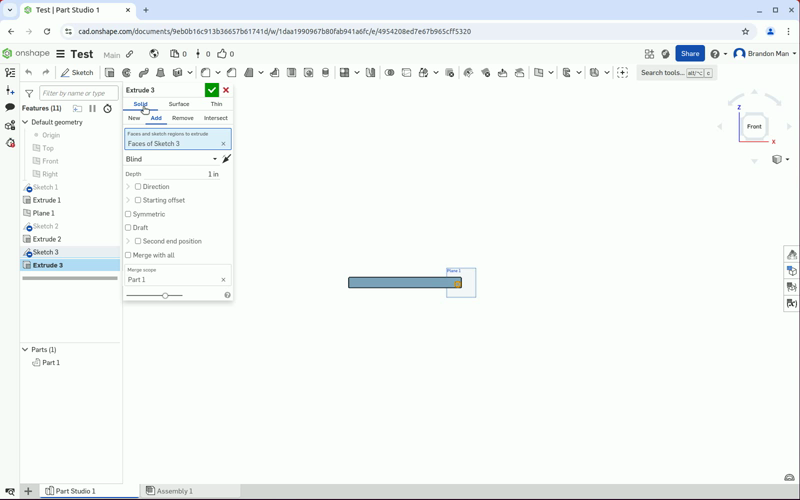
click(143, 106)
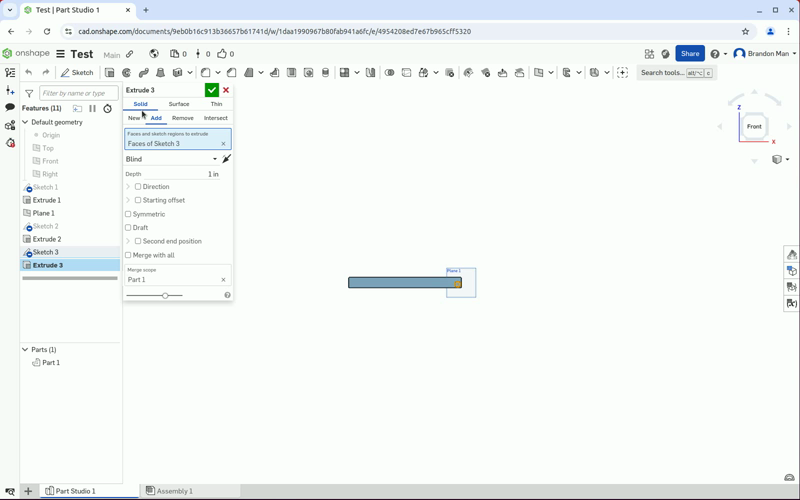
mouse_move(137, 120)
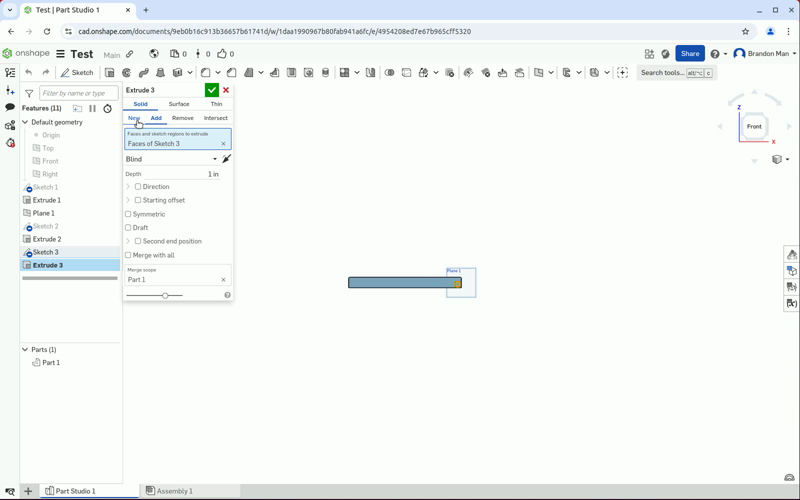
click(137, 120)
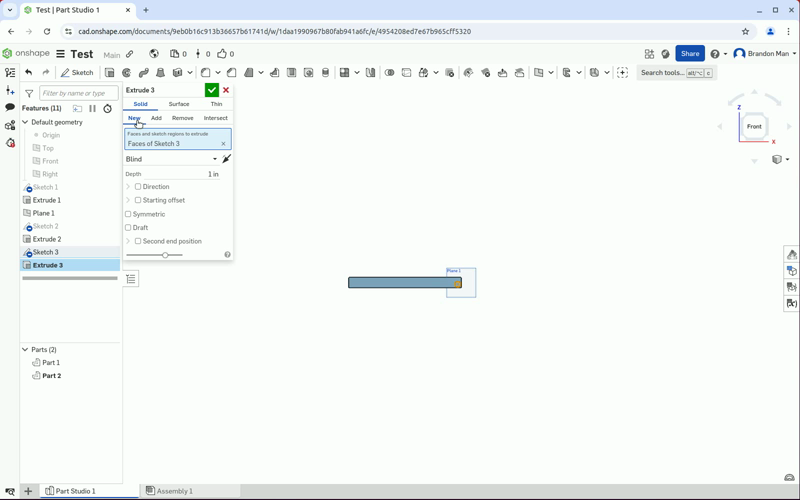
key(tab, 4)
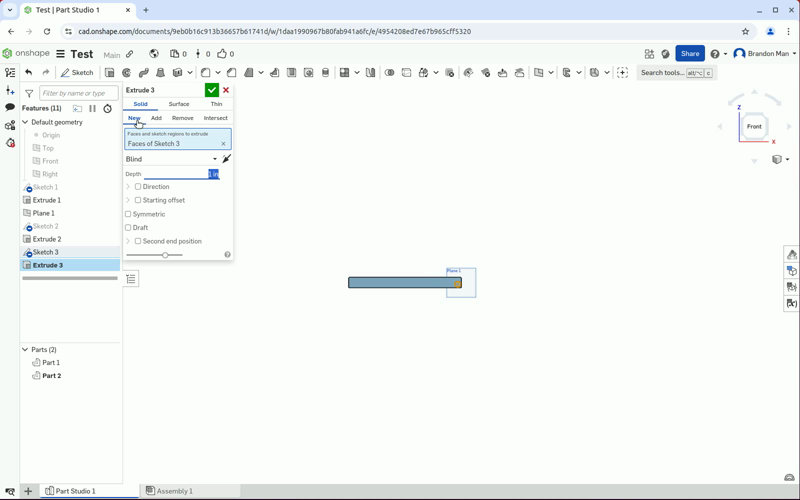
text(-1.685)
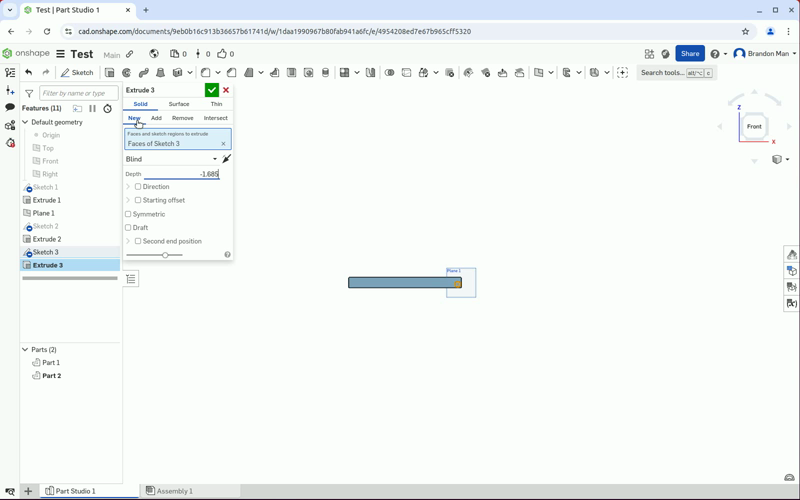
key(enter)
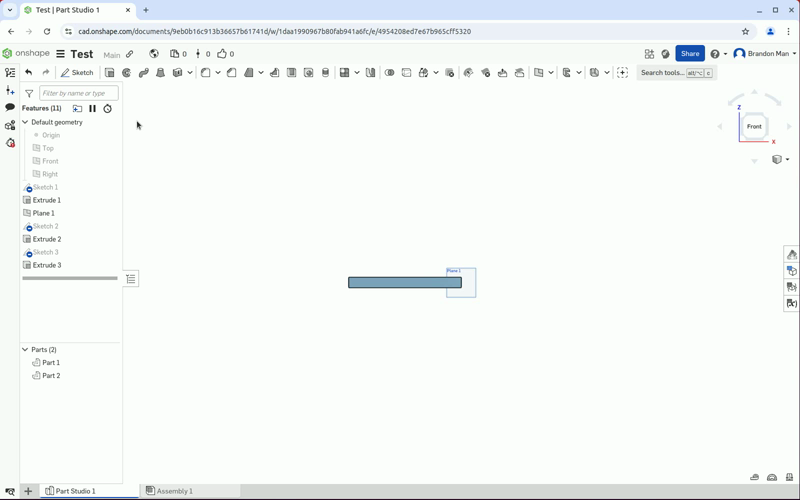
key(shift+h)
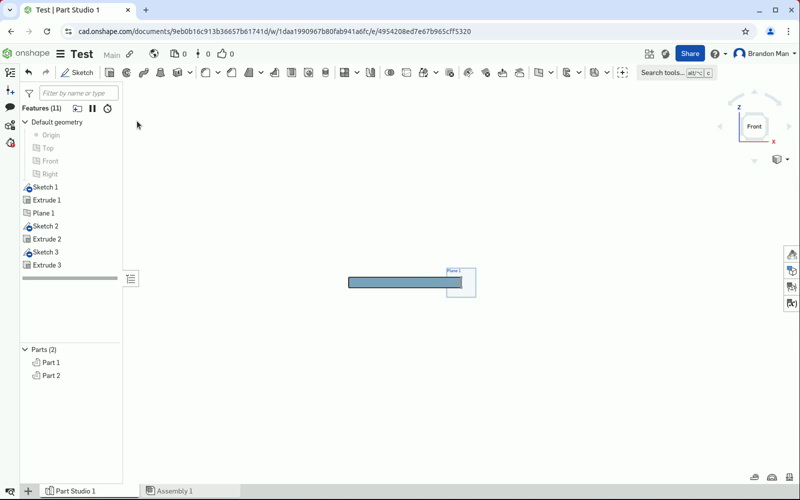
key(shift+h)
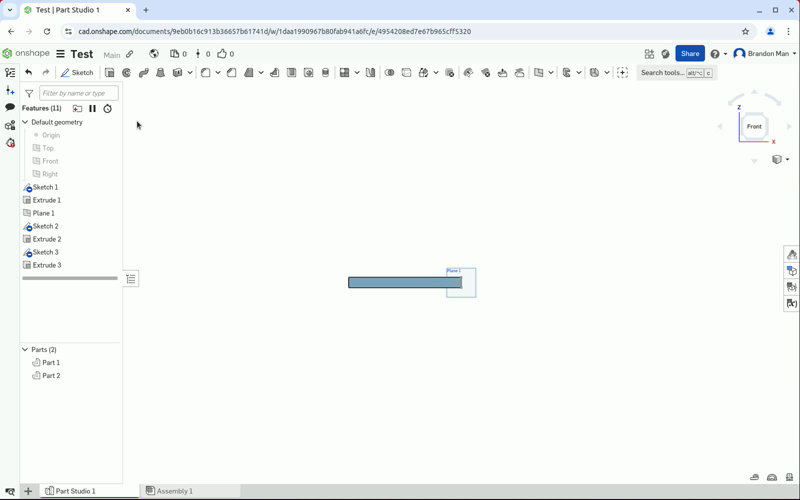
key(shift+7)
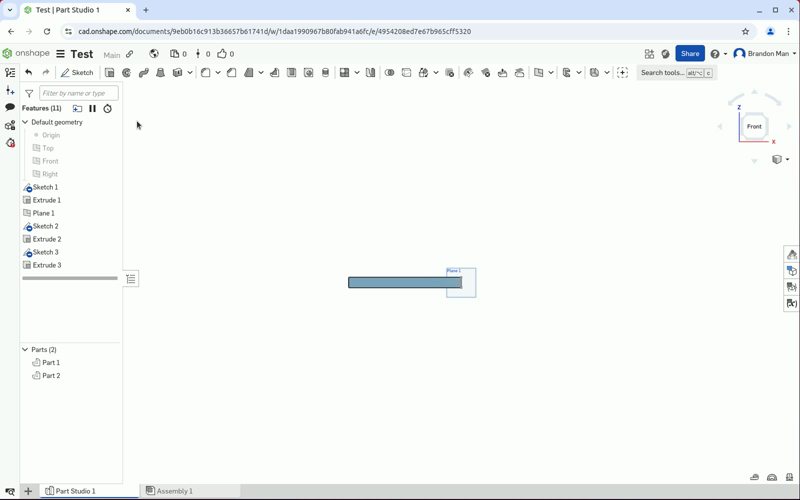
key(left, 2)
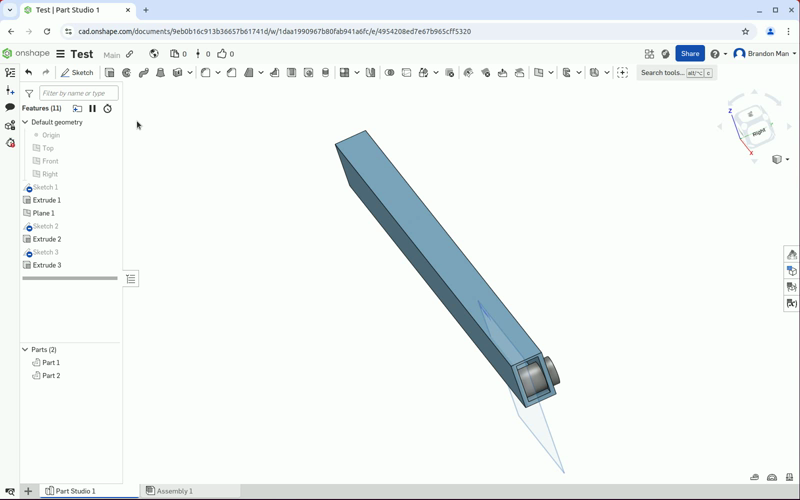
key(down, 2)
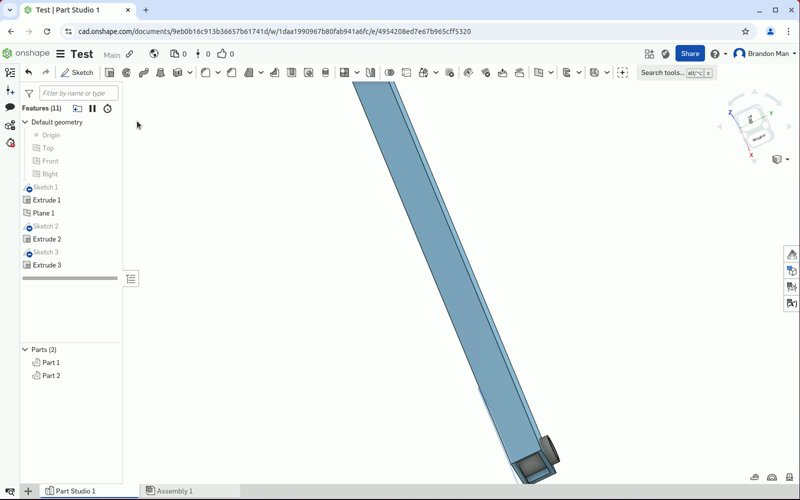
key(up, 2)
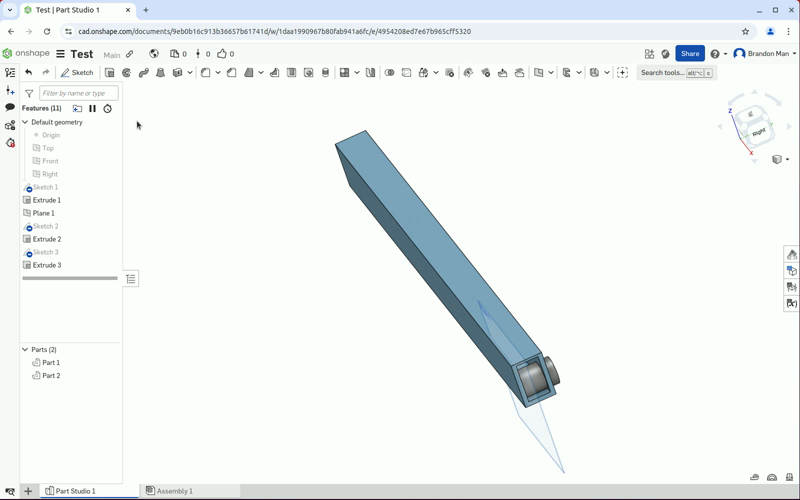
key(right, 2)
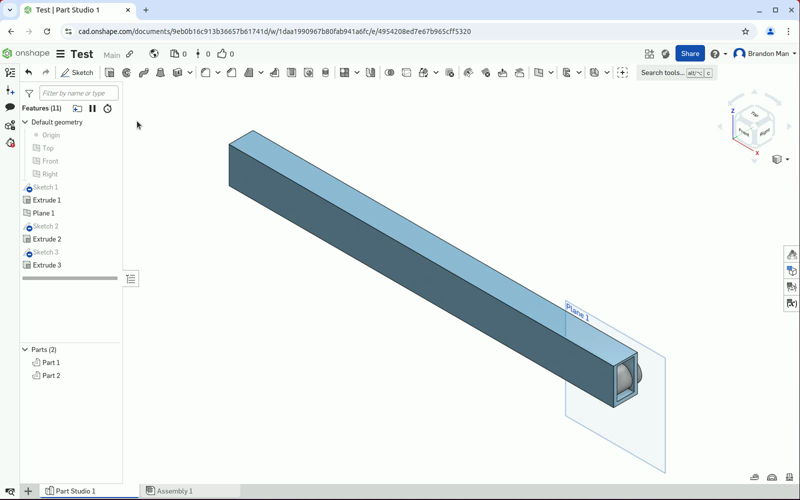
mouse_move(73, 189)
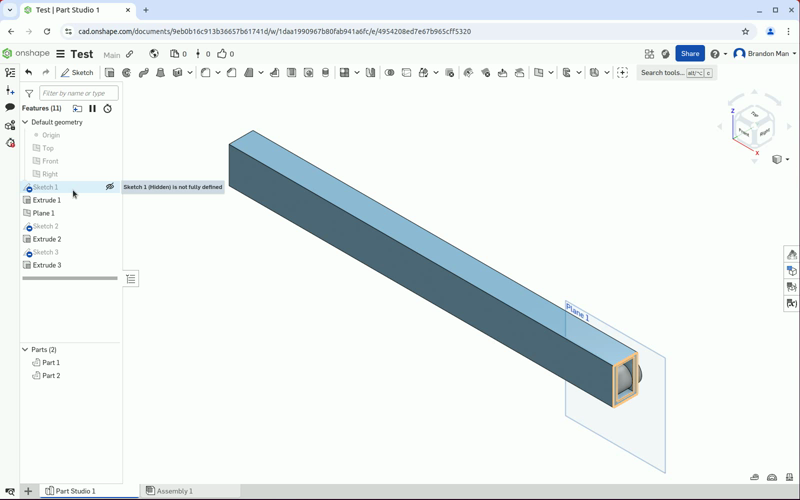
click(73, 189)